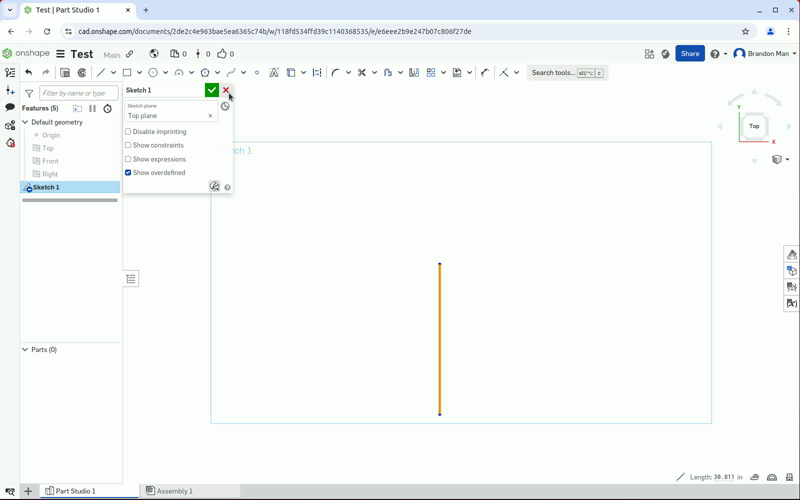
key(shift+h)
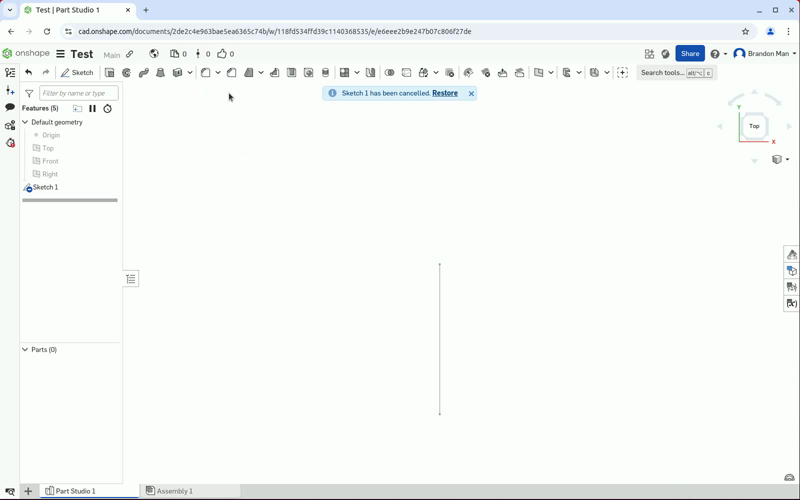
key(shift+s)
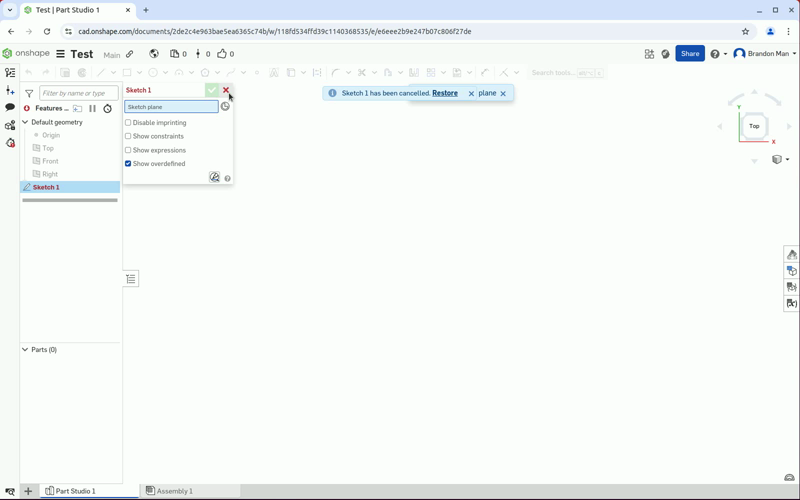
mouse_move(73, 150)
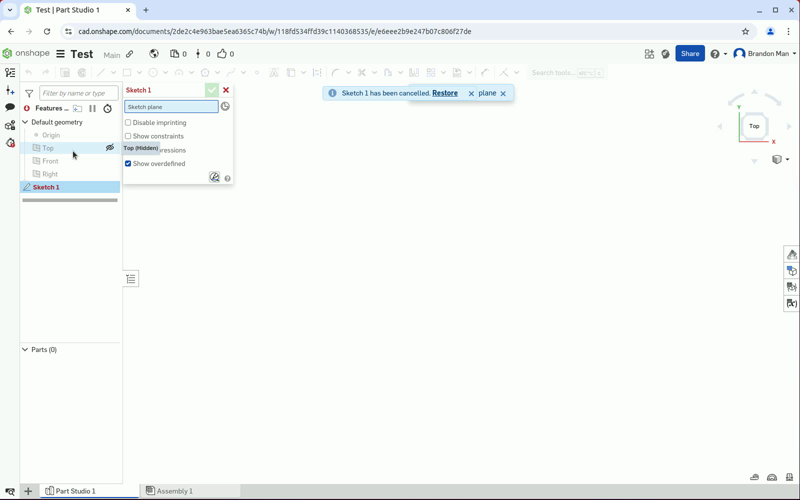
click(73, 150)
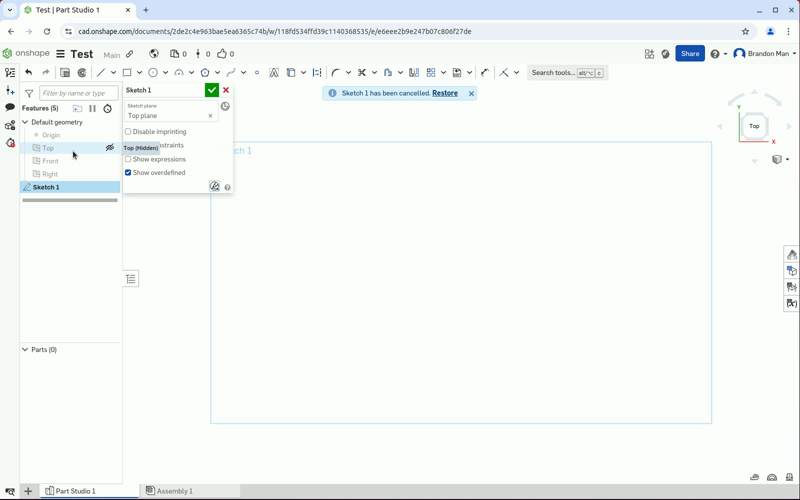
mouse_move(73, 352)
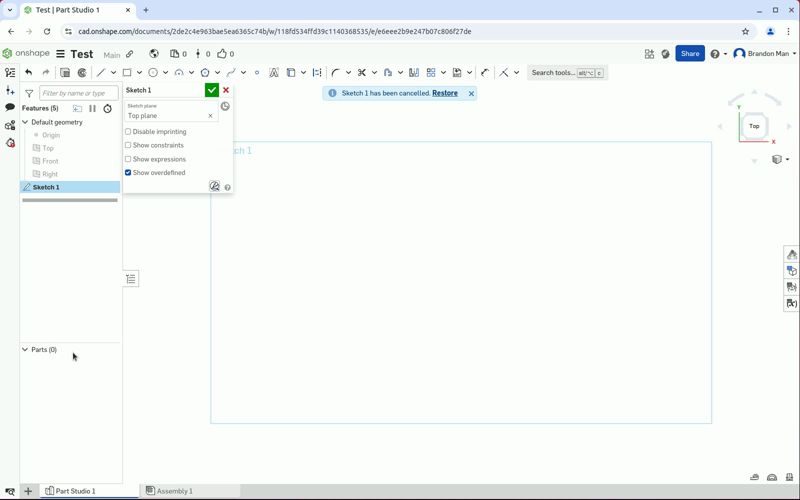
key(y)
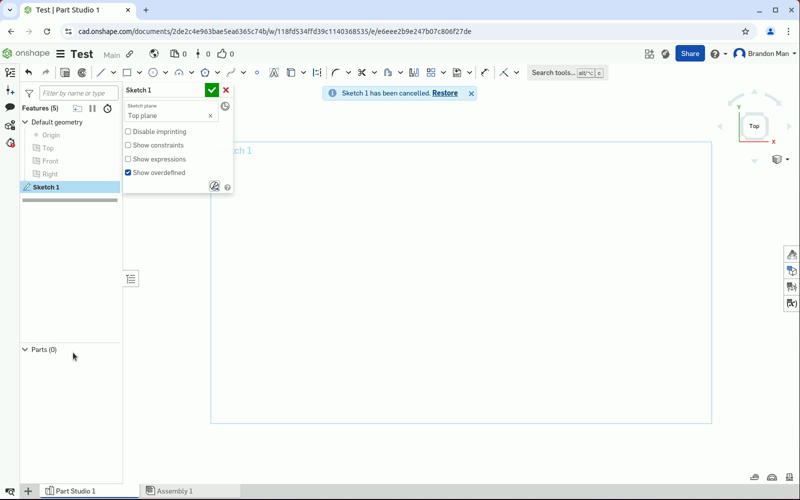
key(l)
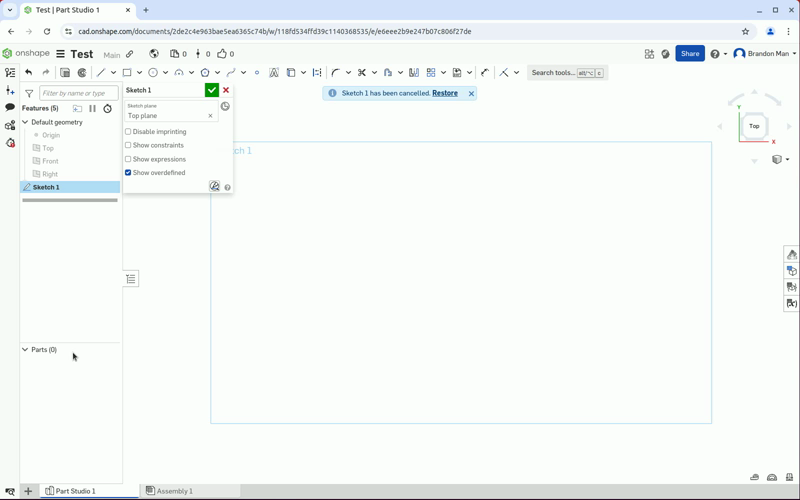
key_down(shift)
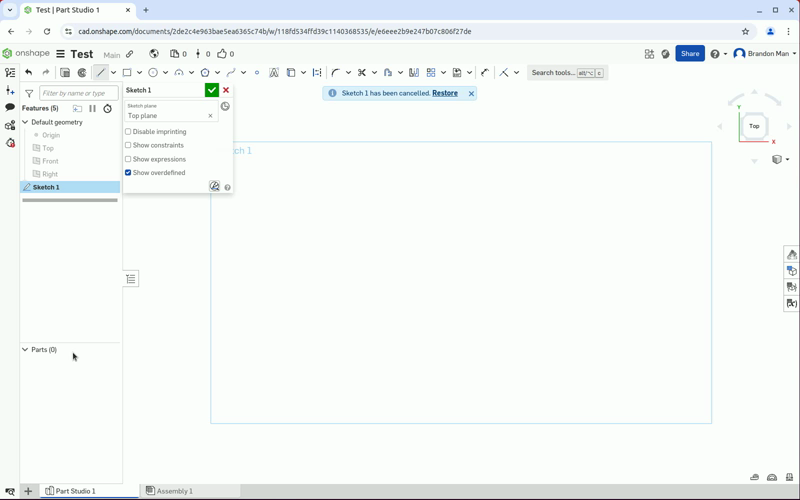
mouse_move(350, 370)
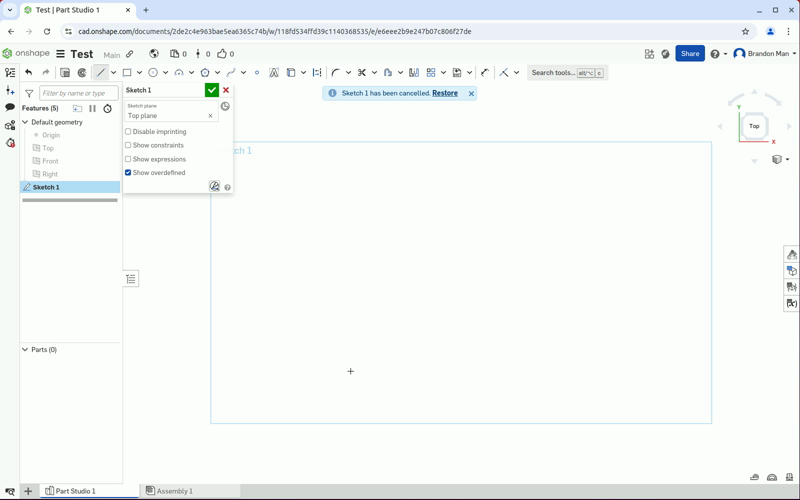
click(350, 370)
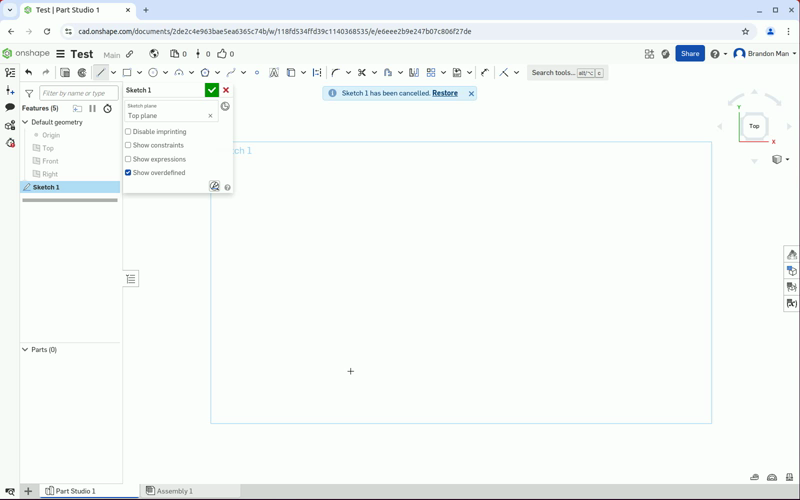
key_up(shift)
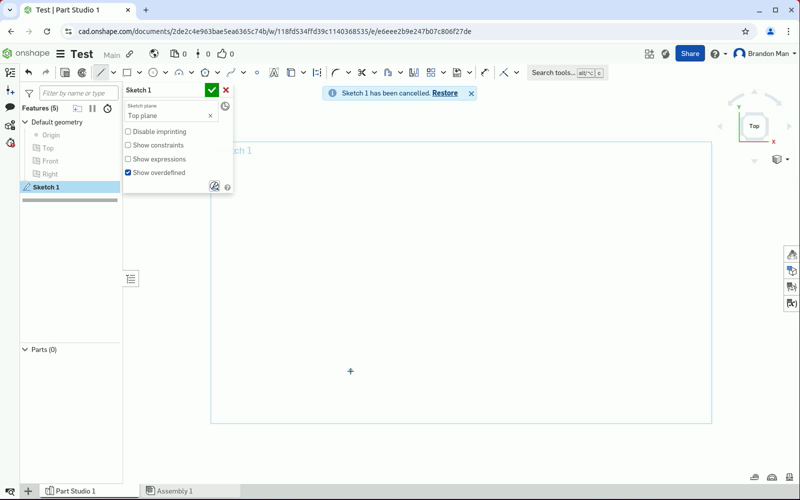
key_down(shift)
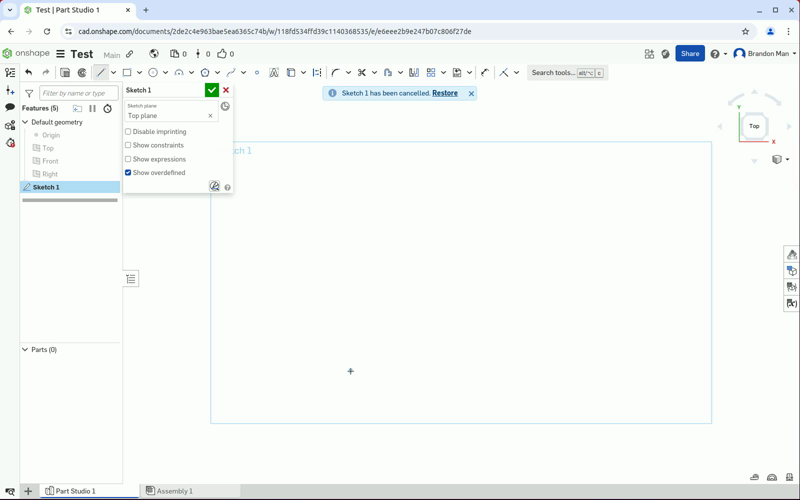
mouse_move(570, 370)
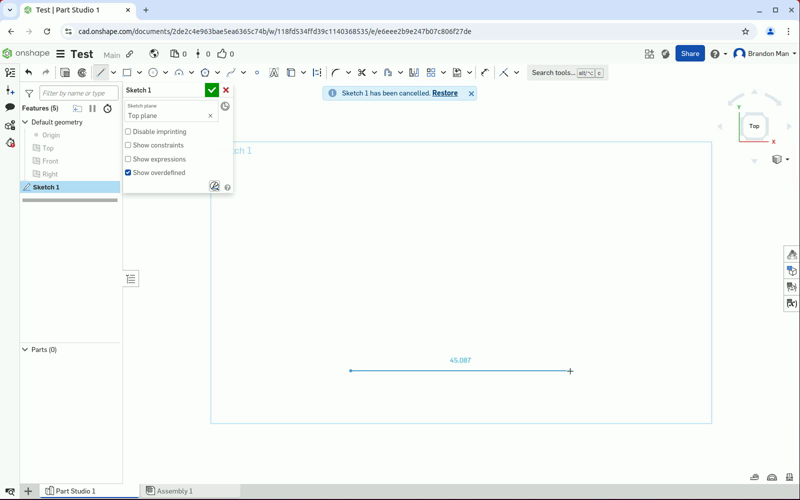
click(570, 370)
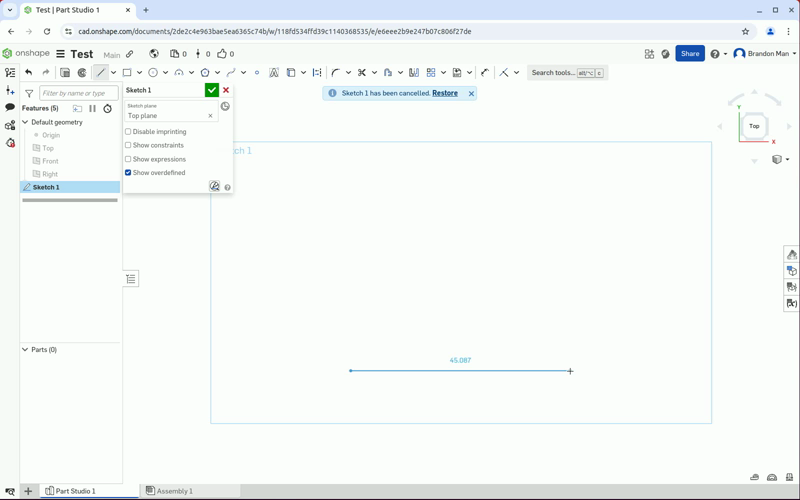
key_up(shift)
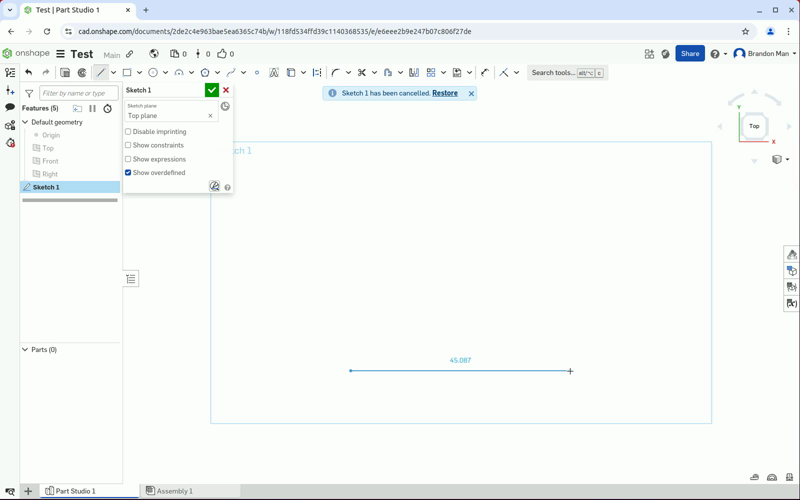
key_down(shift)
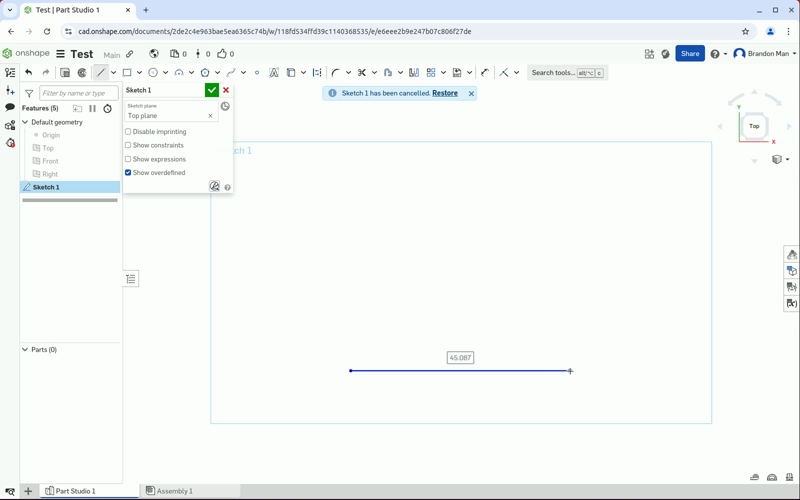
mouse_move(570, 195)
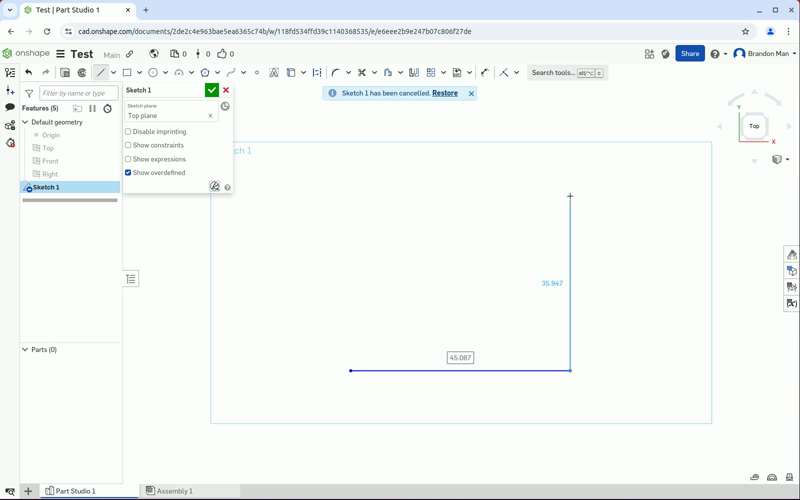
click(570, 195)
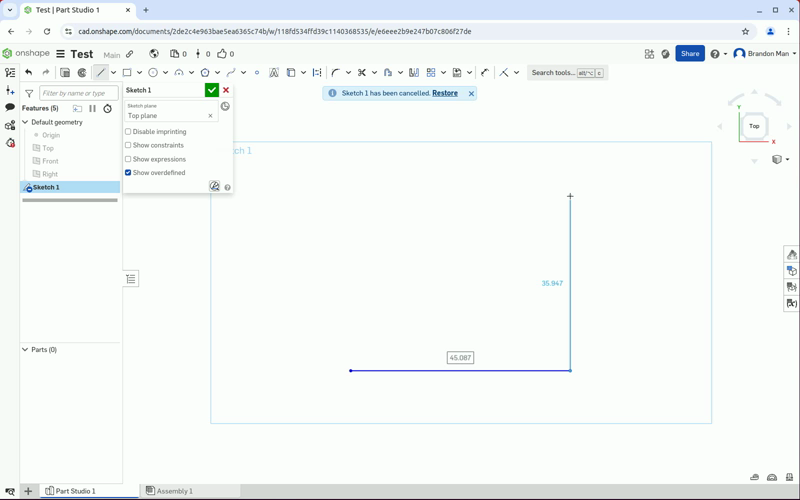
key_up(shift)
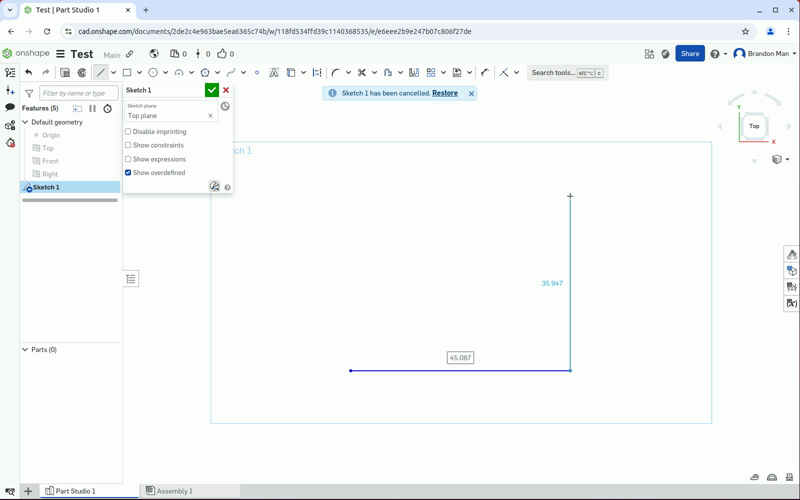
key_down(shift)
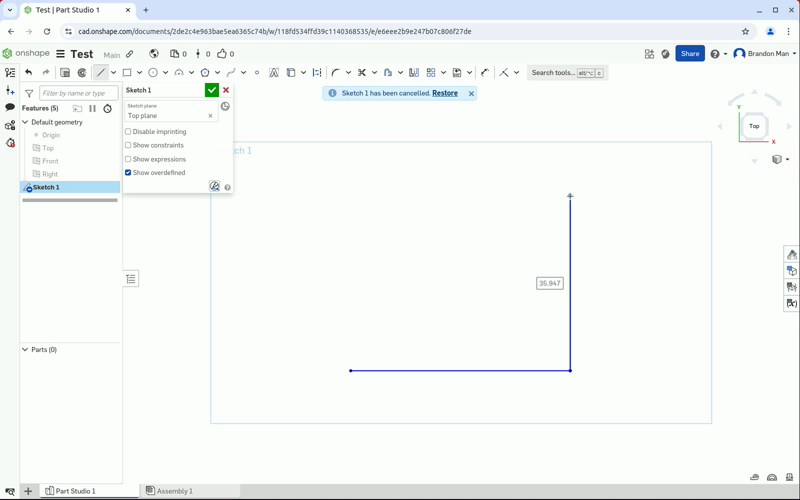
mouse_move(589, 195)
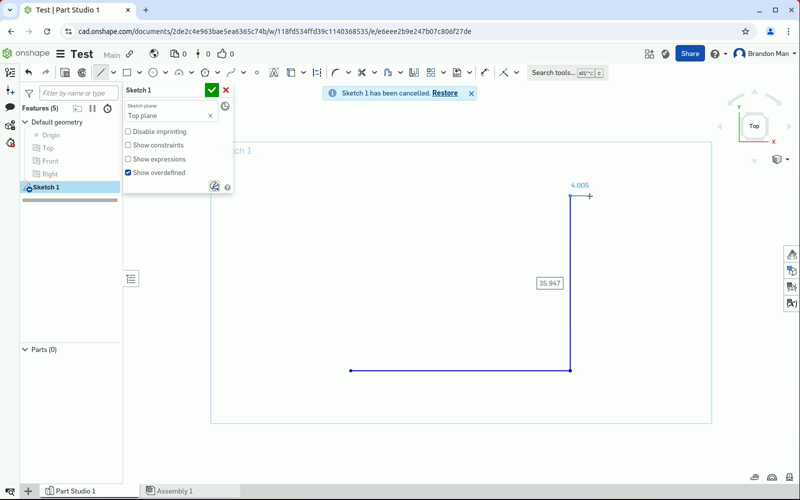
mouse_move(570, 181)
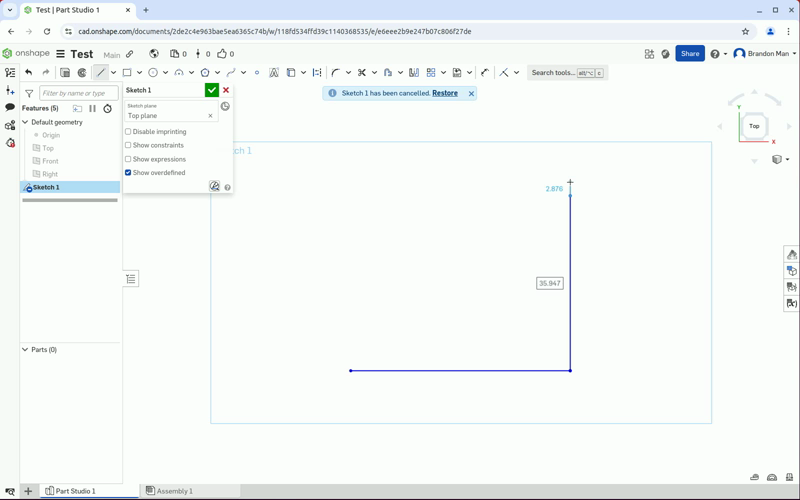
click(570, 181)
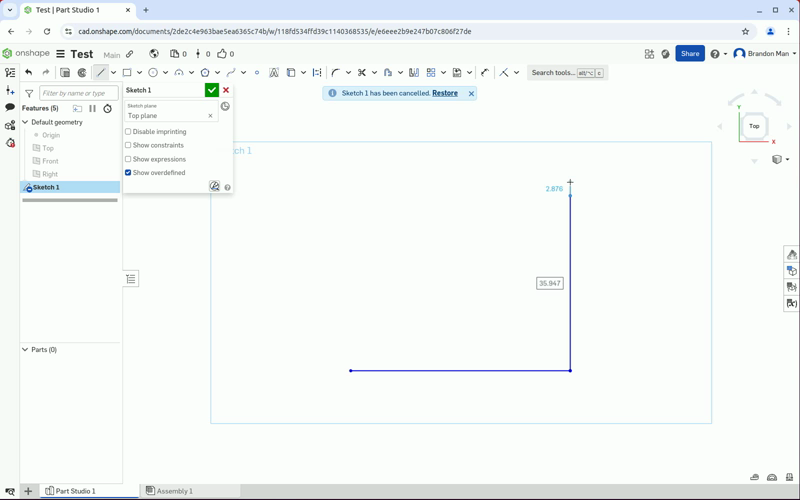
key_up(shift)
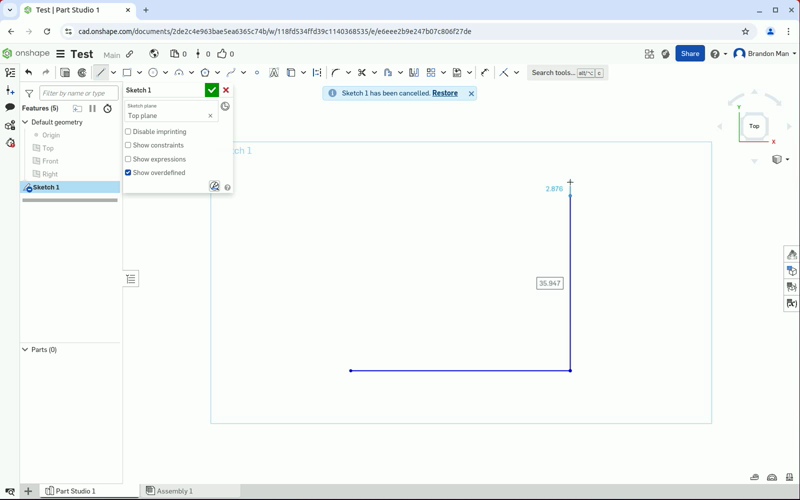
key_down(shift)
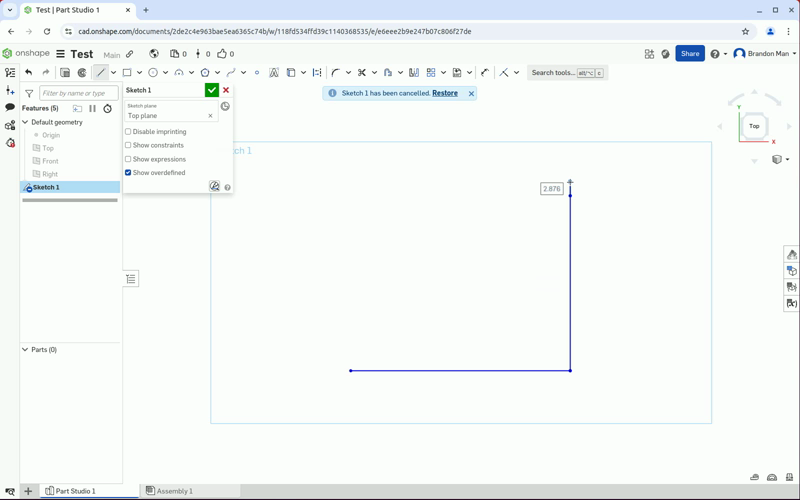
mouse_move(495, 181)
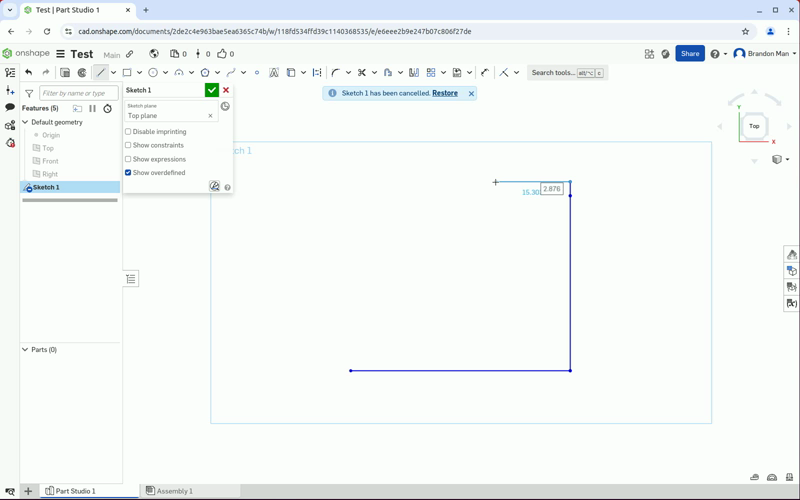
click(495, 181)
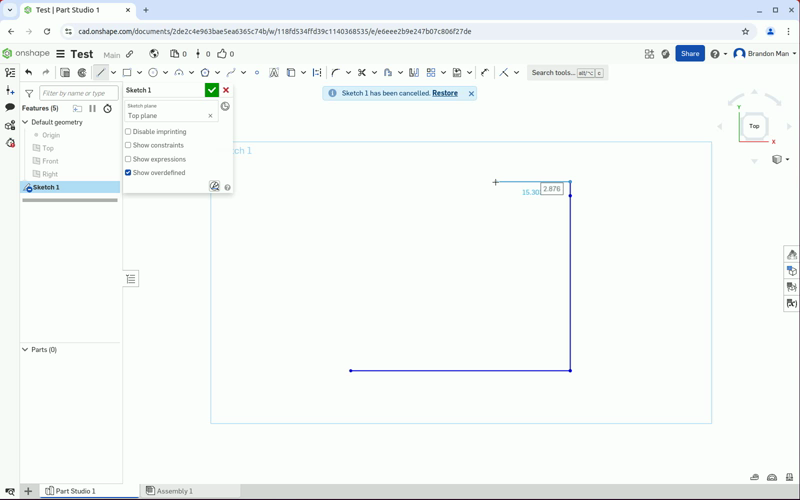
key_up(shift)
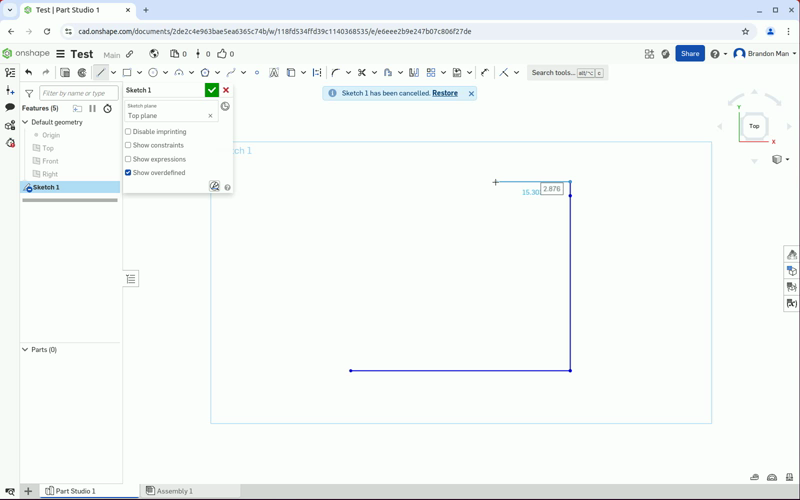
key_down(shift)
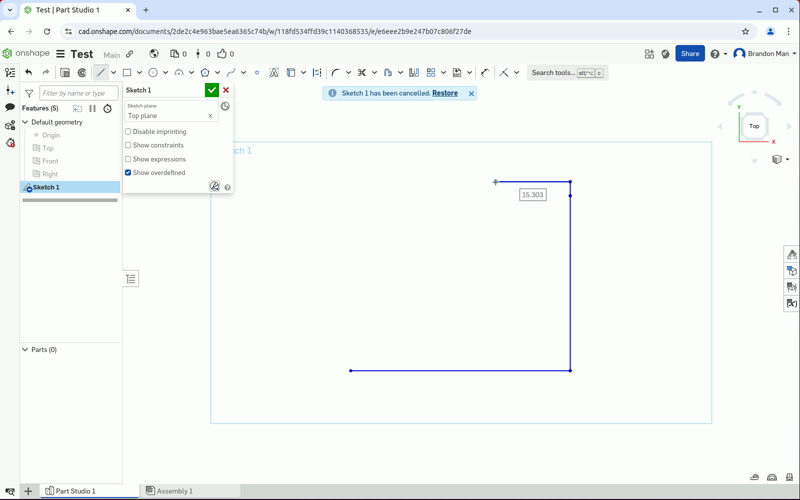
mouse_move(525, 181)
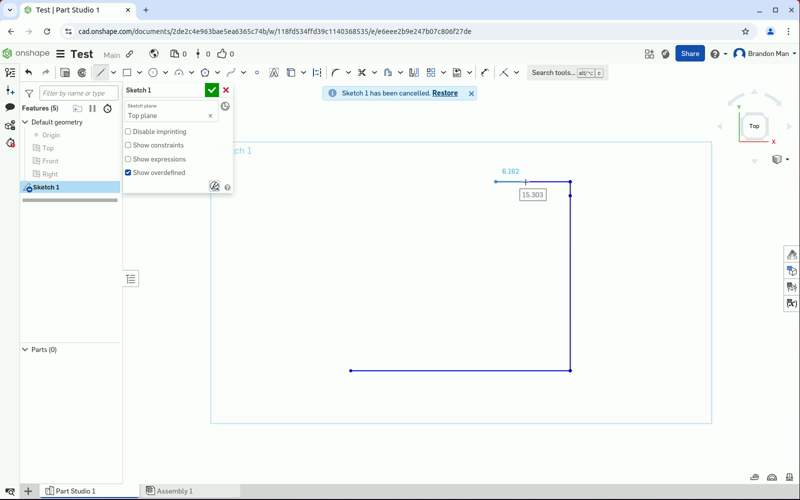
mouse_move(495, 195)
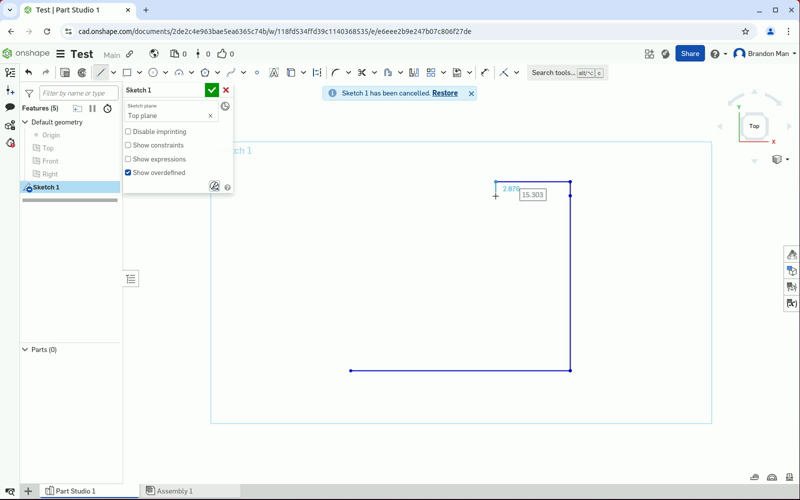
click(495, 195)
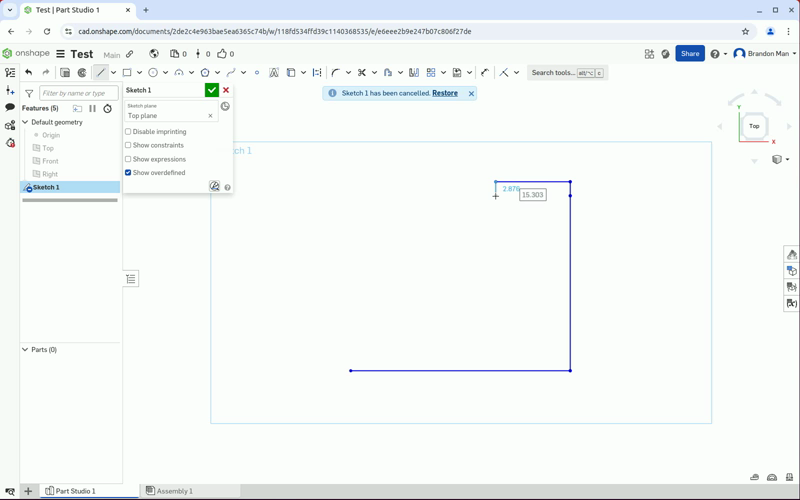
key_up(shift)
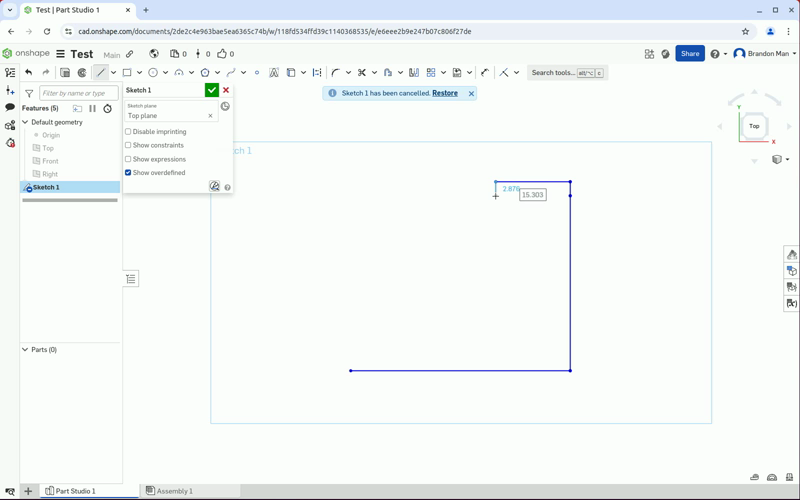
key_down(shift)
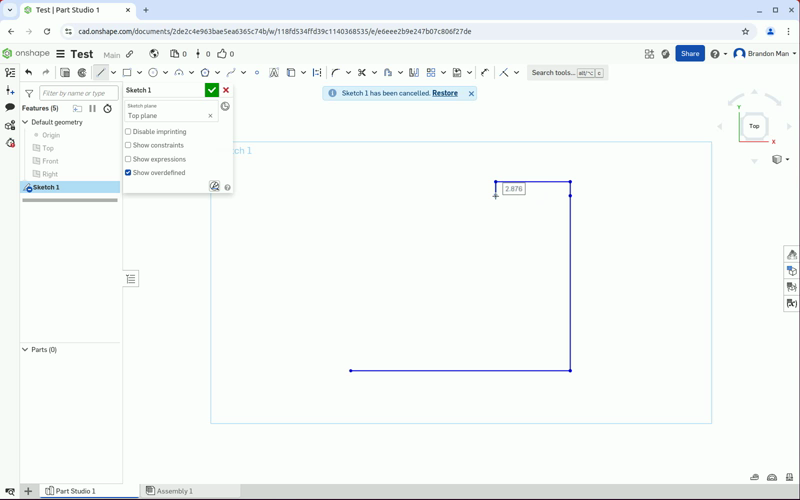
mouse_move(424, 195)
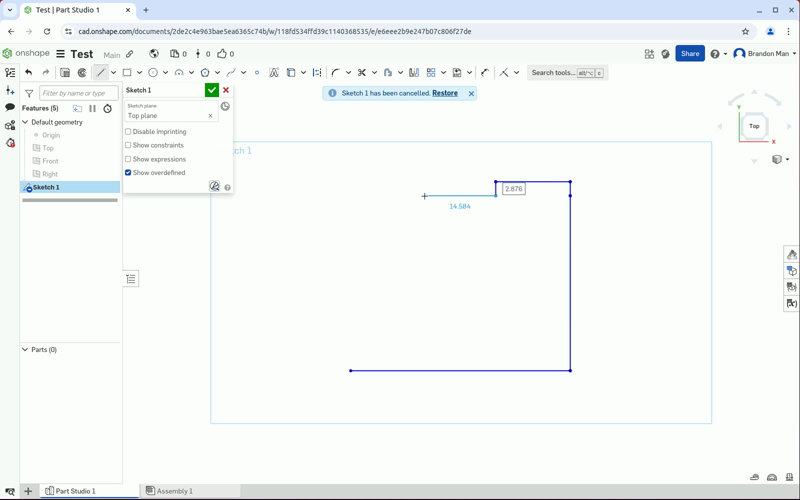
click(424, 195)
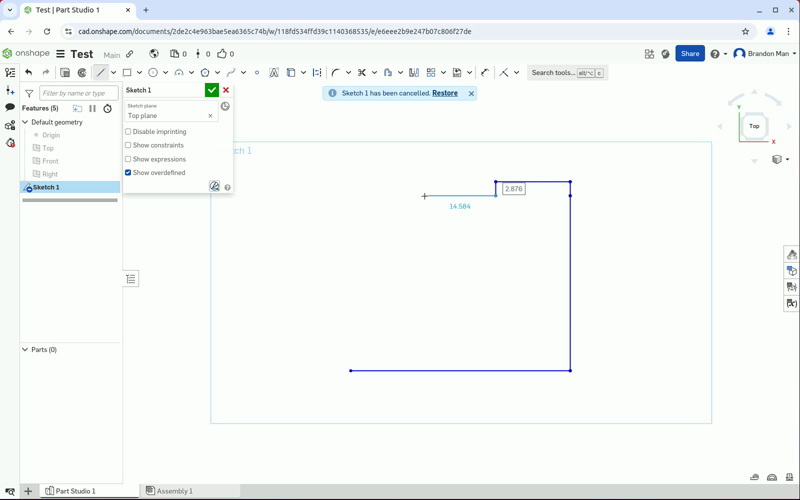
key_up(shift)
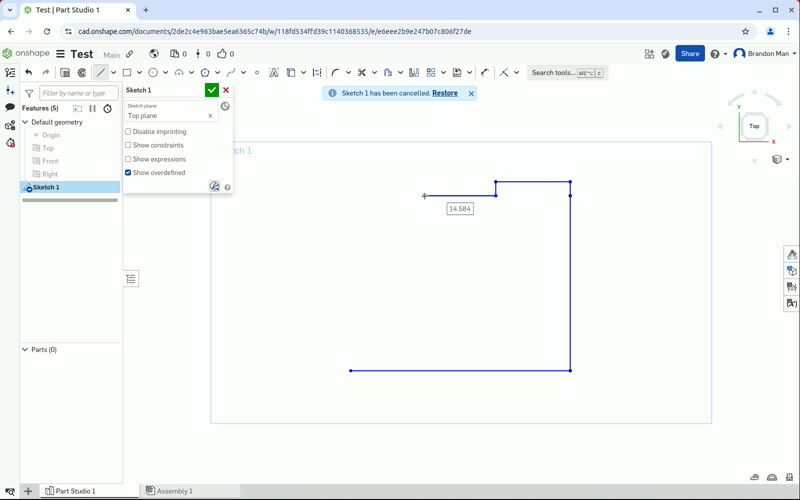
key_down(shift)
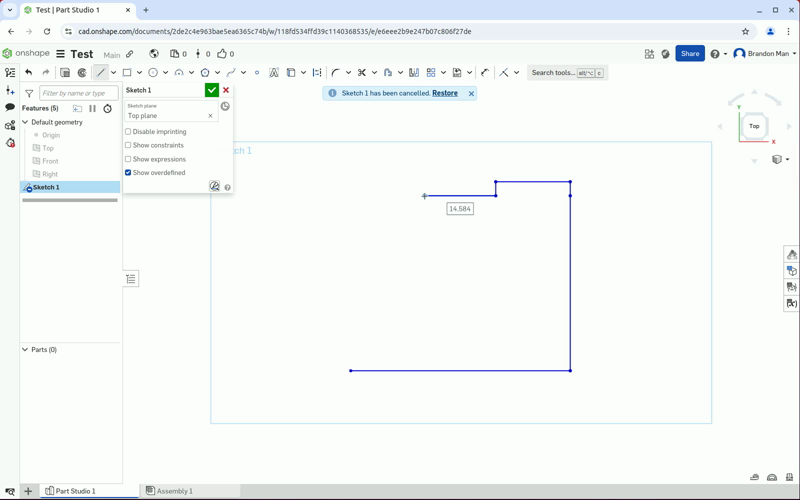
mouse_move(454, 195)
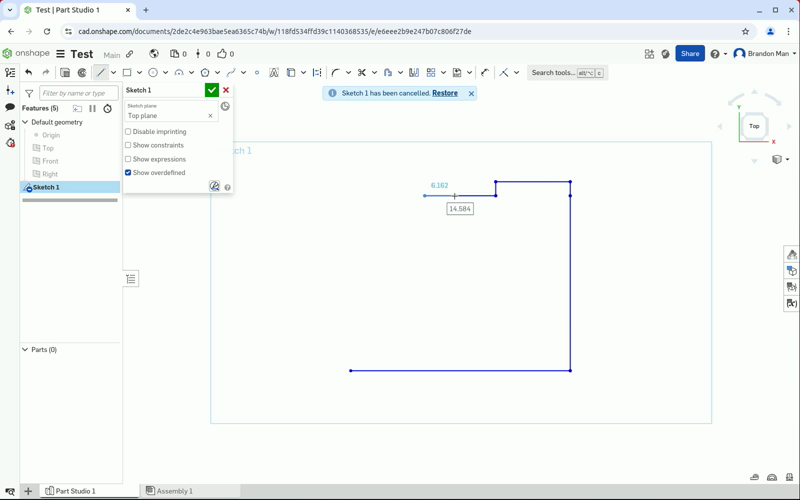
mouse_move(424, 181)
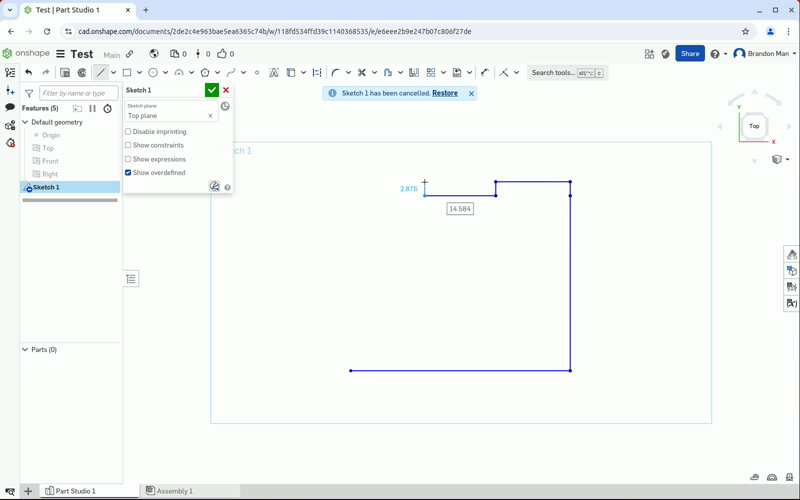
click(424, 181)
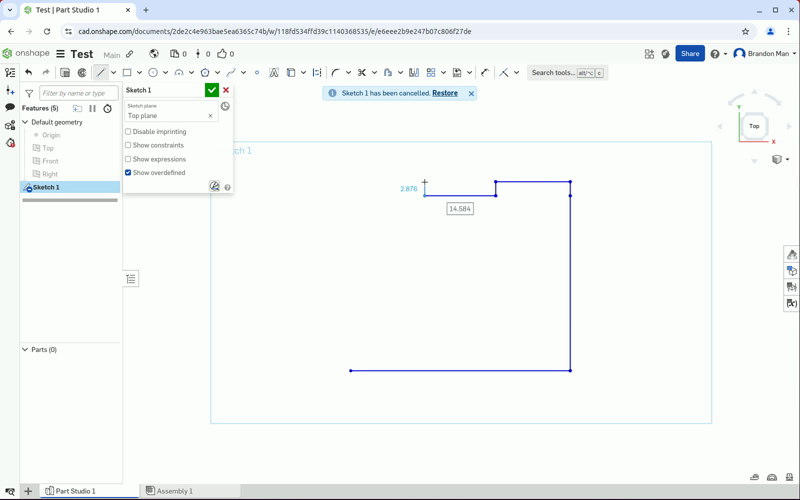
key_up(shift)
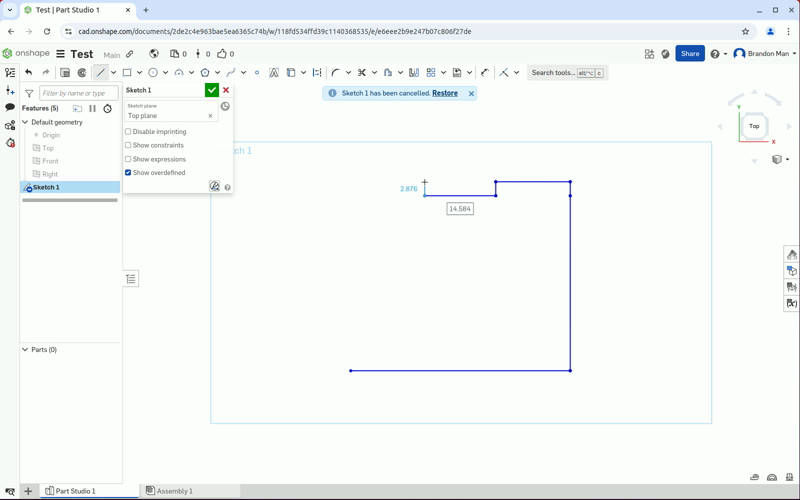
key_down(shift)
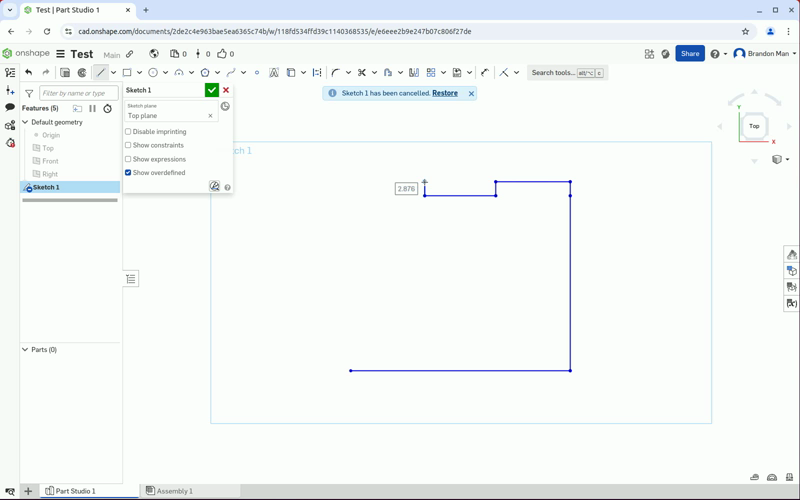
mouse_move(350, 181)
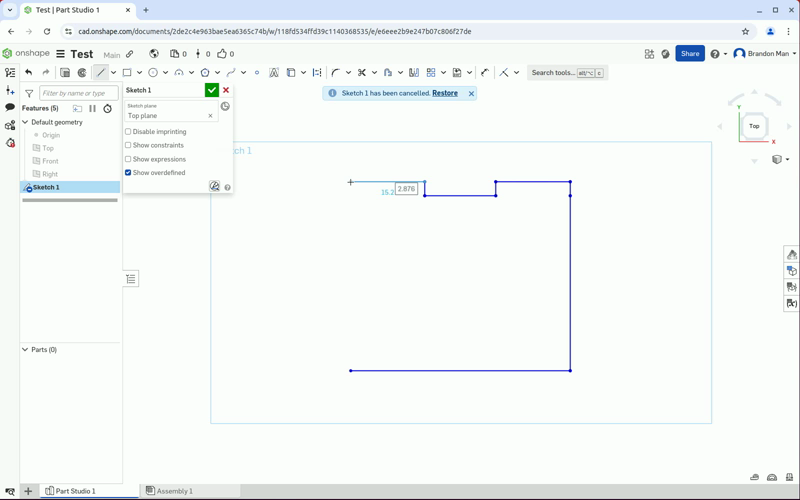
click(350, 181)
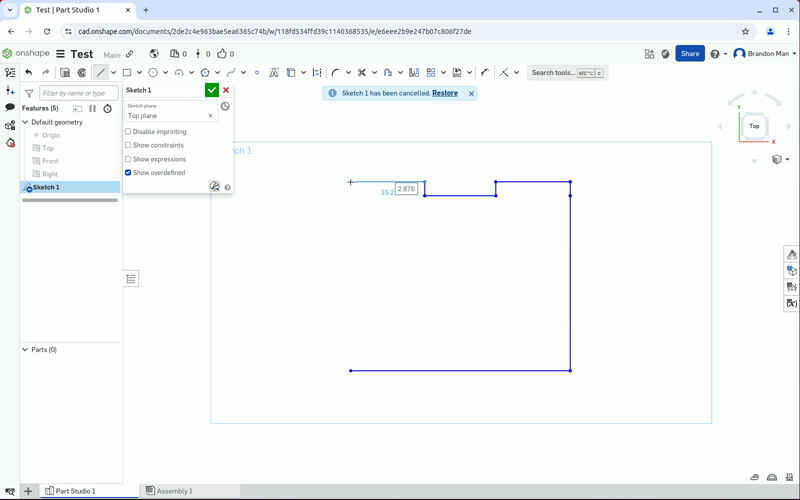
key_up(shift)
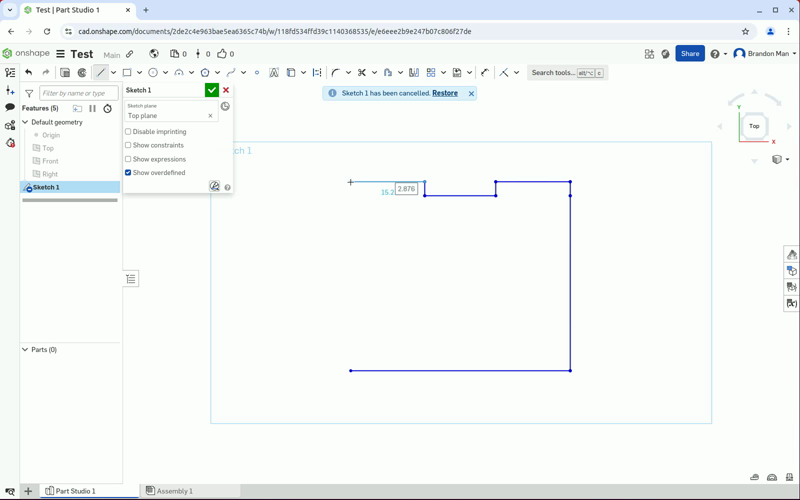
key_down(shift)
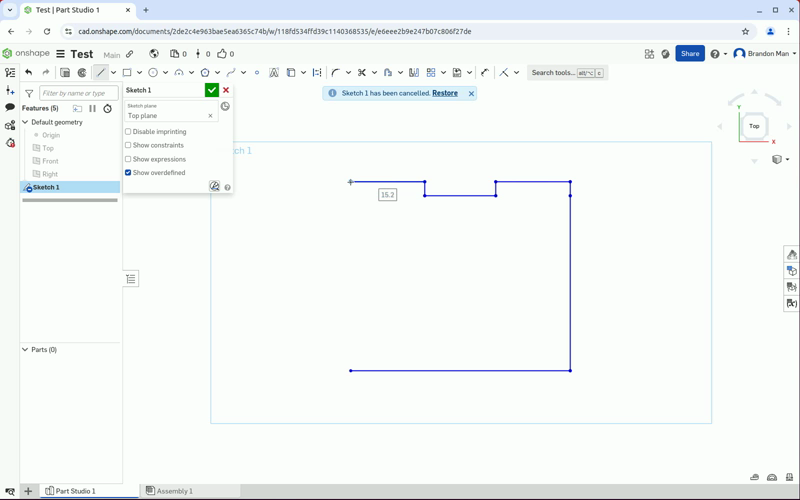
mouse_move(380, 181)
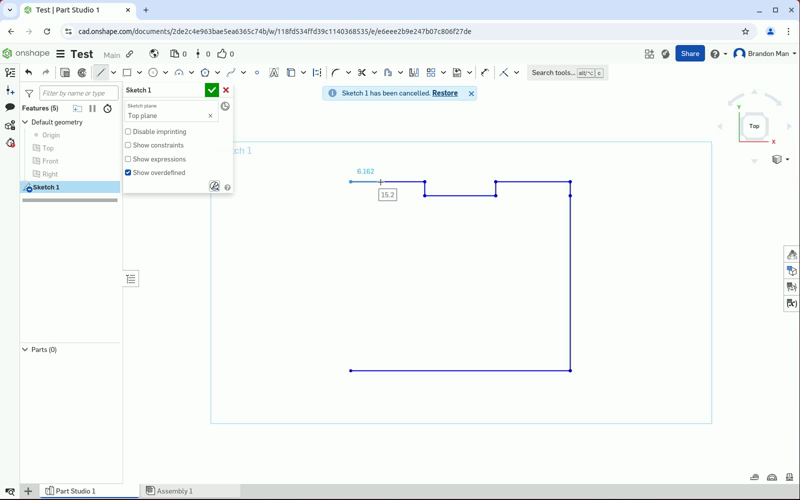
mouse_move(350, 195)
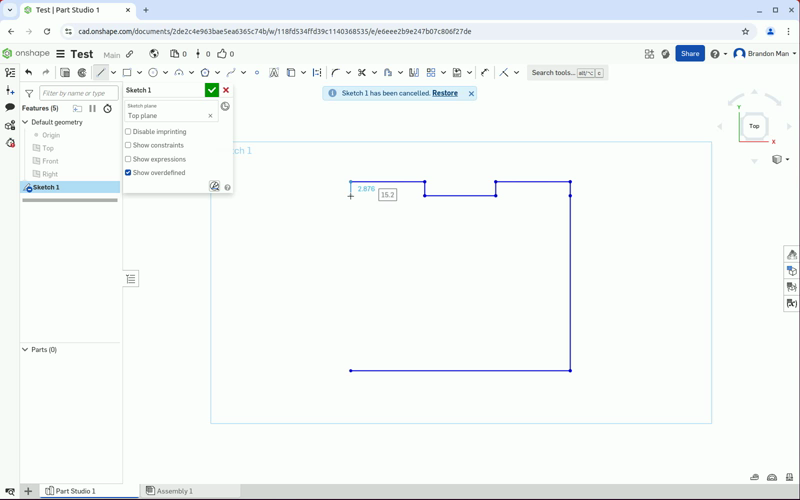
click(350, 195)
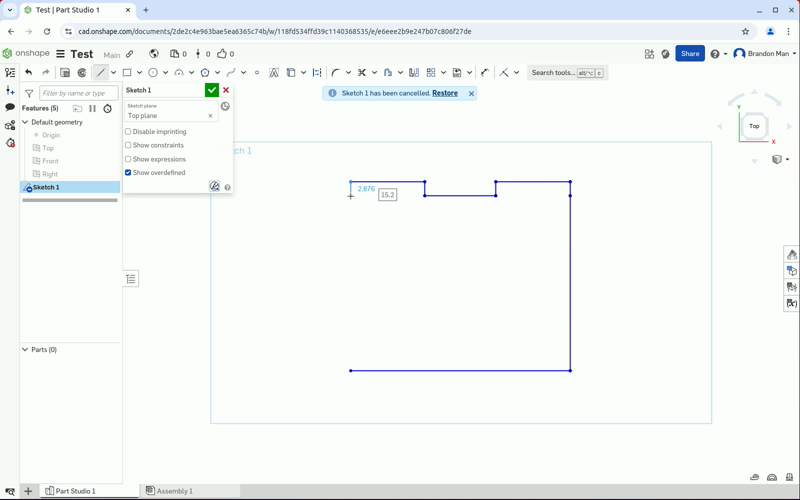
key_up(shift)
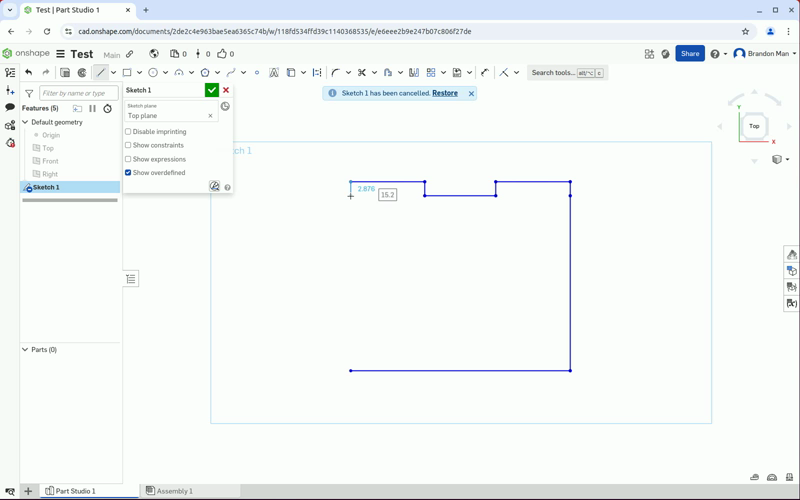
key_down(shift)
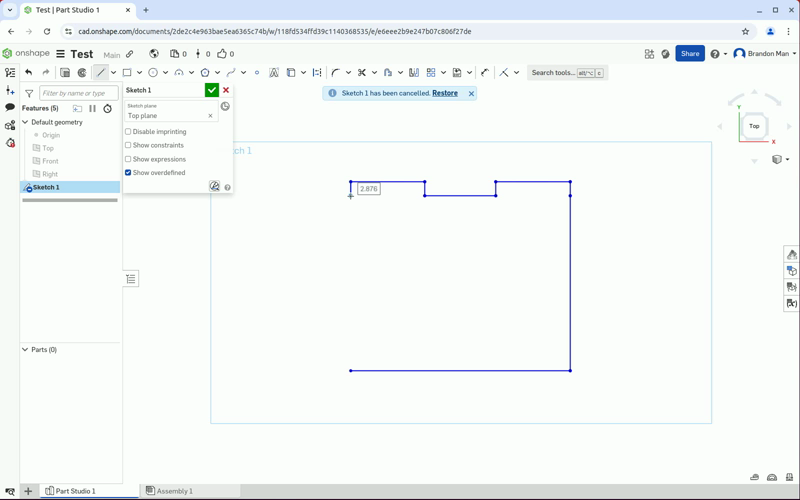
mouse_move(350, 370)
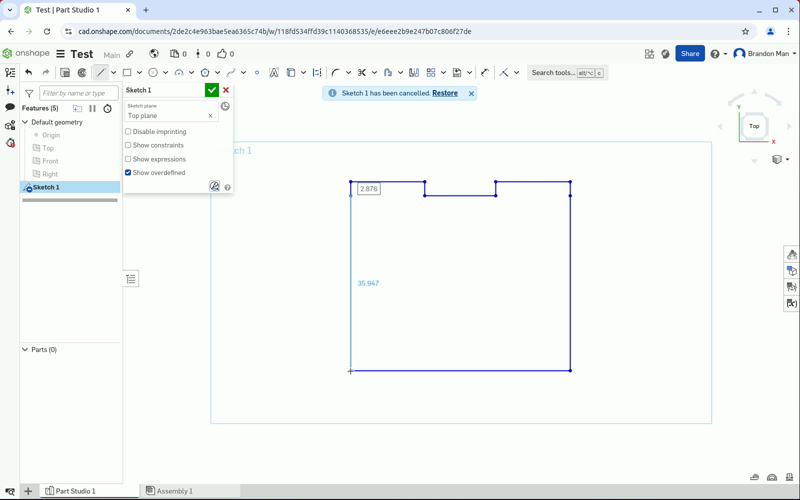
key_up(shift)
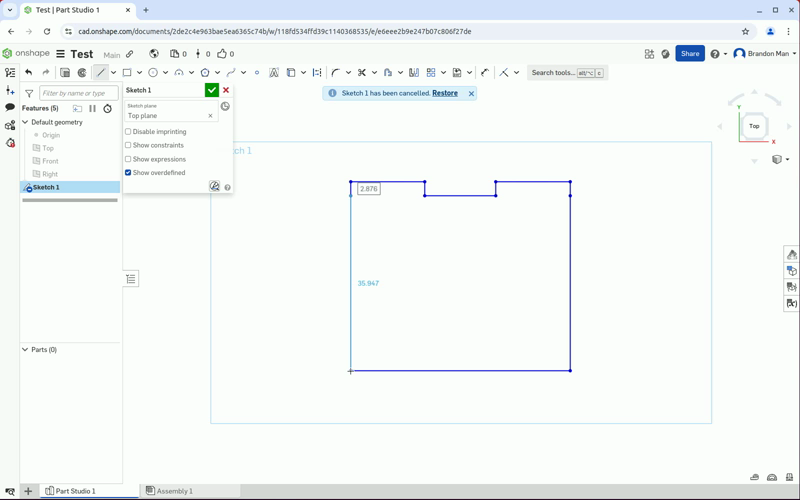
click(350, 370)
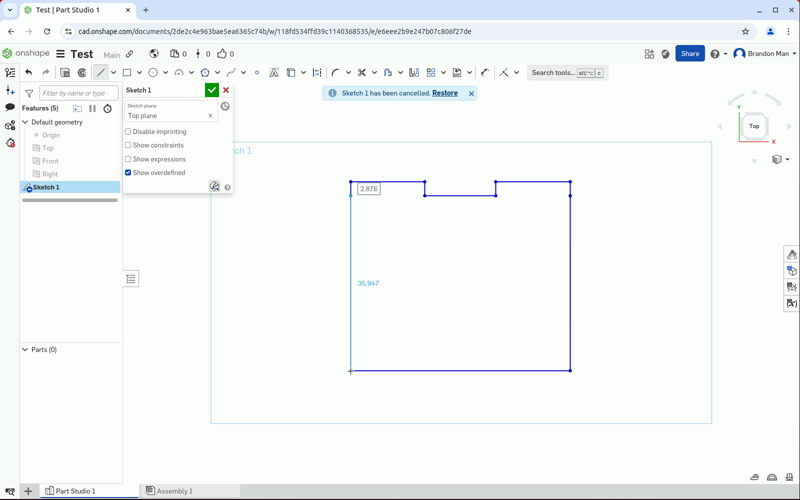
key(esc)
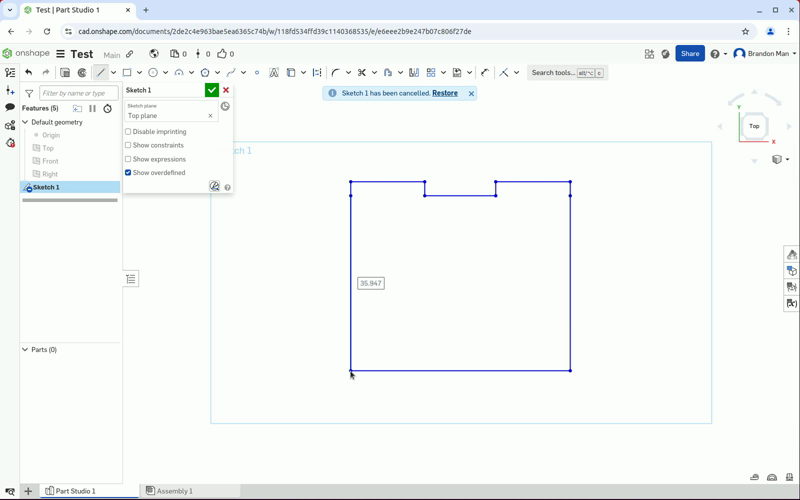
mouse_move(473, 228)
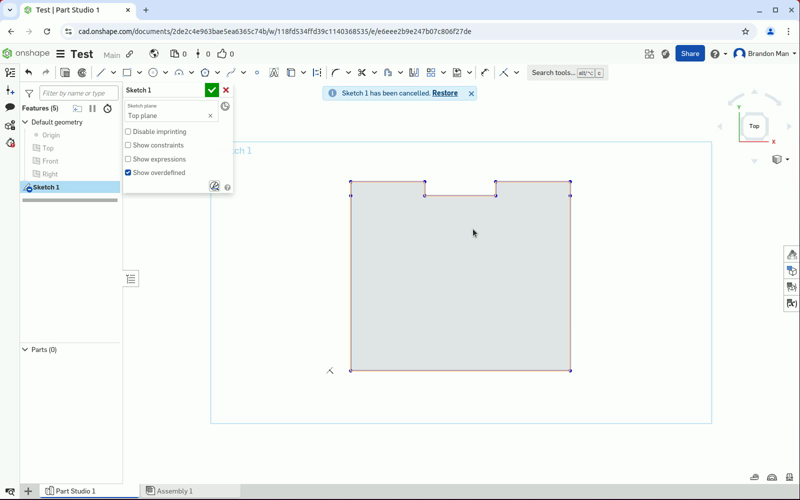
click(473, 228)
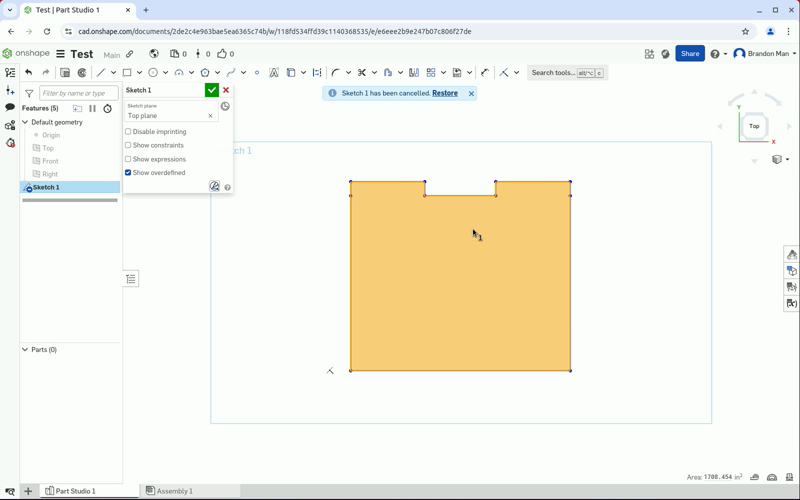
mouse_move(73, 352)
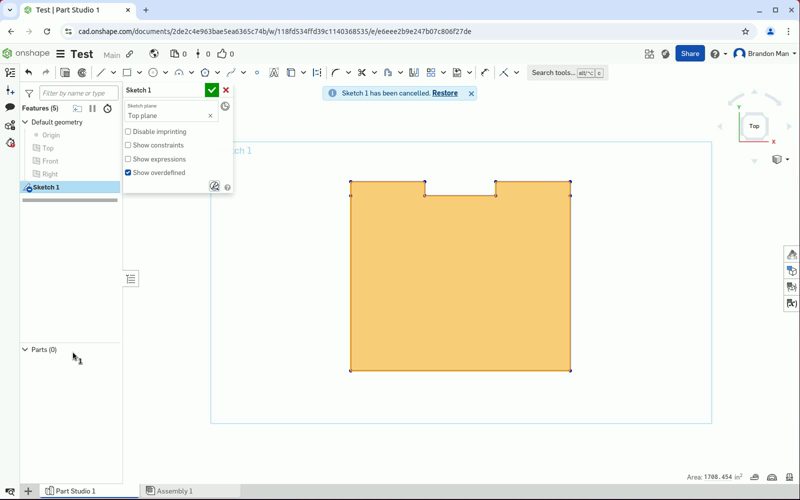
key(shift+y)
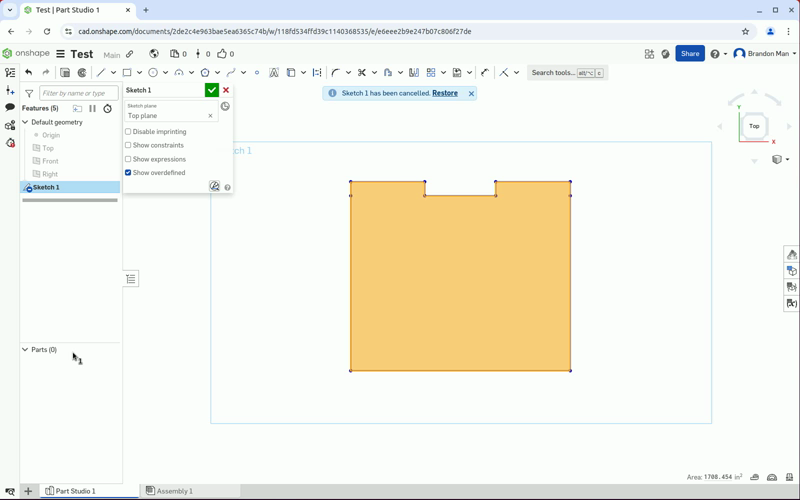
key(shift+e)
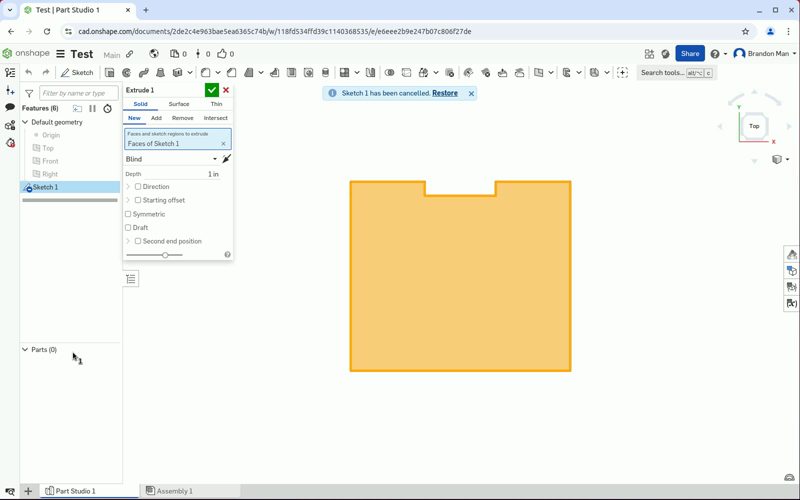
mouse_move(143, 106)
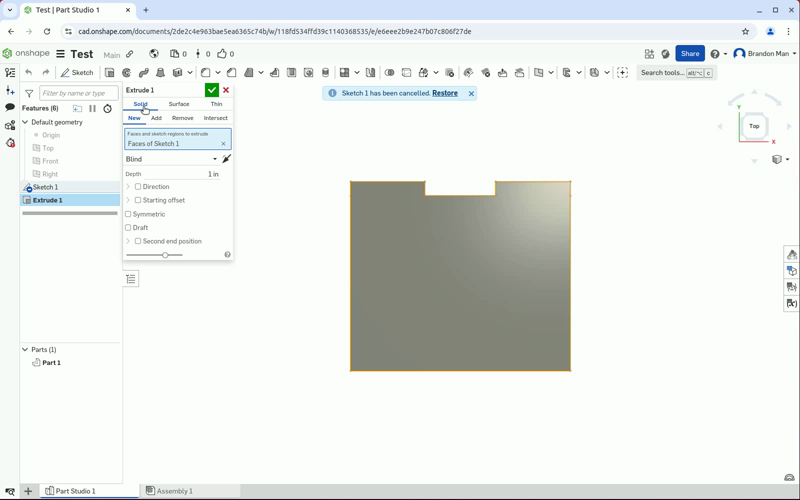
click(143, 106)
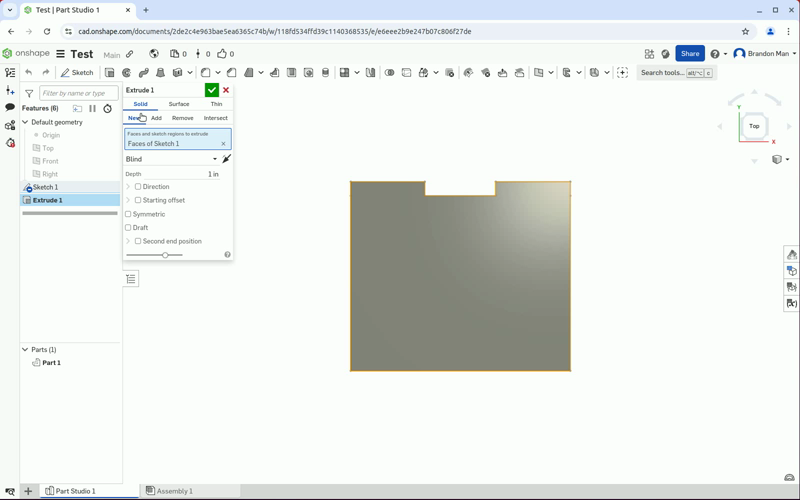
mouse_move(137, 120)
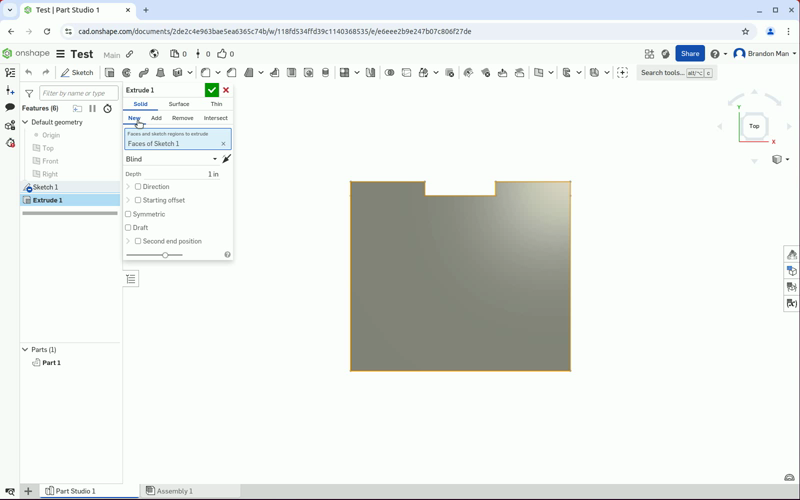
click(137, 120)
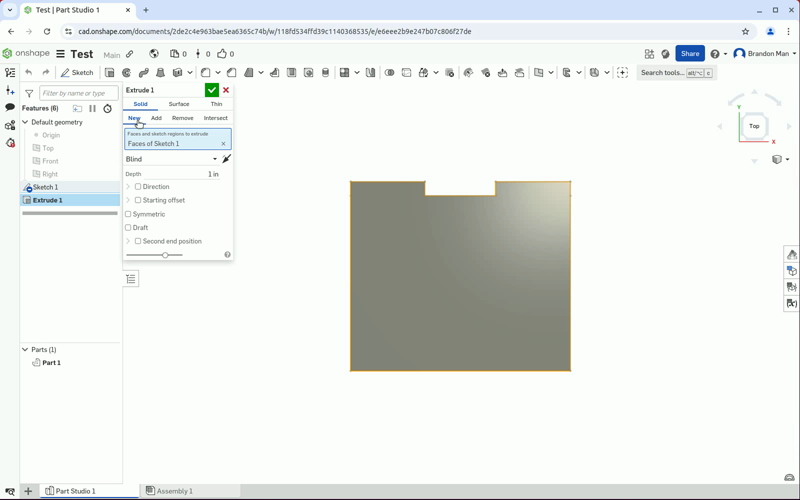
key(tab, 4)
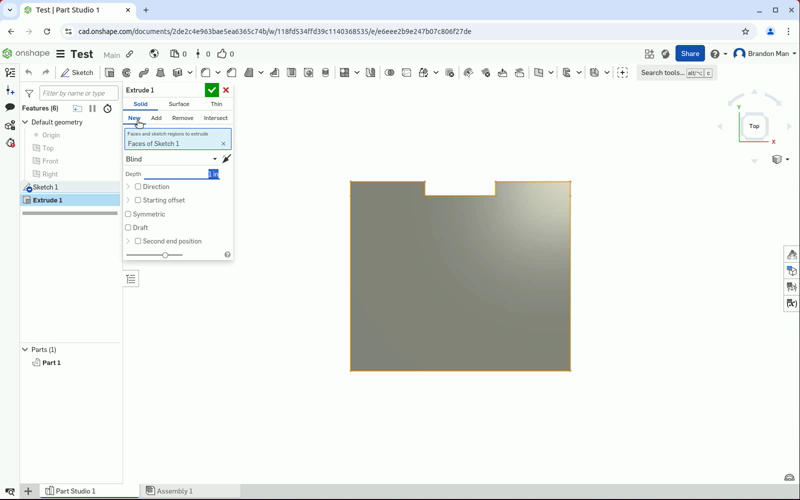
text(-0.241)
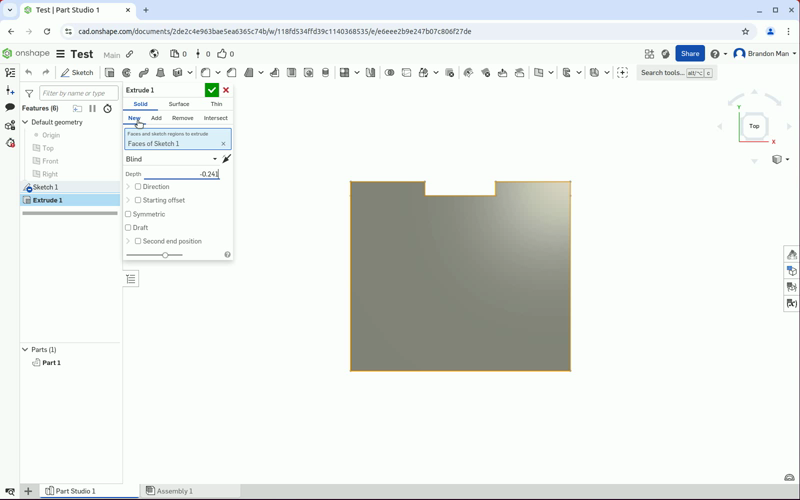
key(enter)
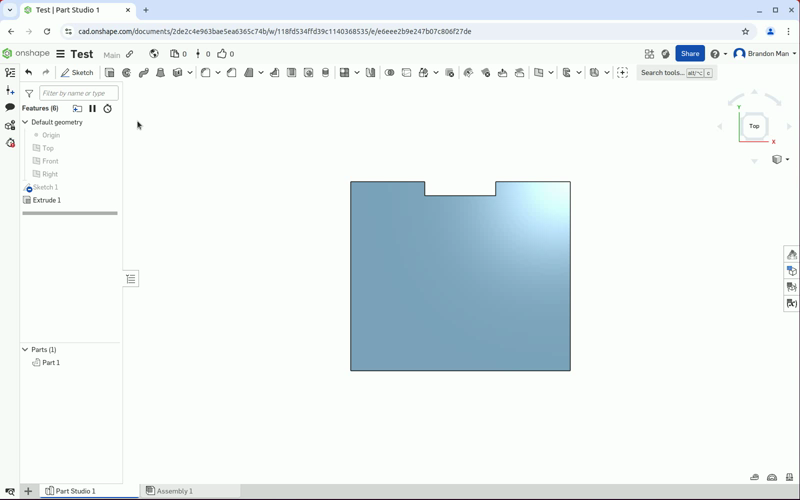
key(shift+h)
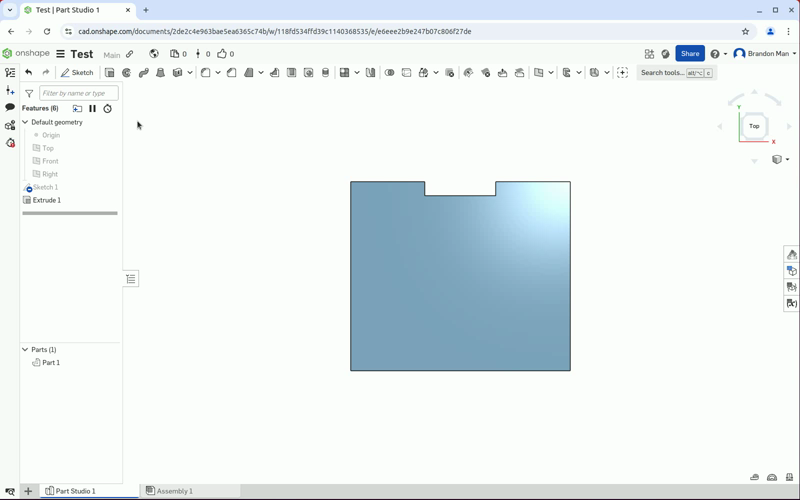
key(shift+h)
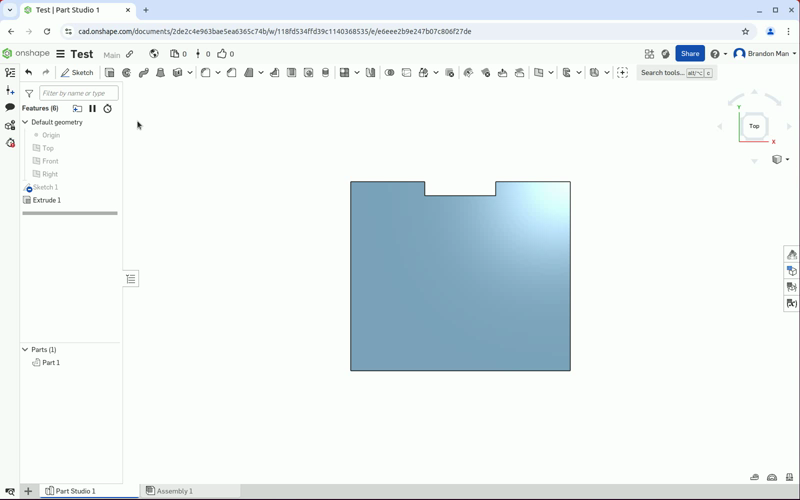
mouse_move(73, 189)
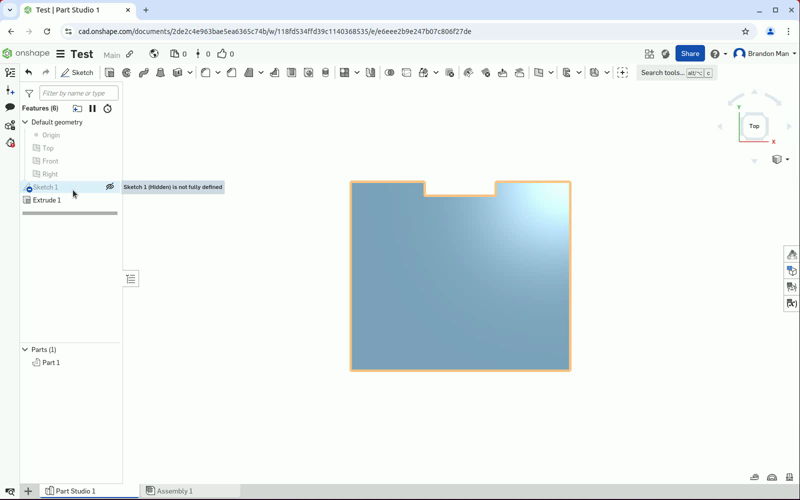
click(73, 189)
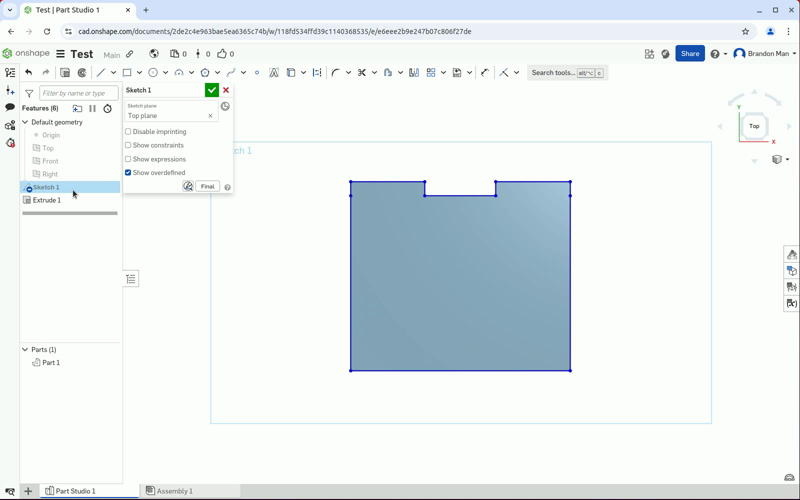
mouse_move(229, 92)
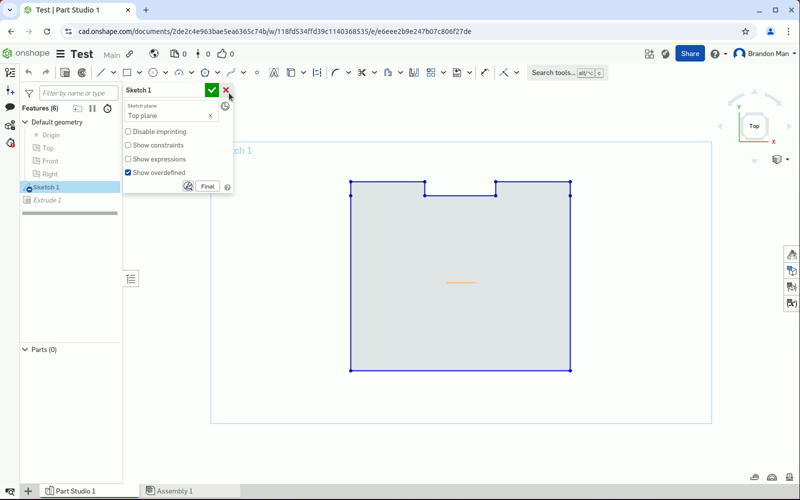
click(229, 92)
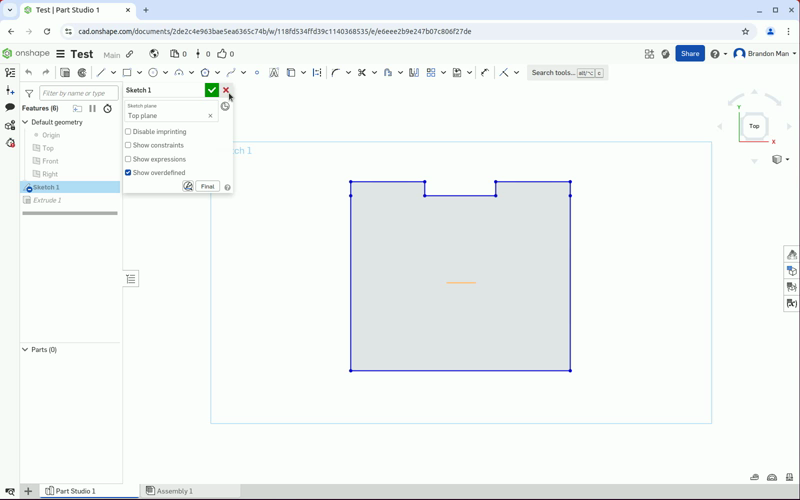
key(shift+s)
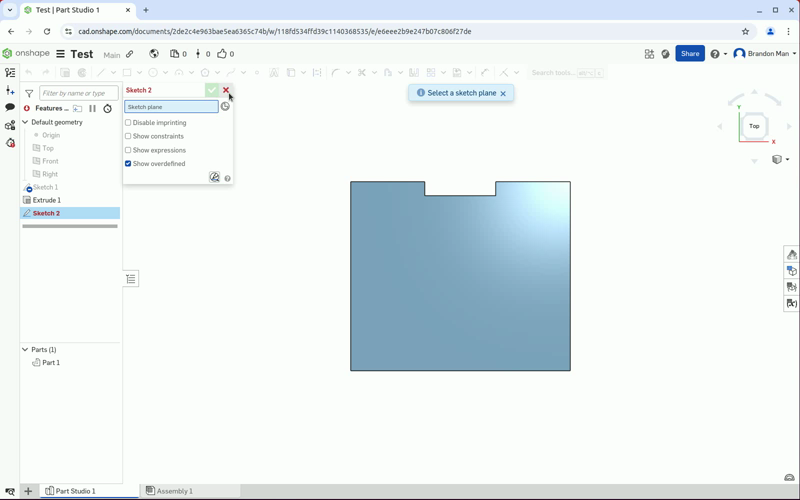
mouse_move(73, 150)
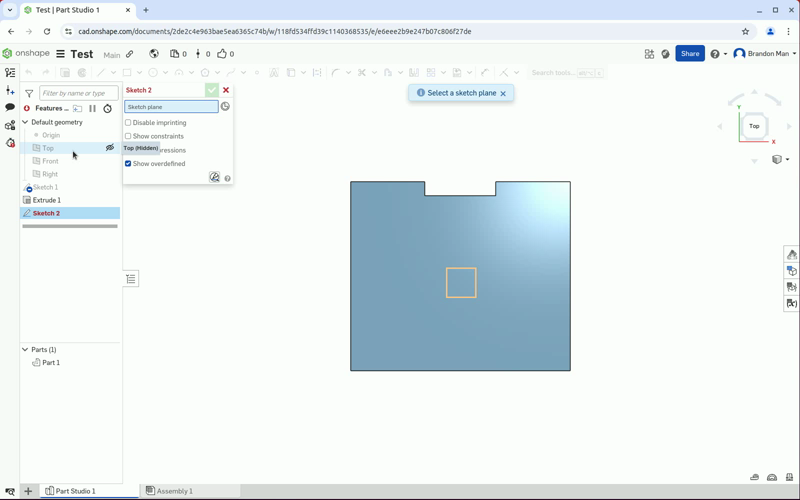
click(73, 150)
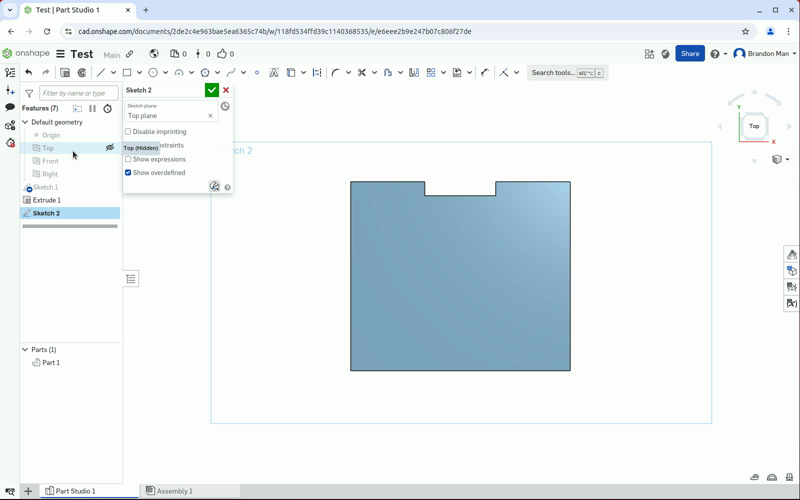
mouse_move(73, 352)
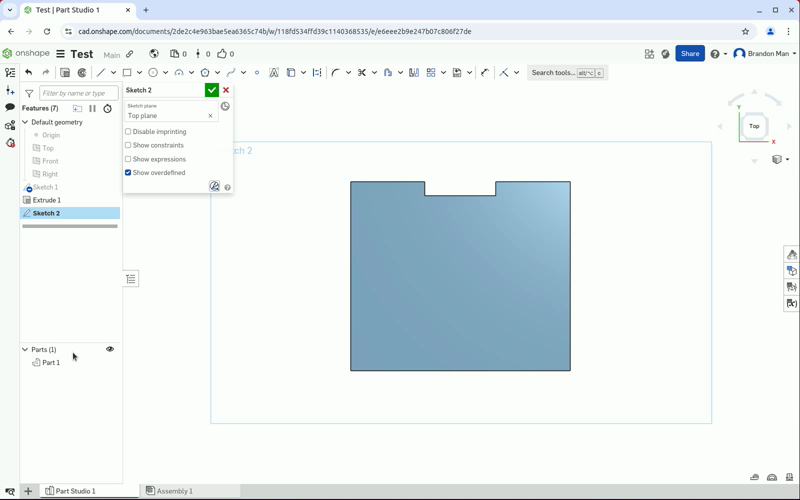
key(y)
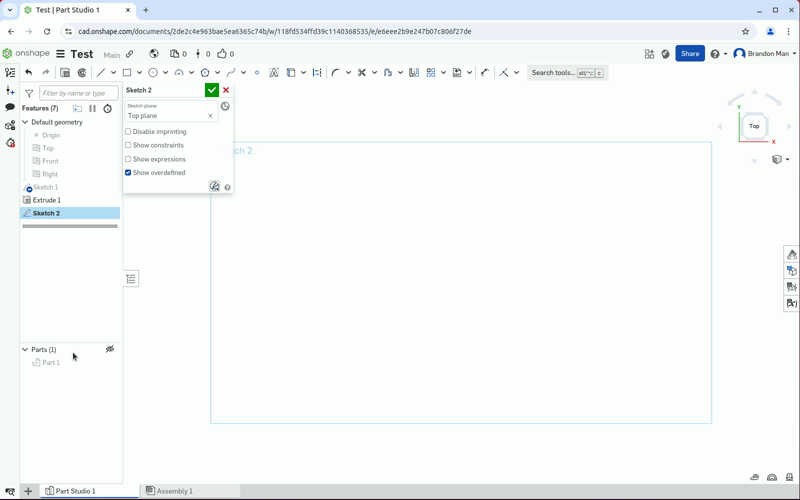
key(l)
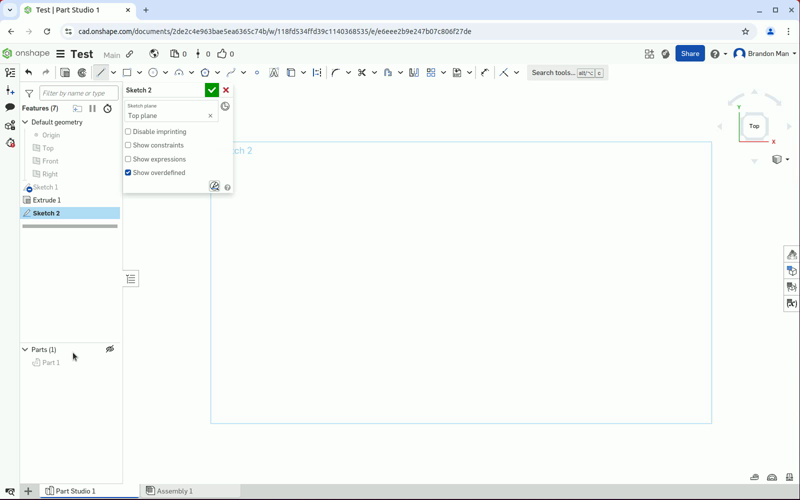
key_down(shift)
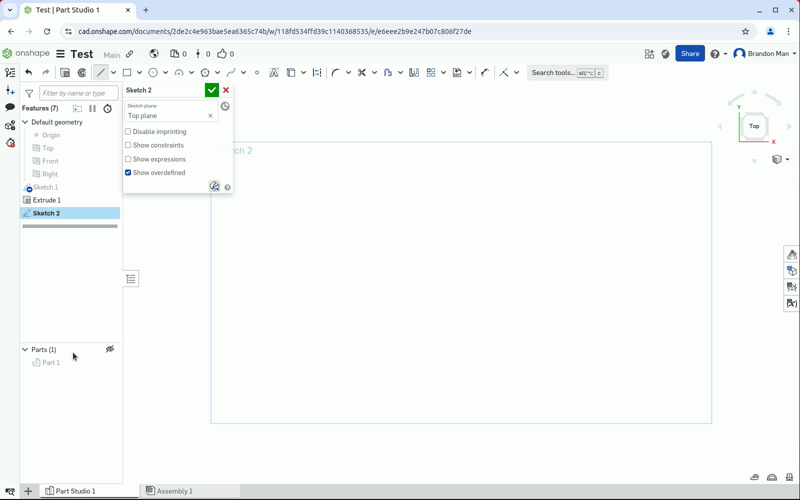
mouse_move(349, 372)
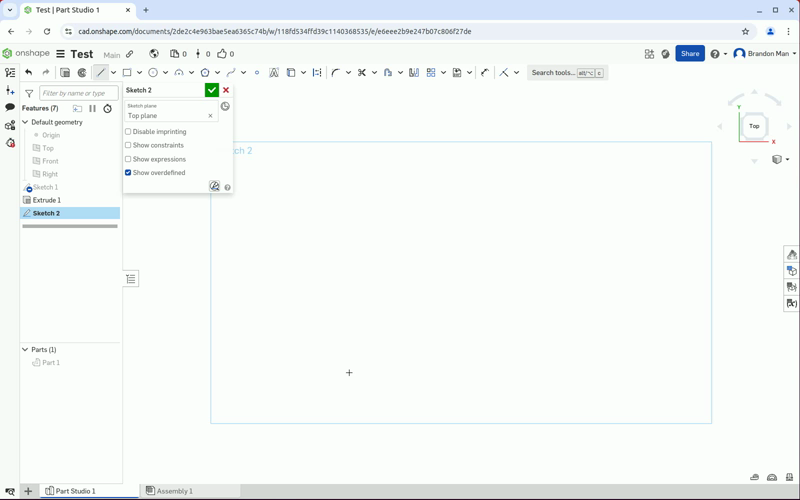
click(349, 372)
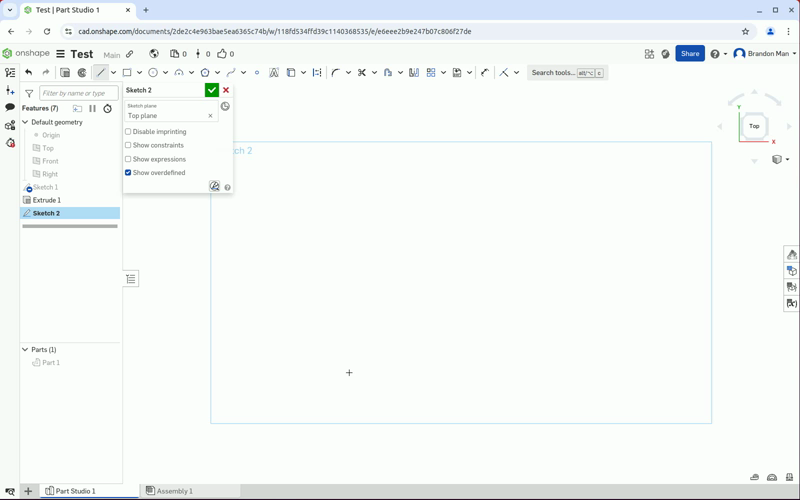
key_up(shift)
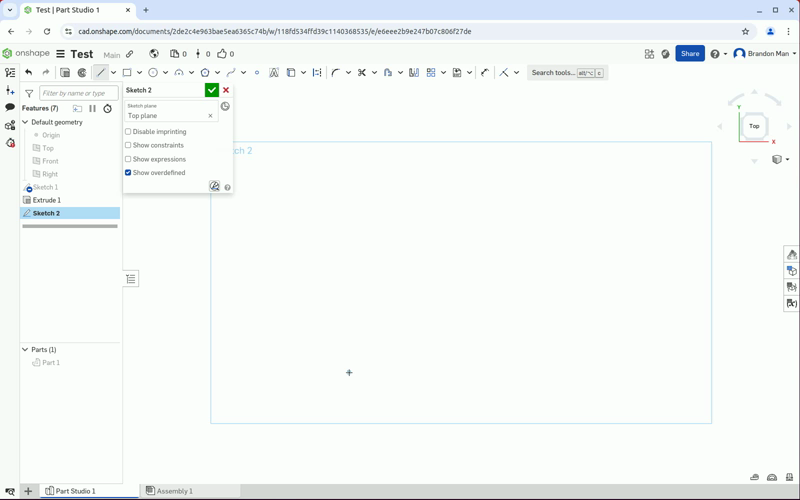
key_down(shift)
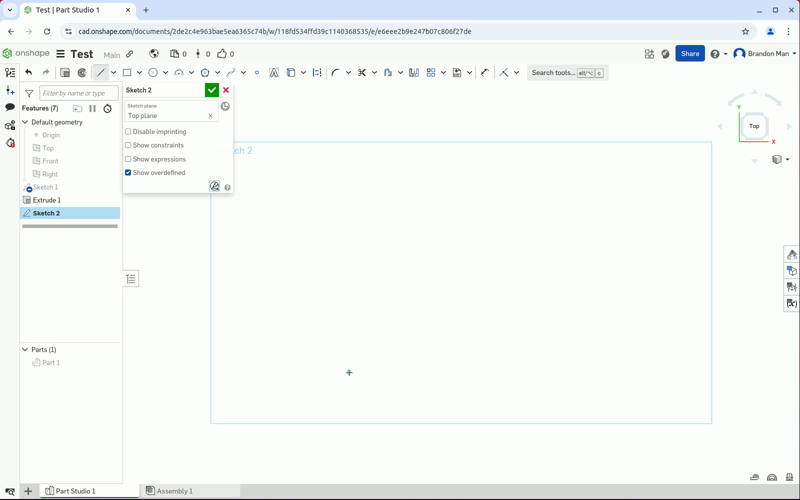
mouse_move(570, 372)
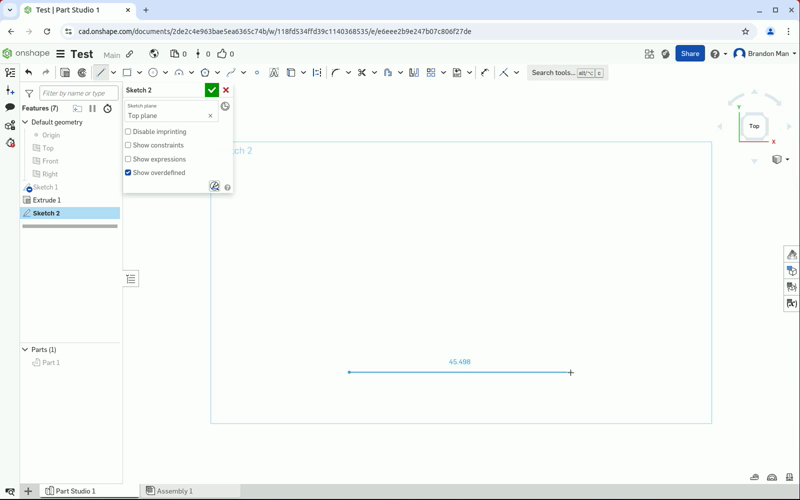
click(570, 372)
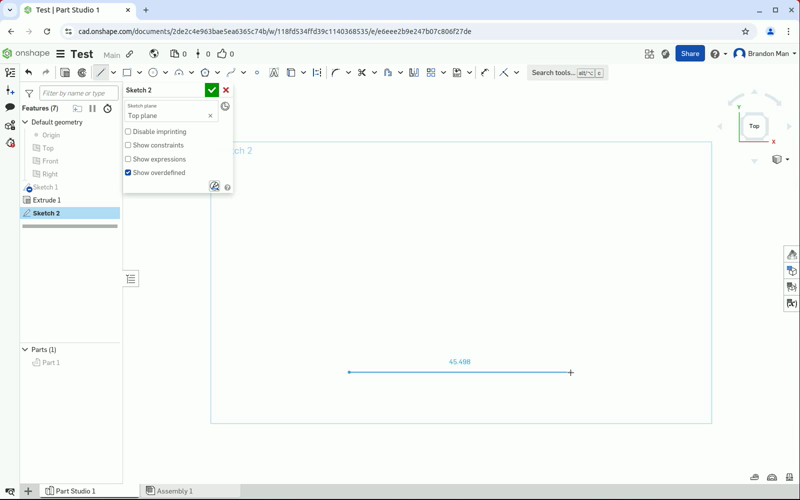
key_up(shift)
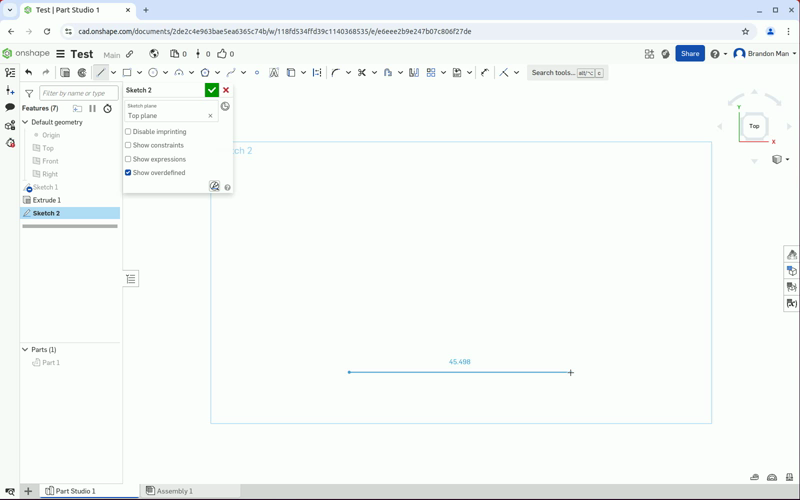
key_down(shift)
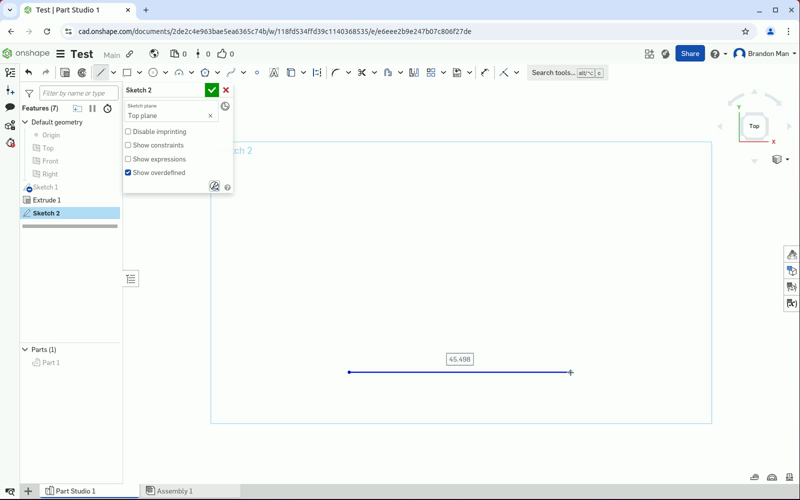
mouse_move(570, 194)
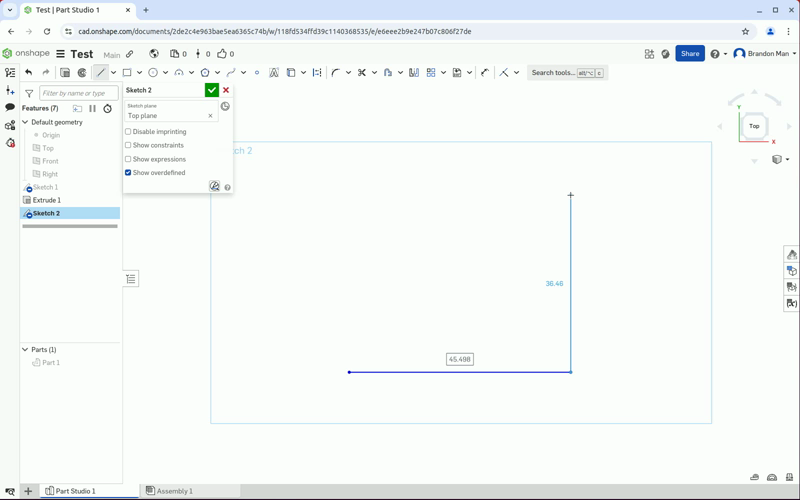
click(570, 194)
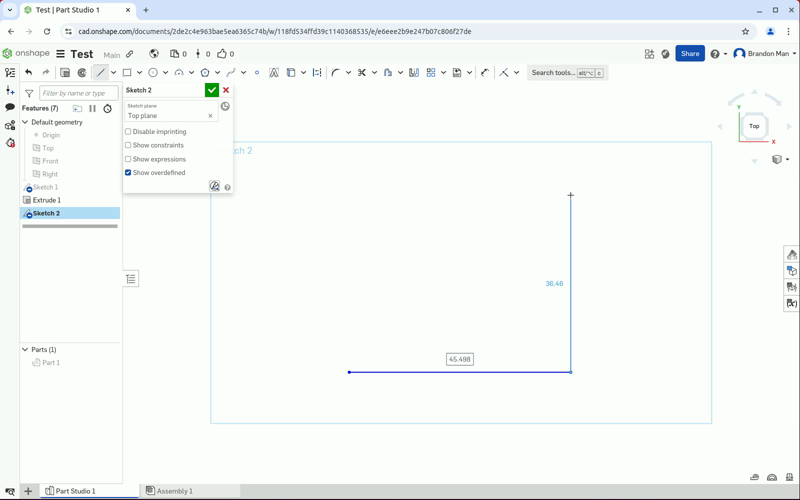
key_up(shift)
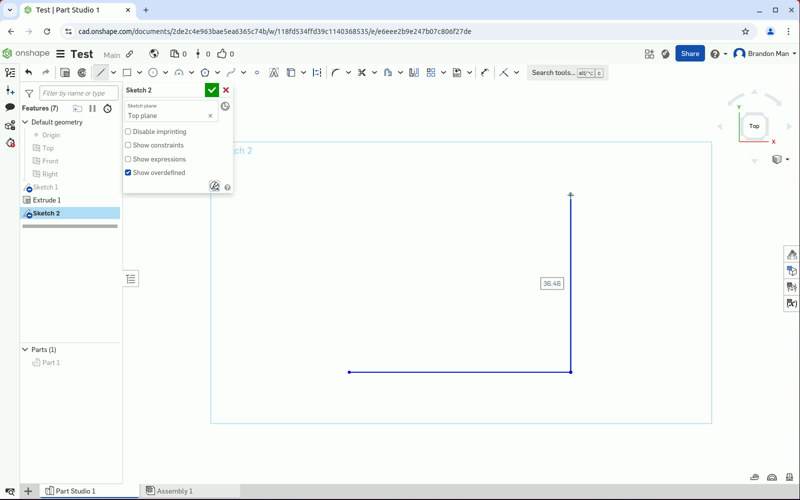
key_down(shift)
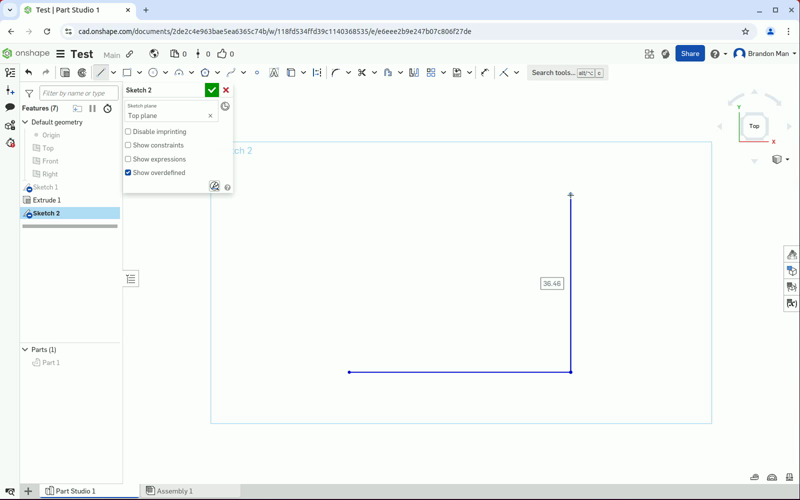
mouse_move(589, 194)
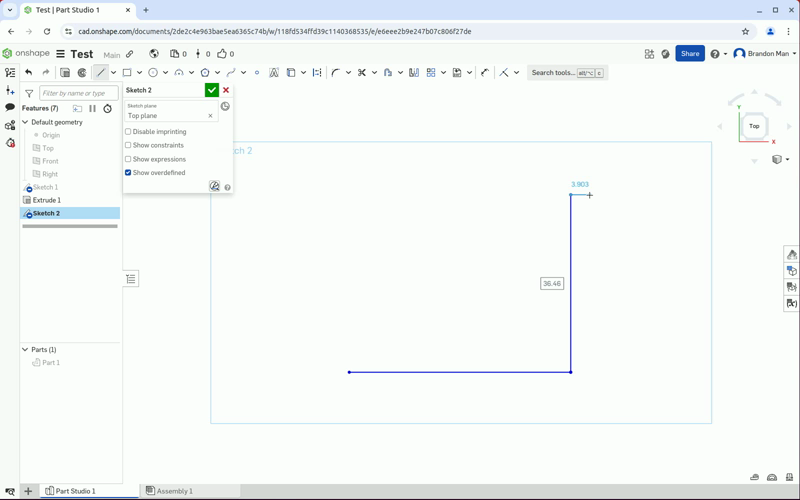
mouse_move(570, 180)
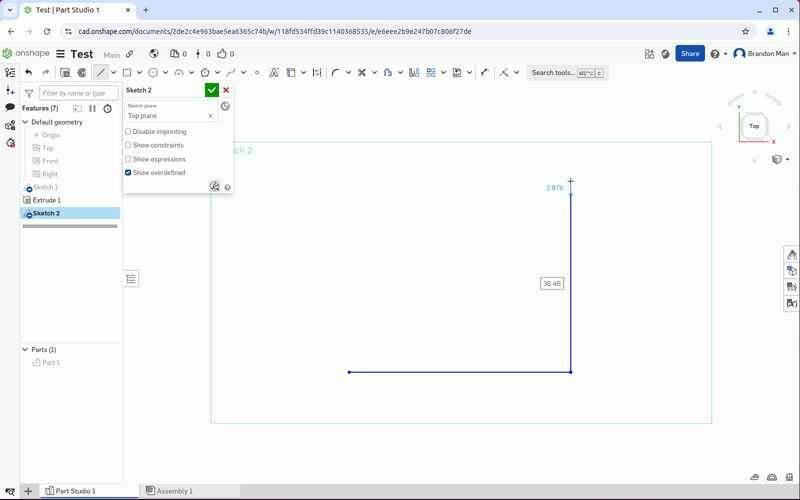
click(570, 180)
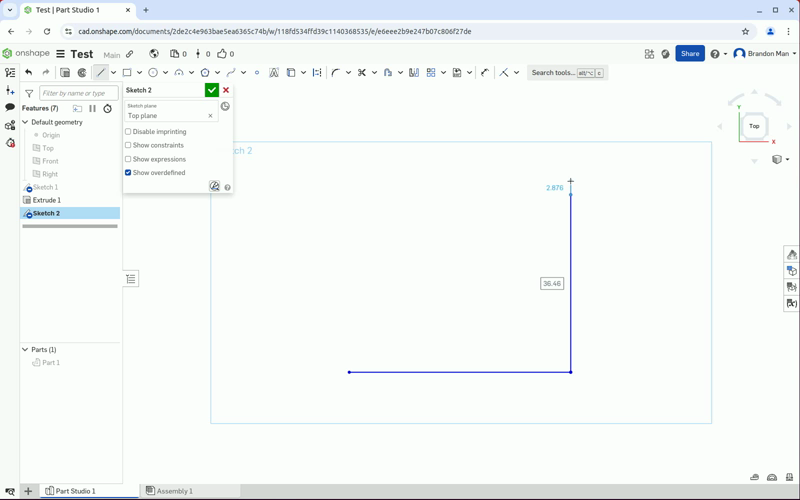
key_up(shift)
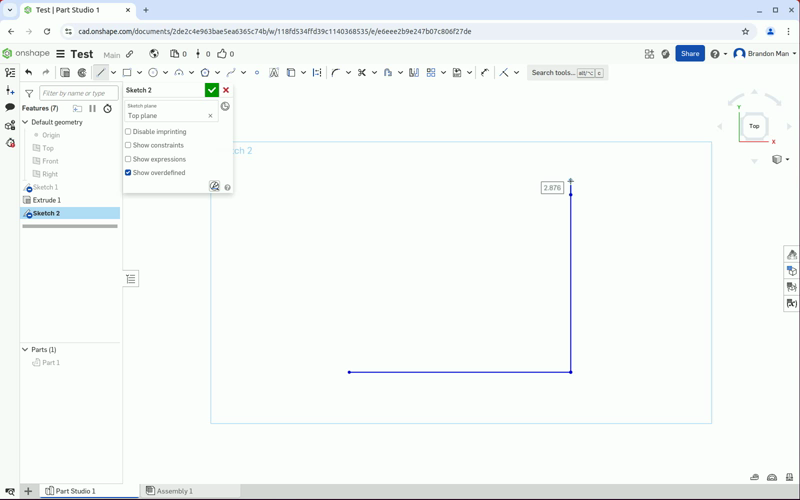
key_down(shift)
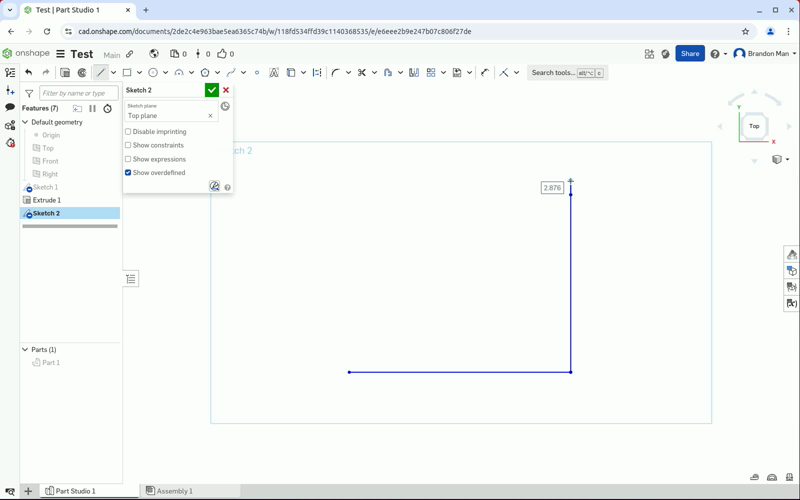
mouse_move(496, 180)
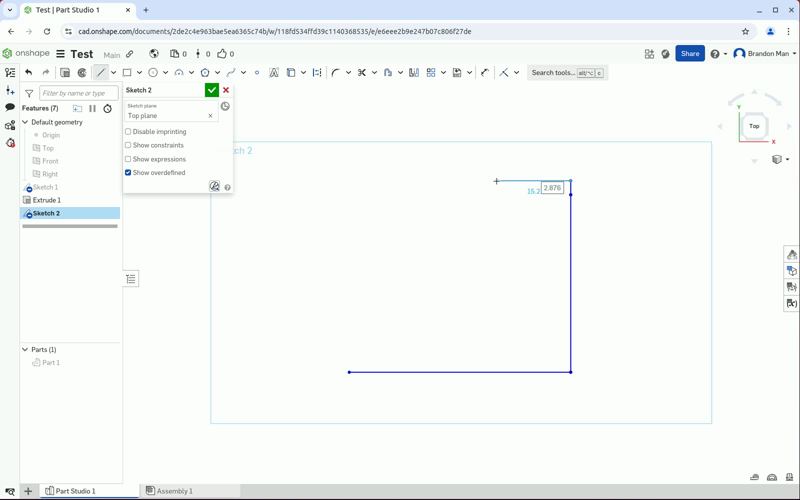
click(496, 180)
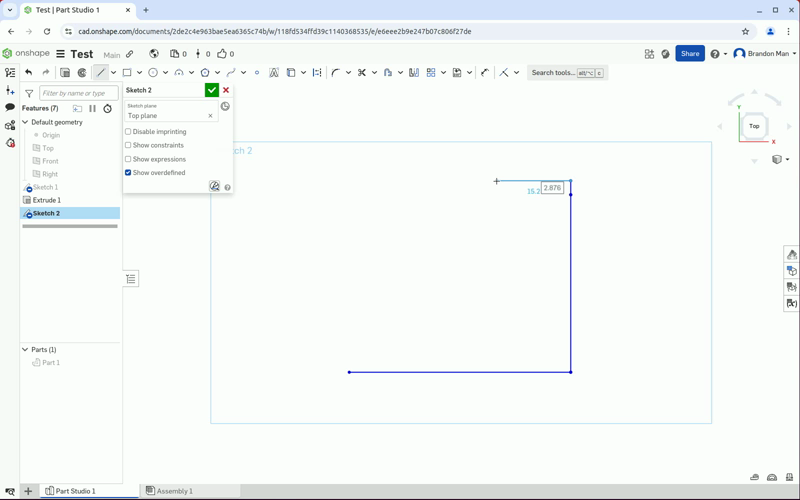
key_up(shift)
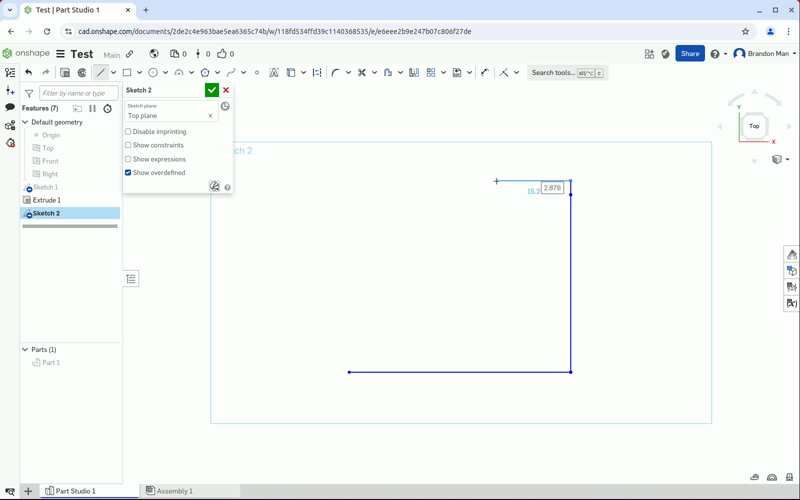
key_down(shift)
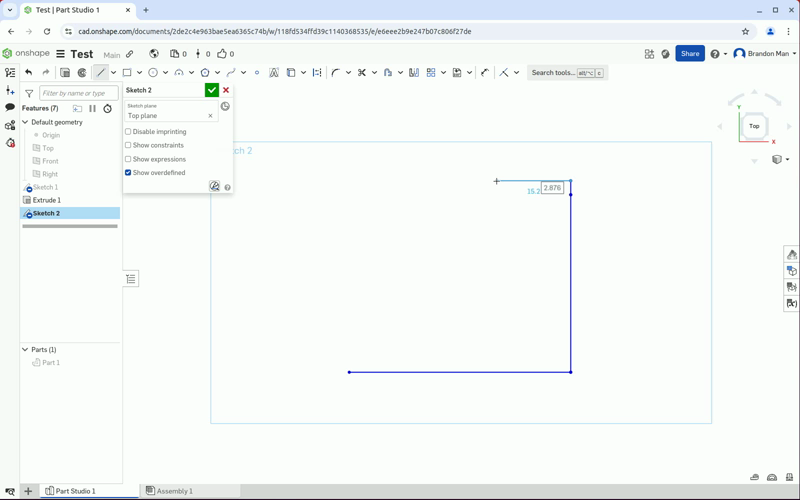
mouse_move(526, 180)
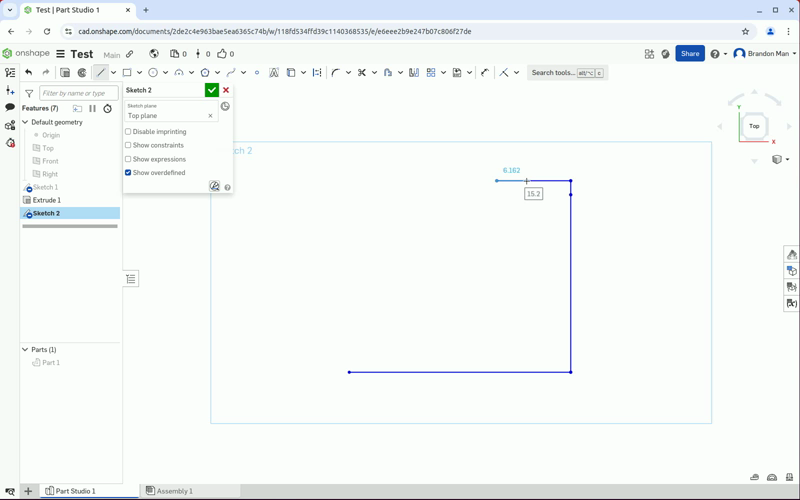
mouse_move(496, 194)
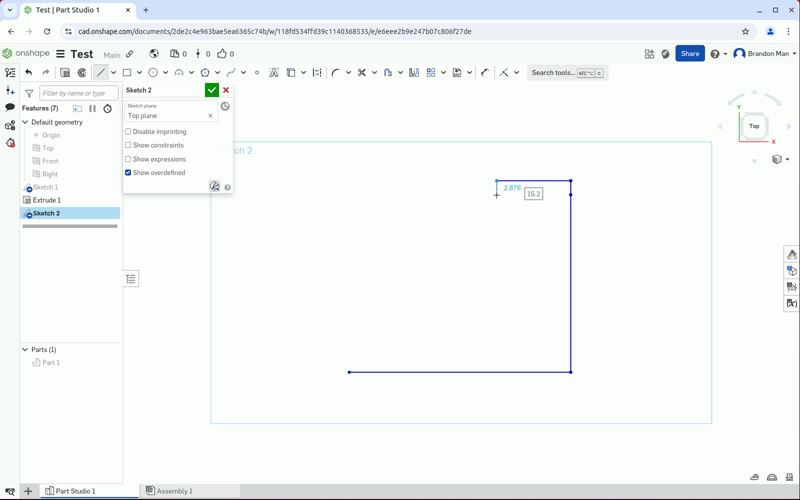
click(496, 194)
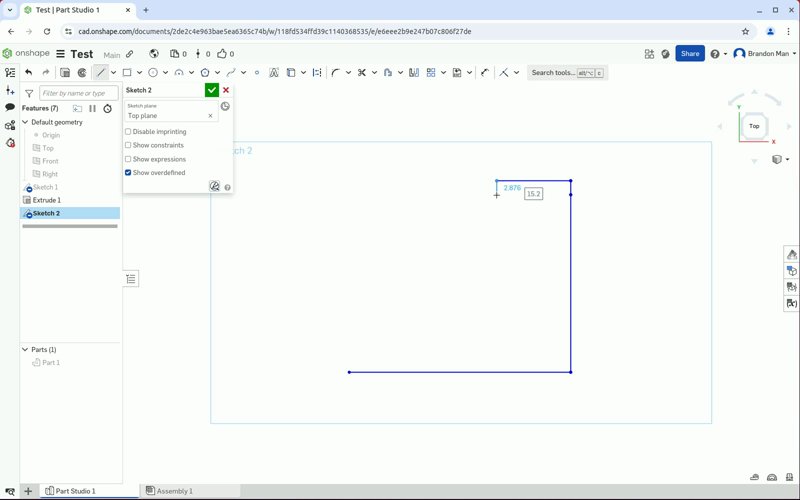
key_up(shift)
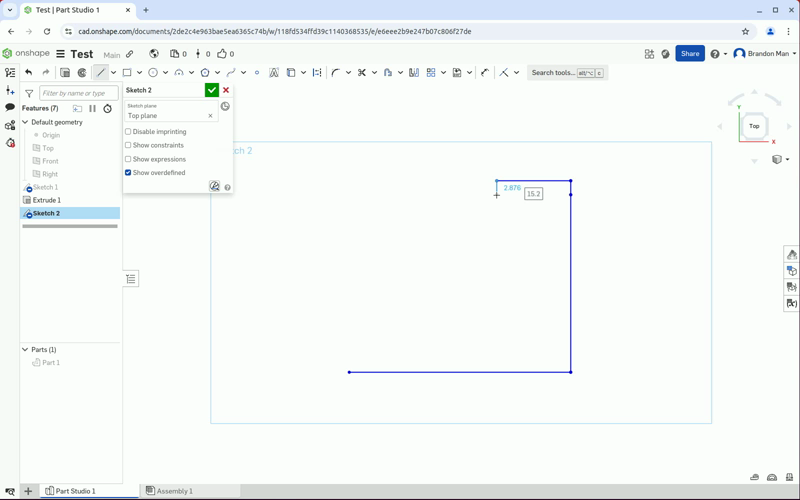
key_down(shift)
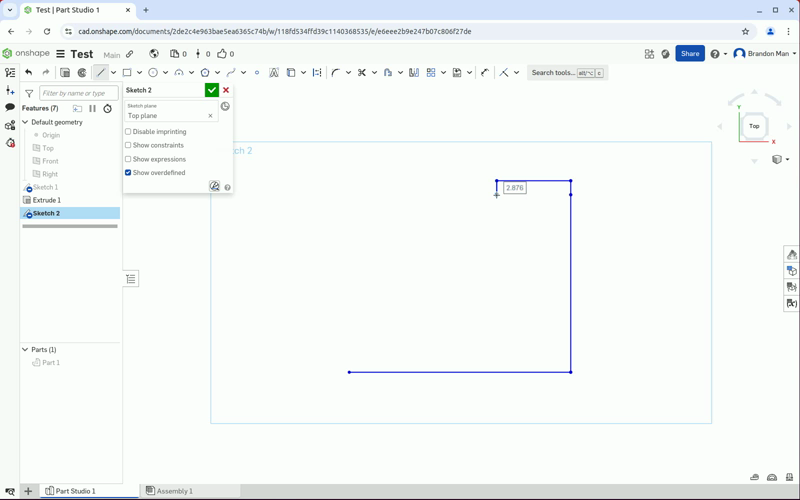
mouse_move(424, 194)
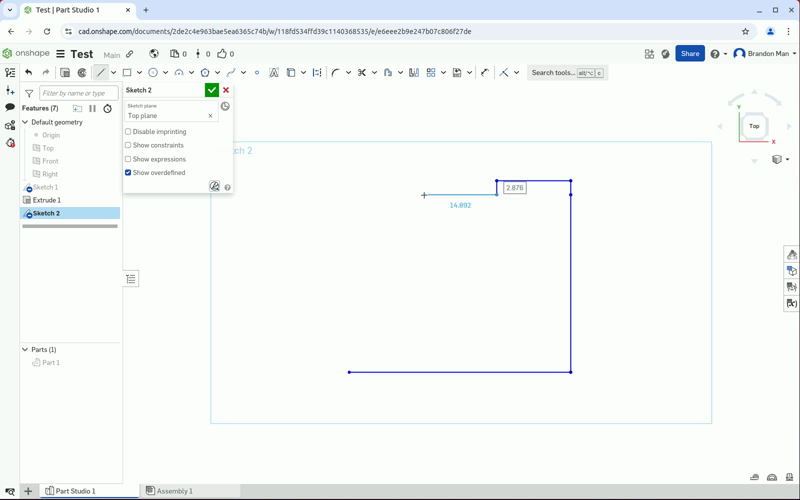
click(424, 194)
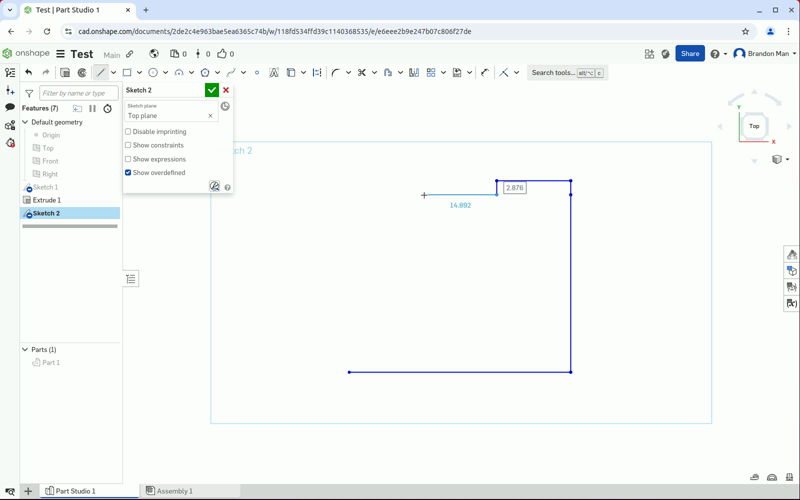
key_up(shift)
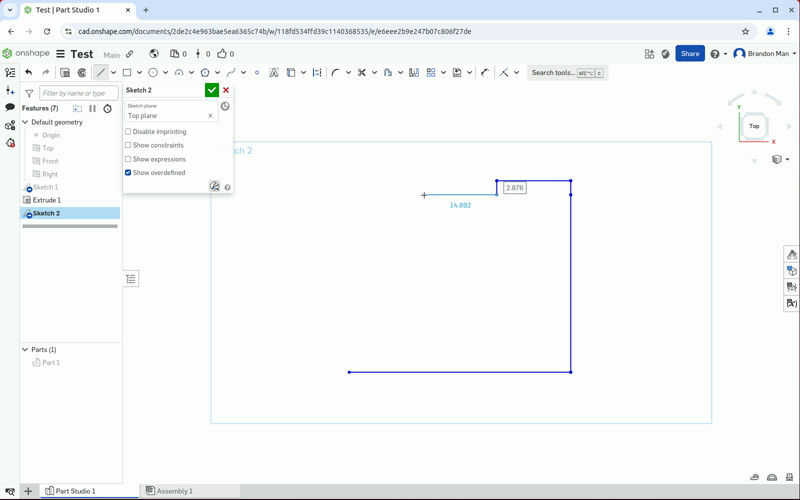
key_down(shift)
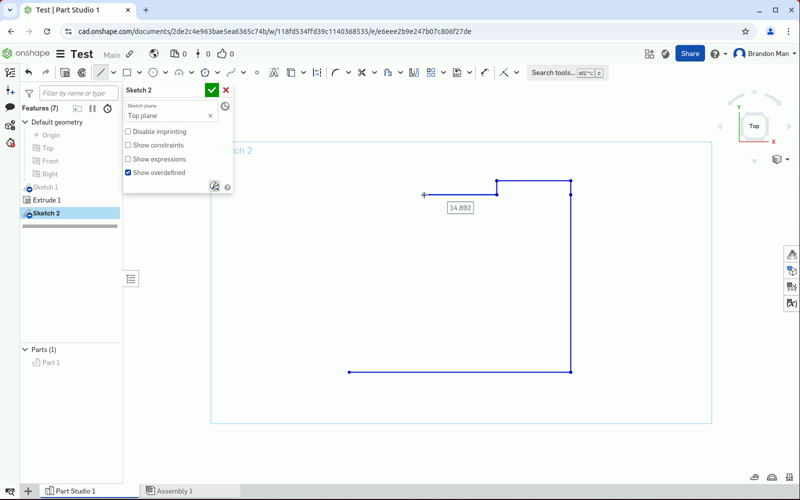
mouse_move(454, 194)
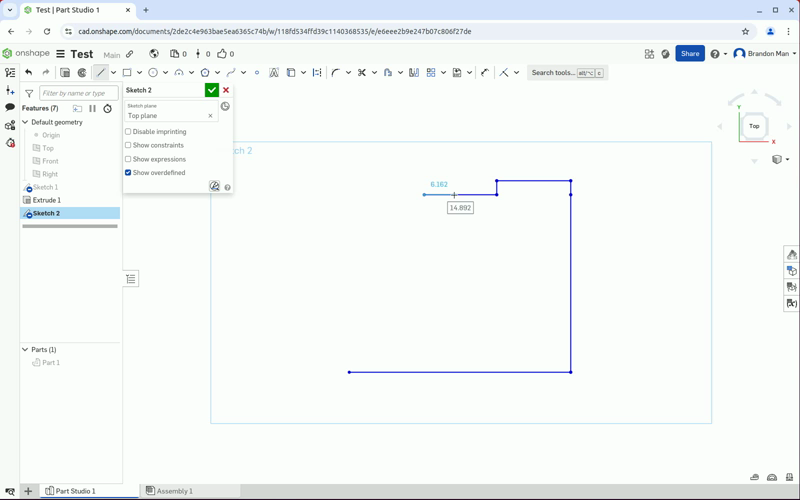
mouse_move(424, 180)
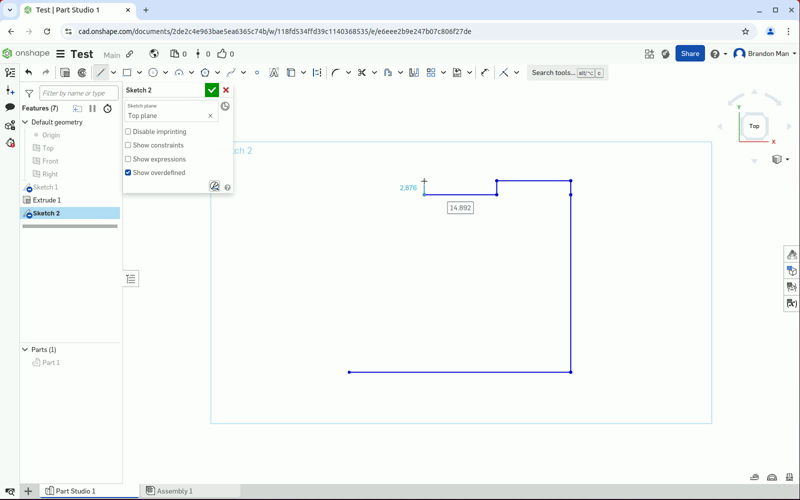
click(424, 180)
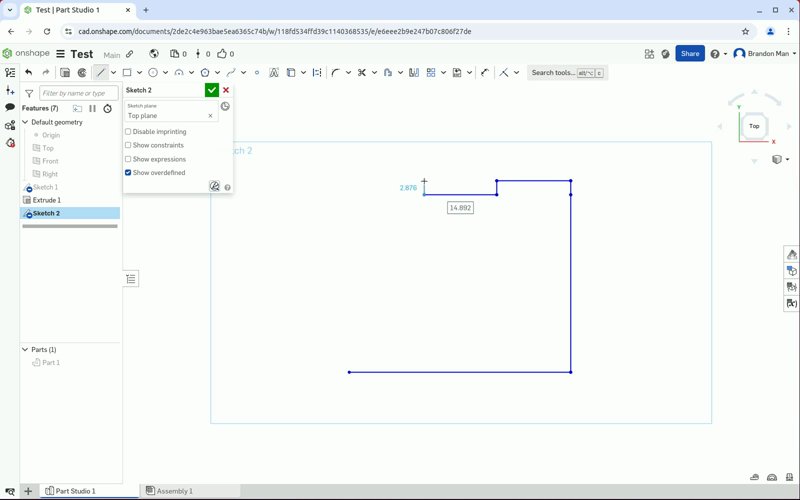
key_up(shift)
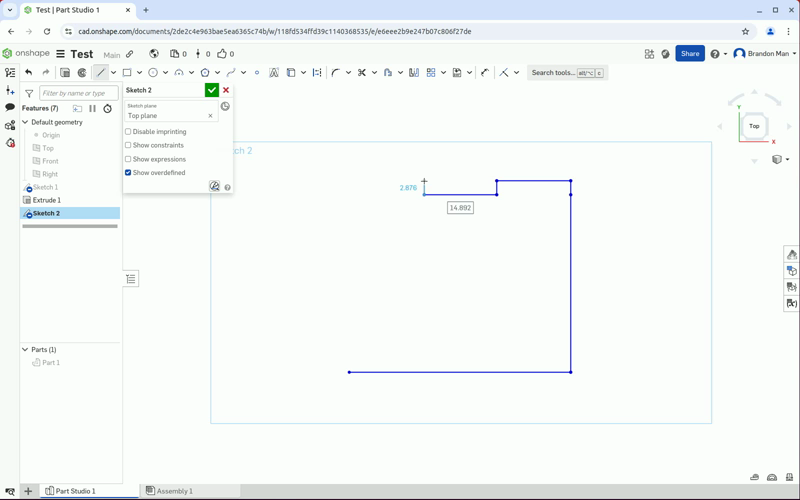
key_down(shift)
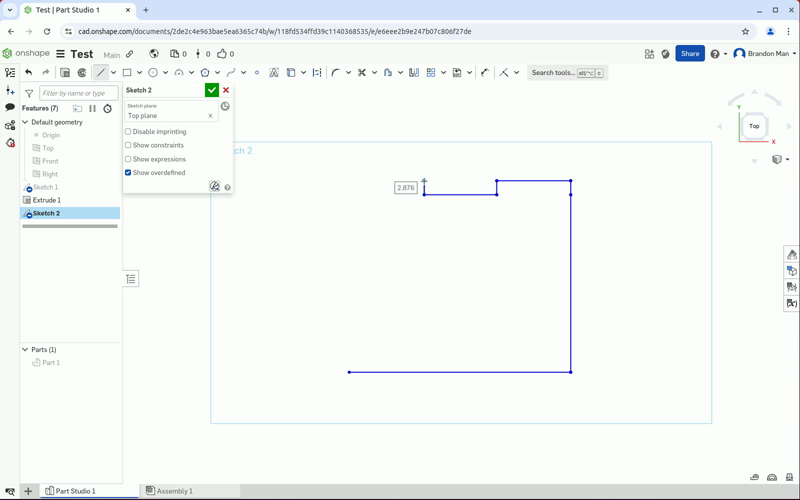
mouse_move(349, 180)
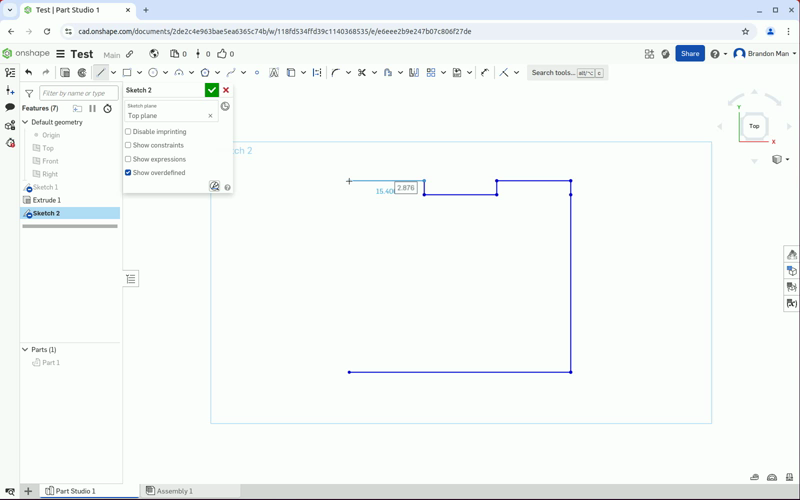
click(349, 180)
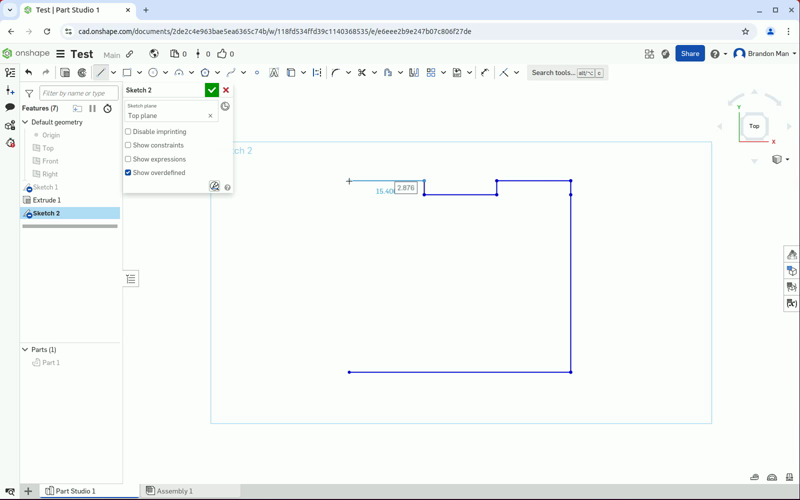
key_up(shift)
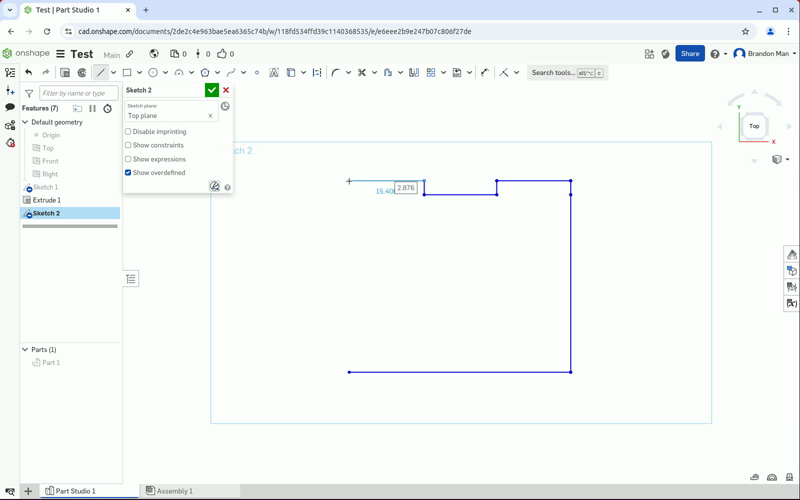
key_down(shift)
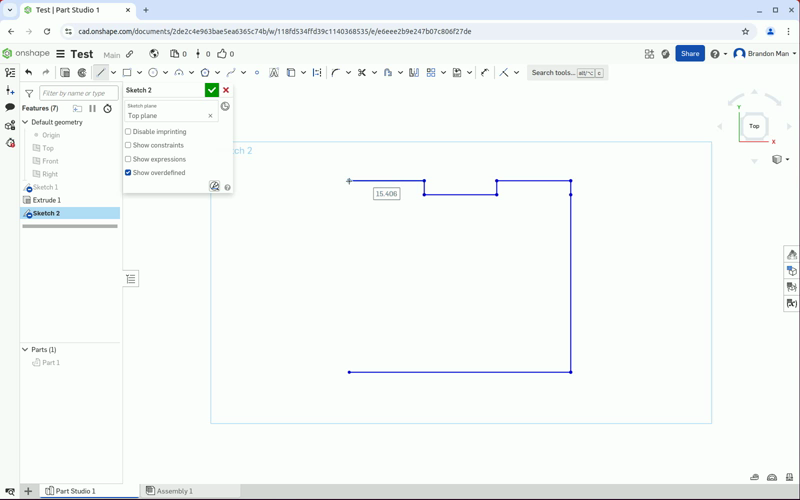
mouse_move(379, 180)
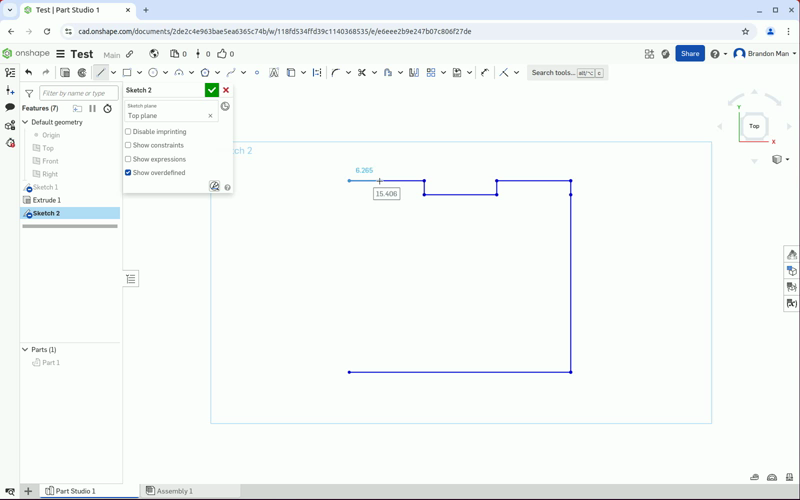
mouse_move(349, 194)
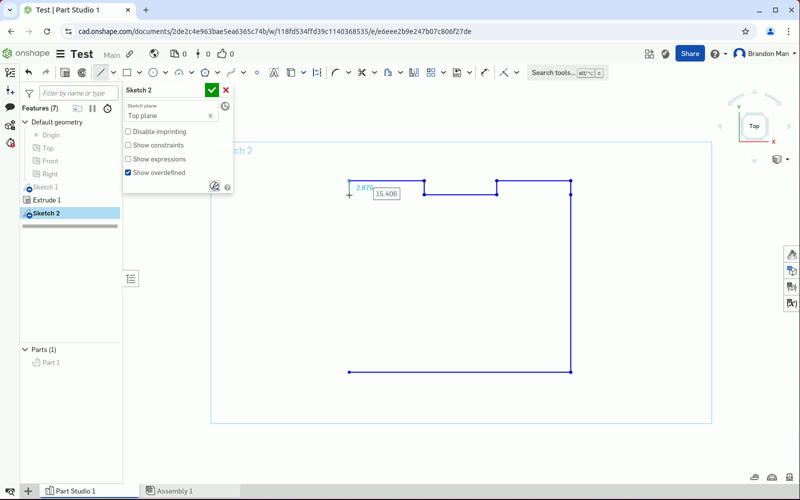
click(349, 194)
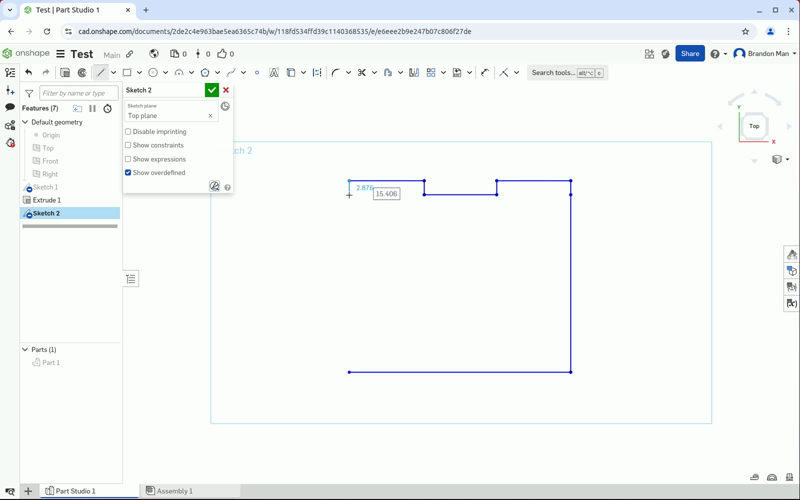
key_up(shift)
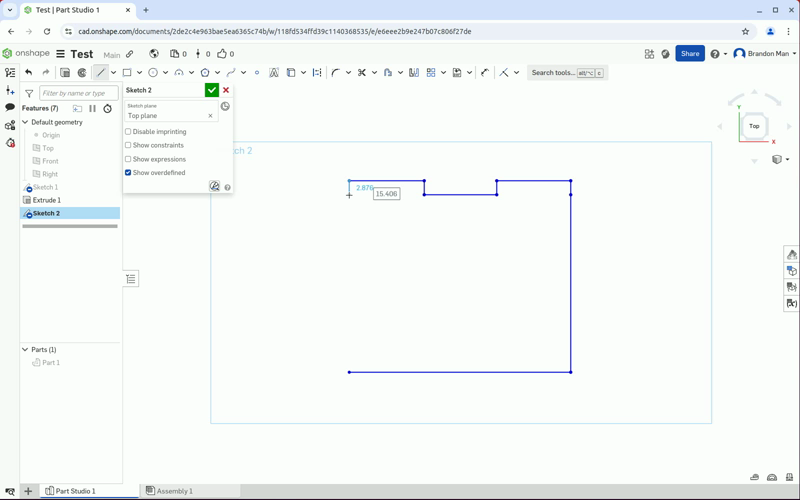
key_down(shift)
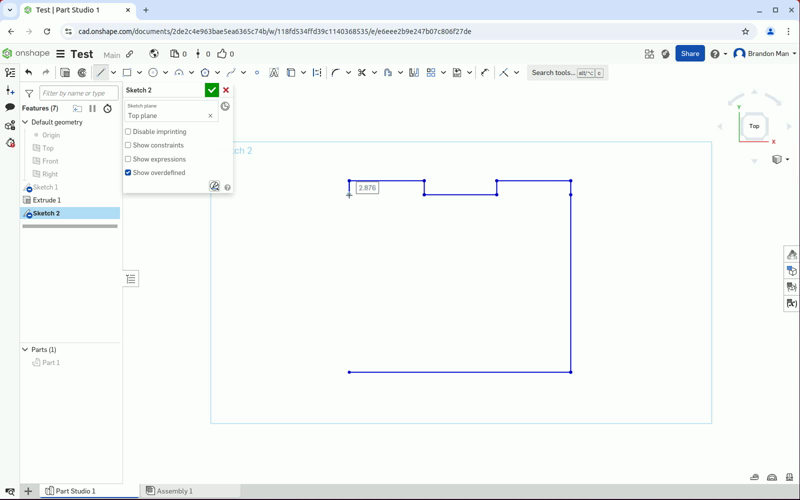
mouse_move(349, 372)
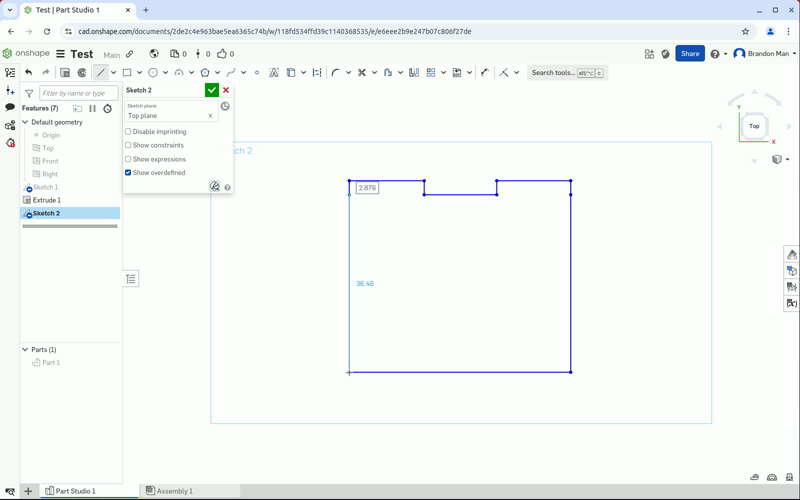
key_up(shift)
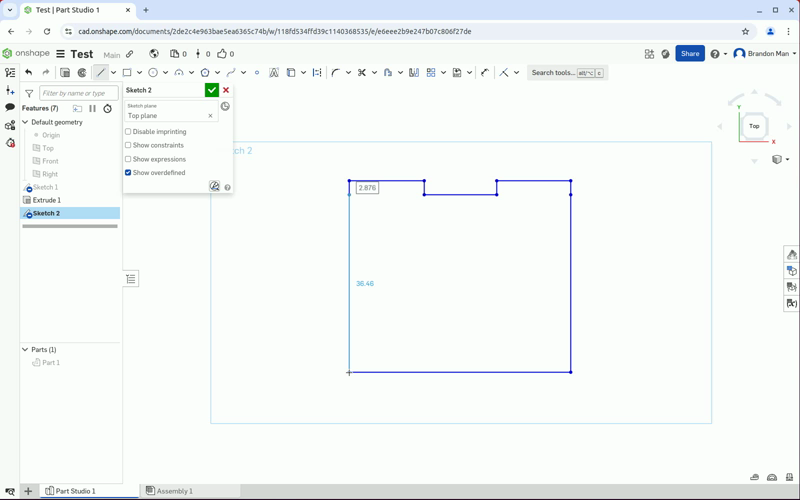
click(349, 372)
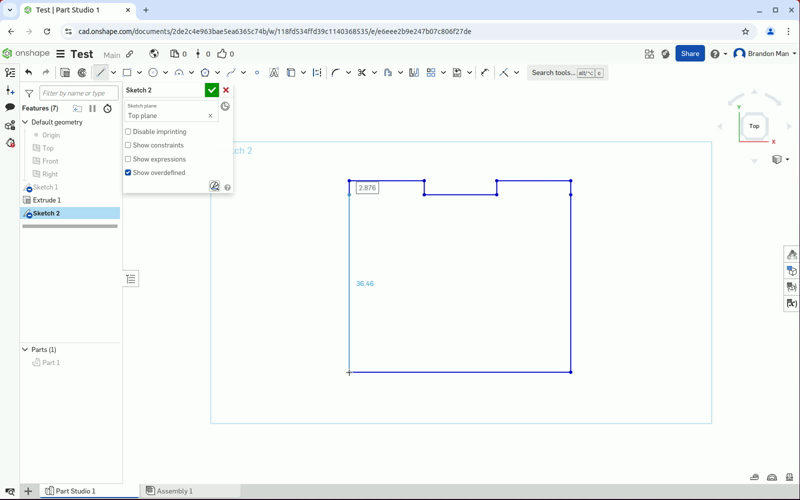
key(esc)
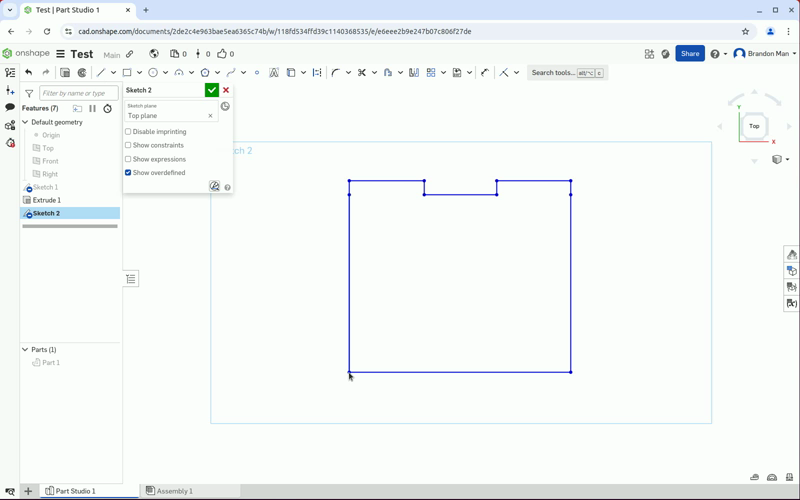
key(l)
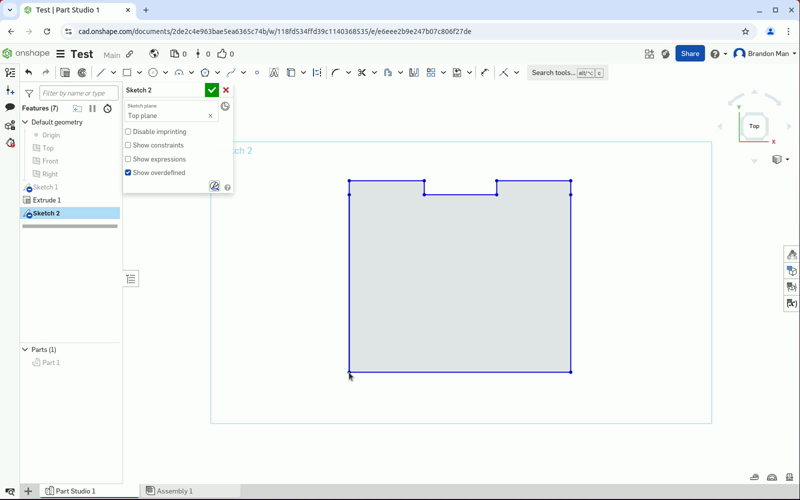
key_down(shift)
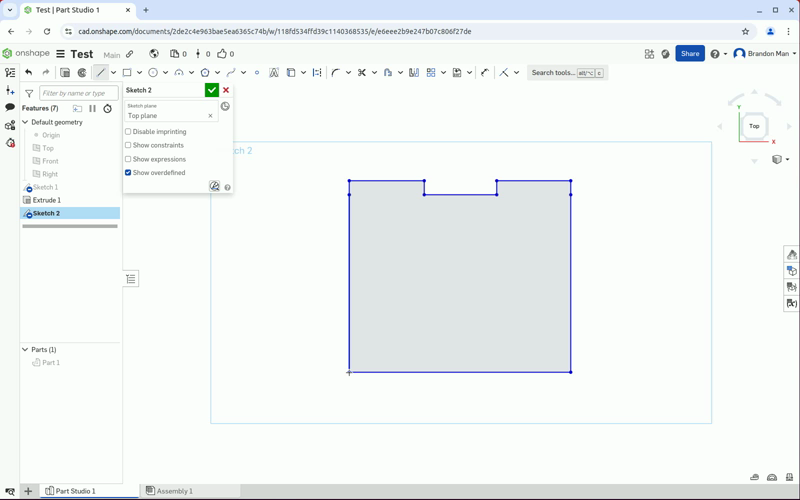
mouse_move(351, 369)
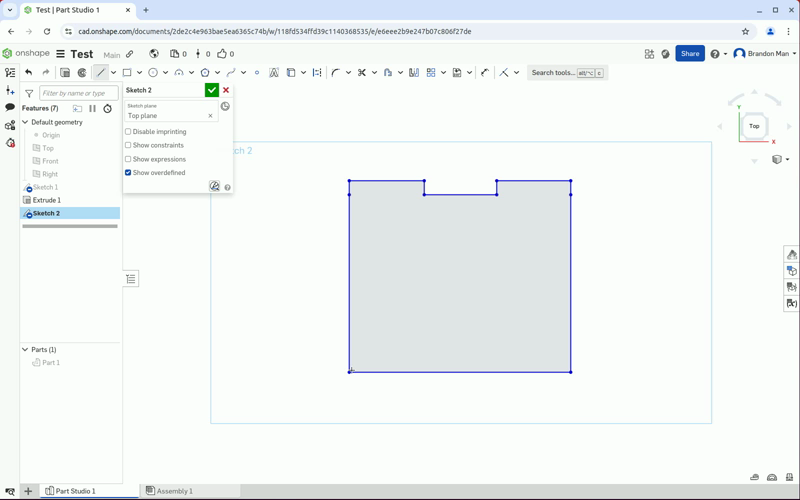
scroll(6)
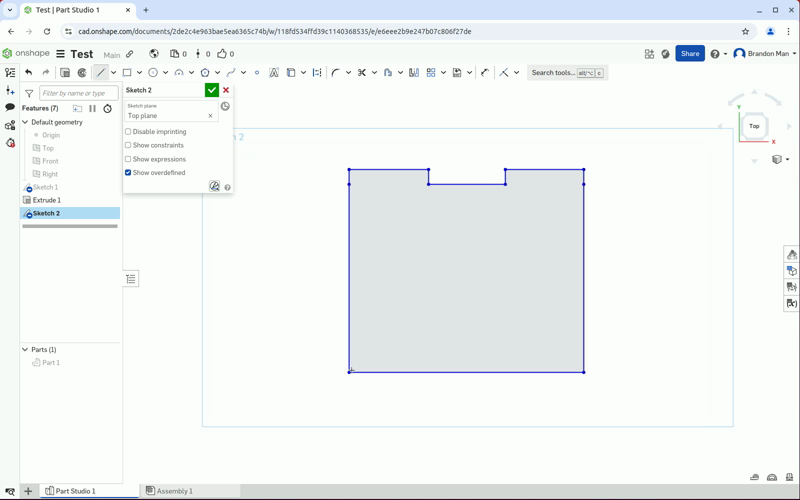
scroll(6)
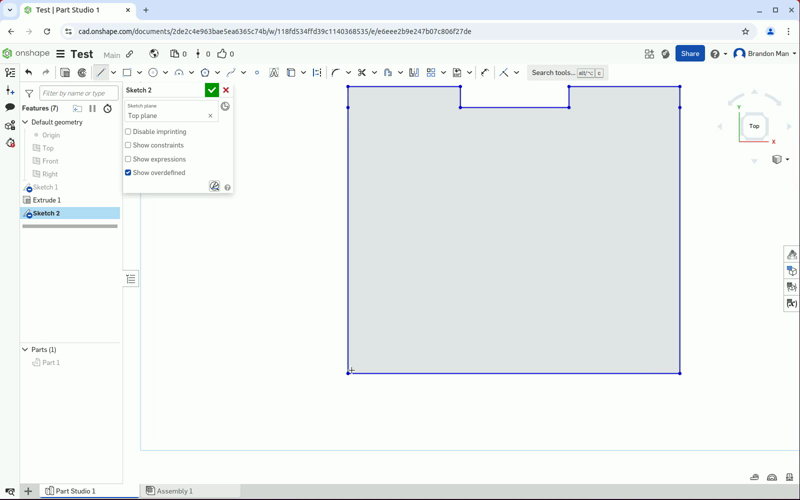
scroll(6)
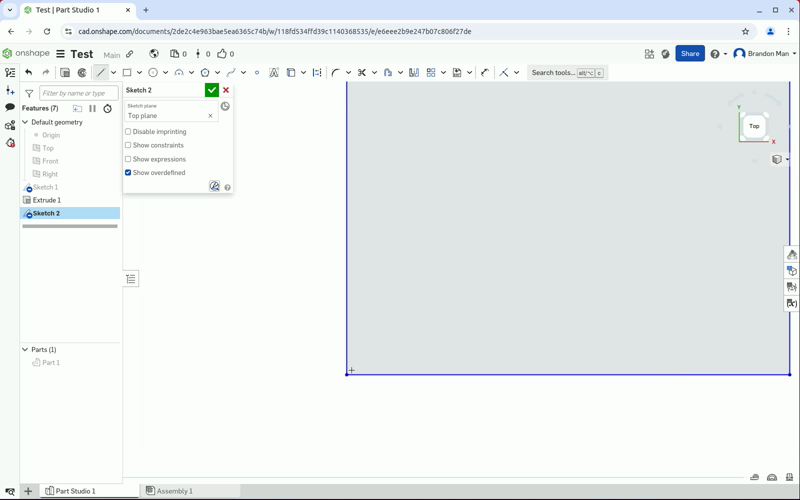
scroll(6)
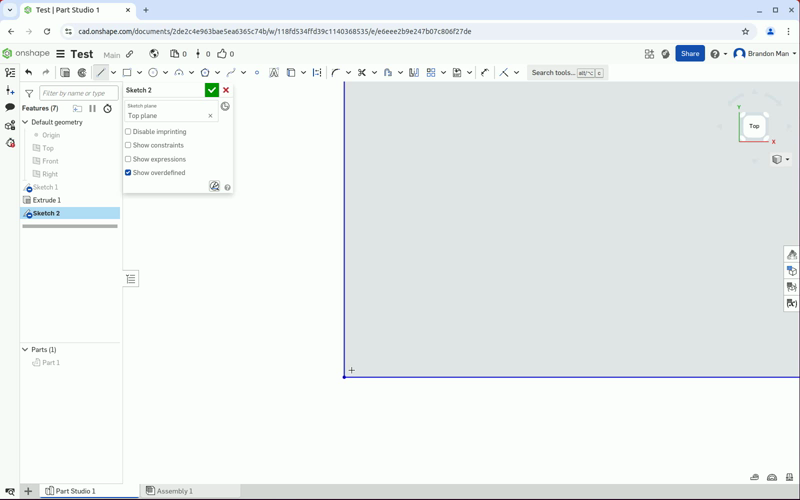
scroll(6)
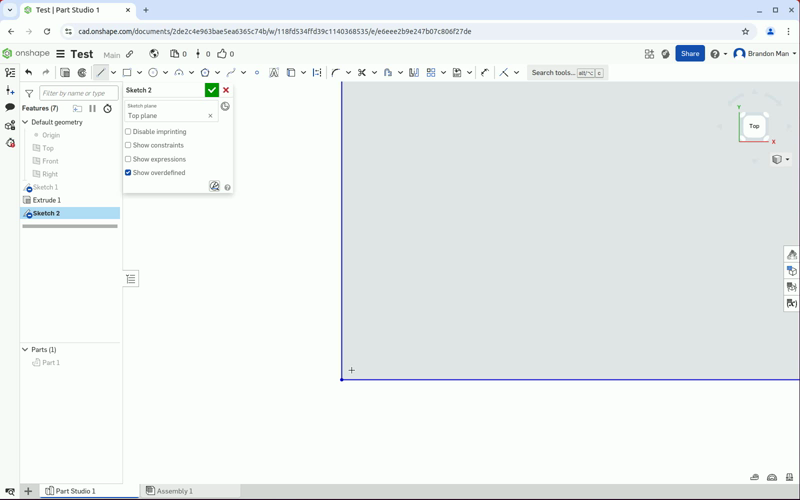
scroll(6)
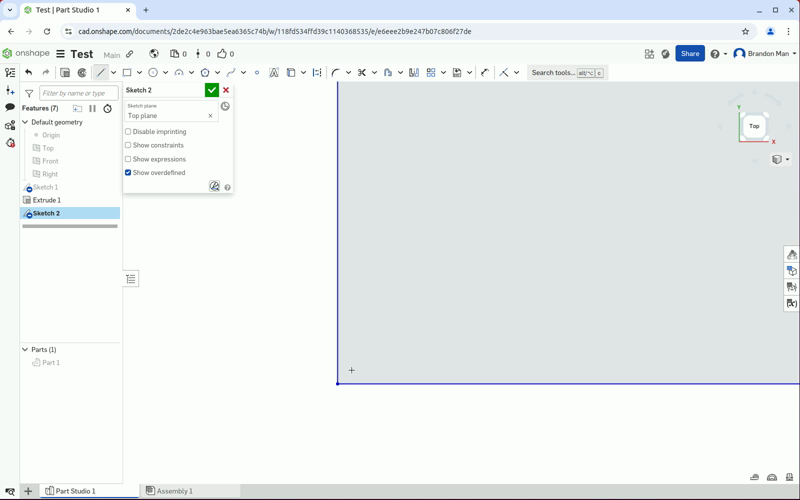
scroll(6)
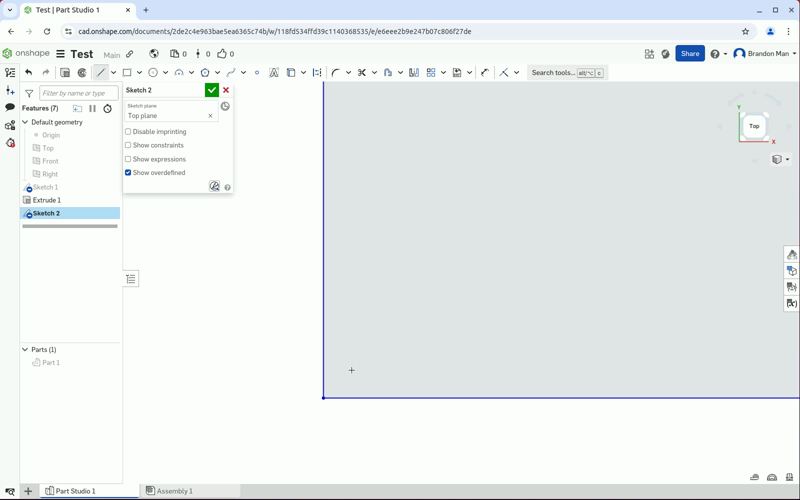
click(351, 369)
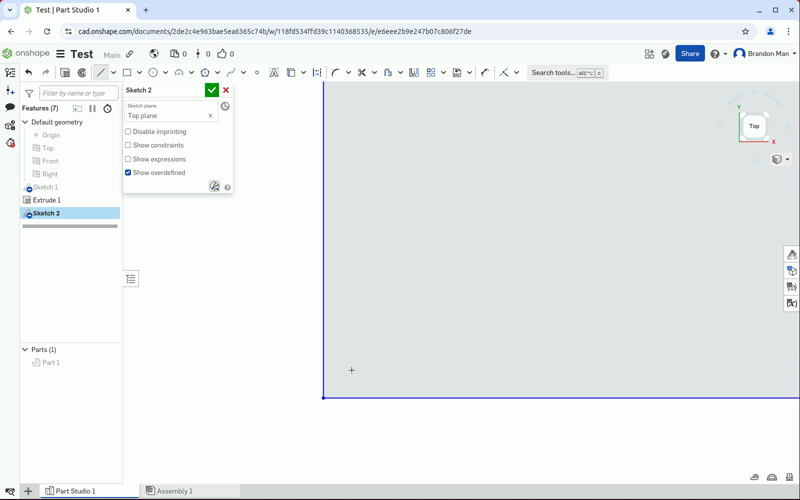
scroll(-6)
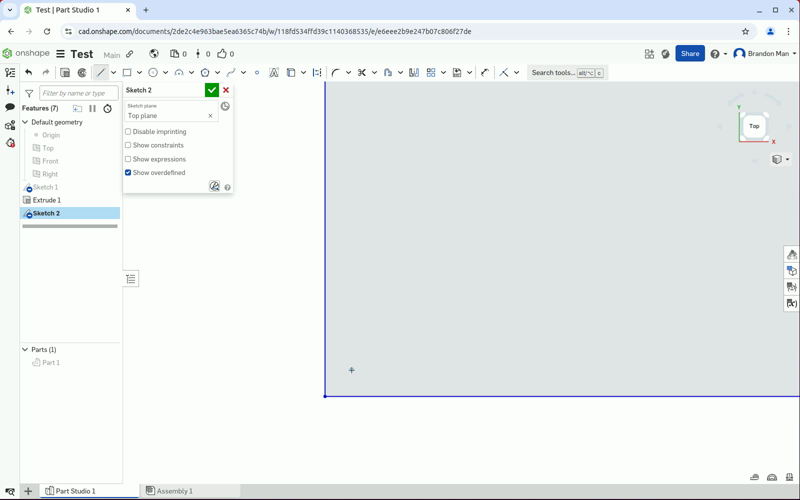
scroll(-6)
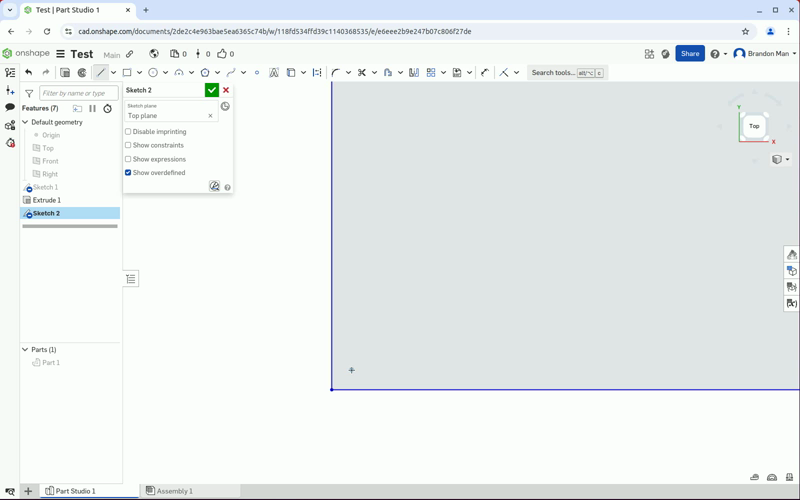
scroll(-6)
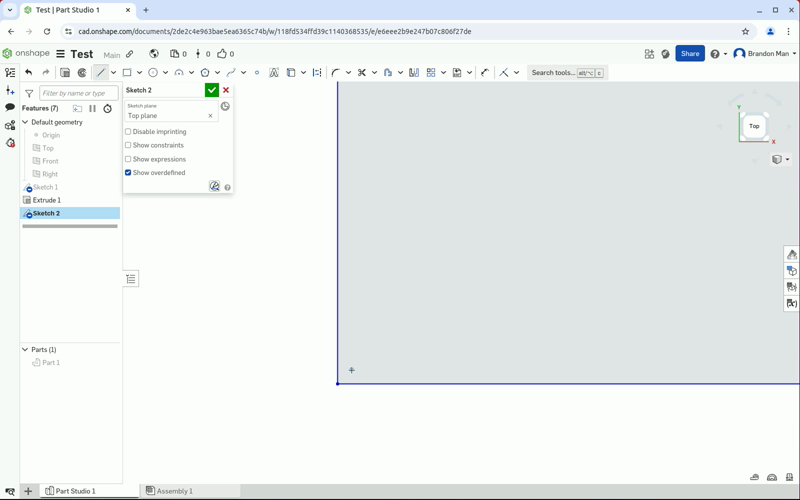
scroll(-6)
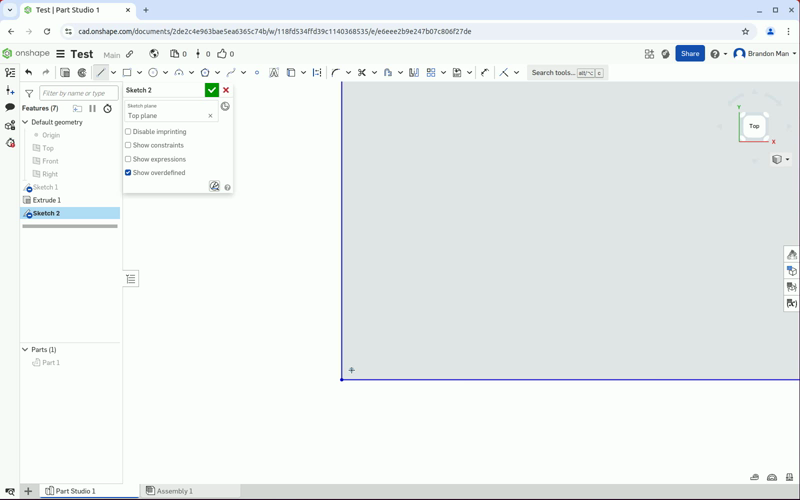
scroll(-6)
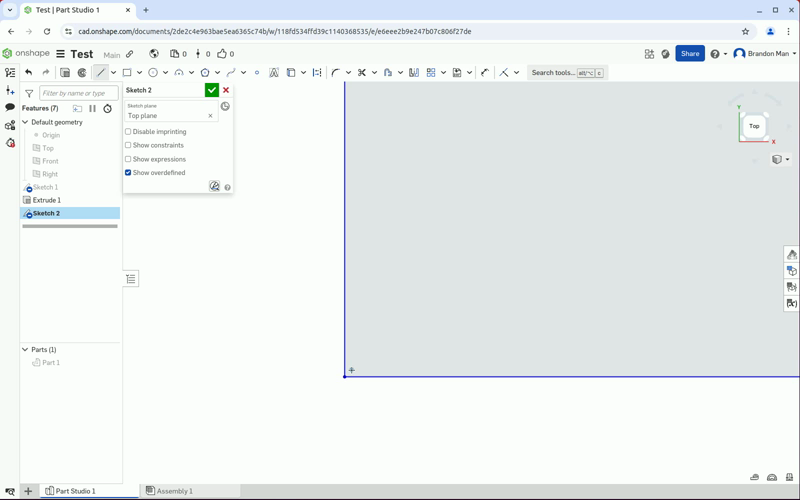
scroll(-6)
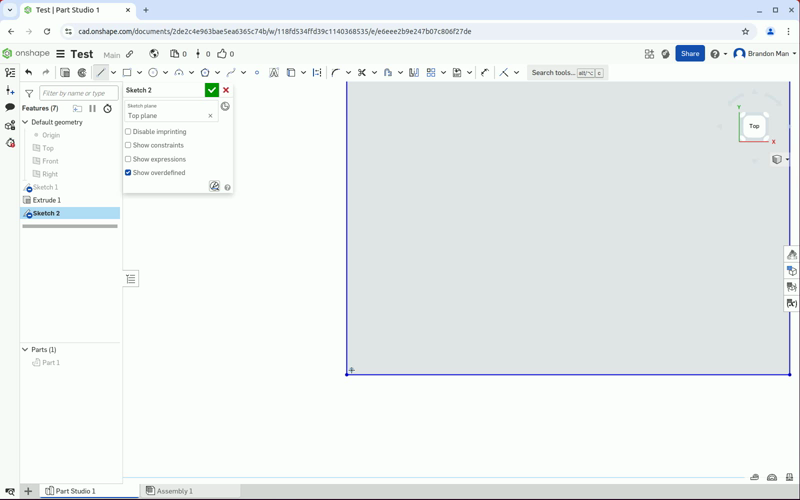
scroll(-6)
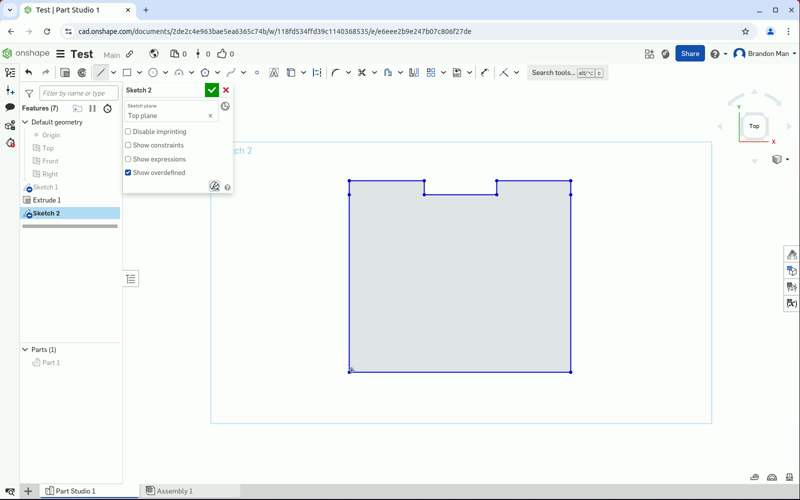
key_up(shift)
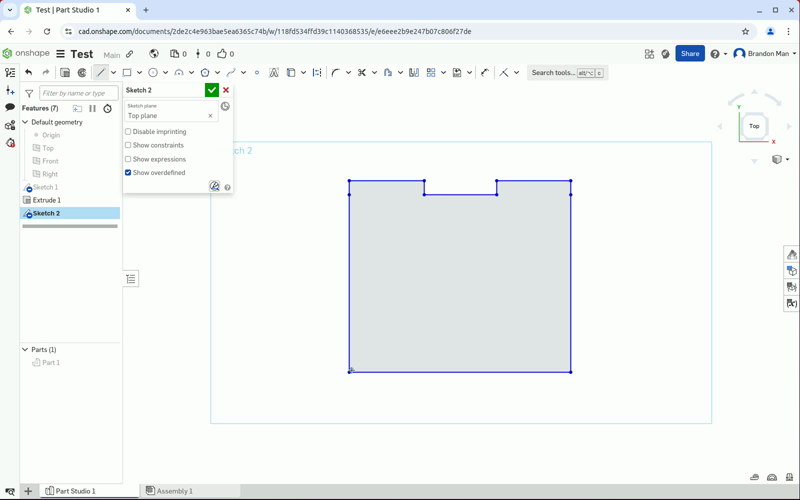
key_down(shift)
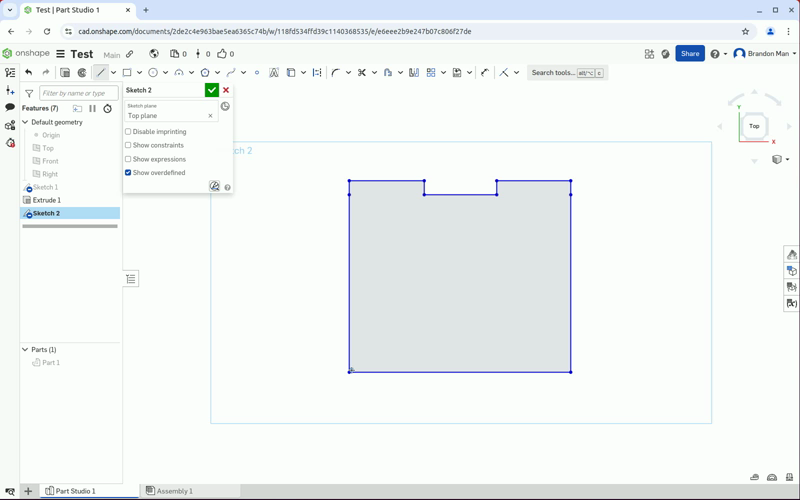
mouse_move(568, 369)
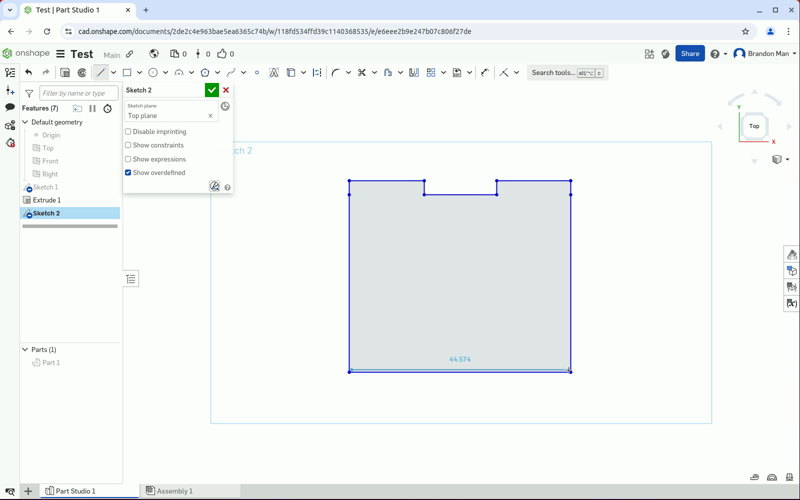
scroll(6)
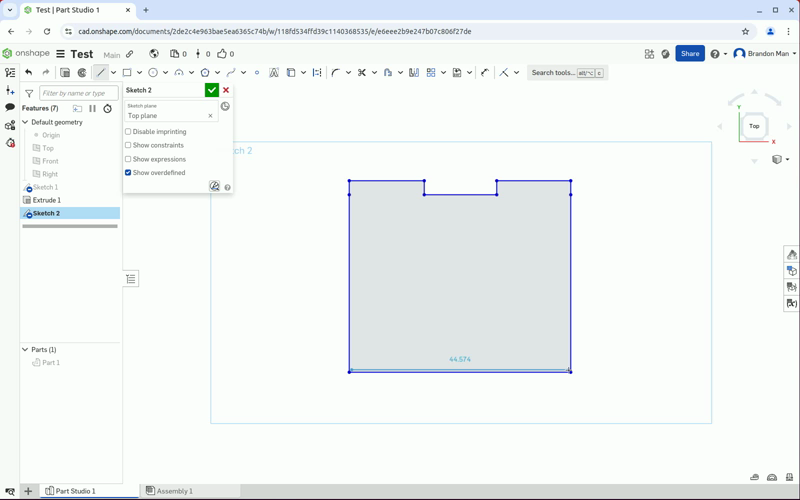
scroll(6)
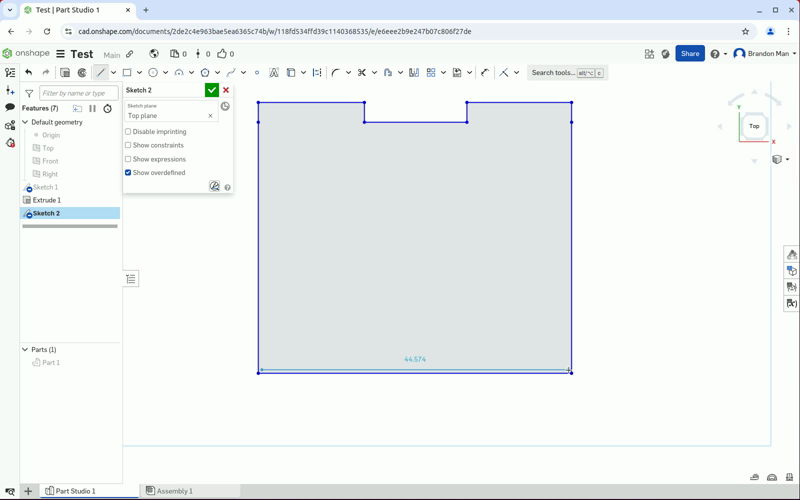
scroll(6)
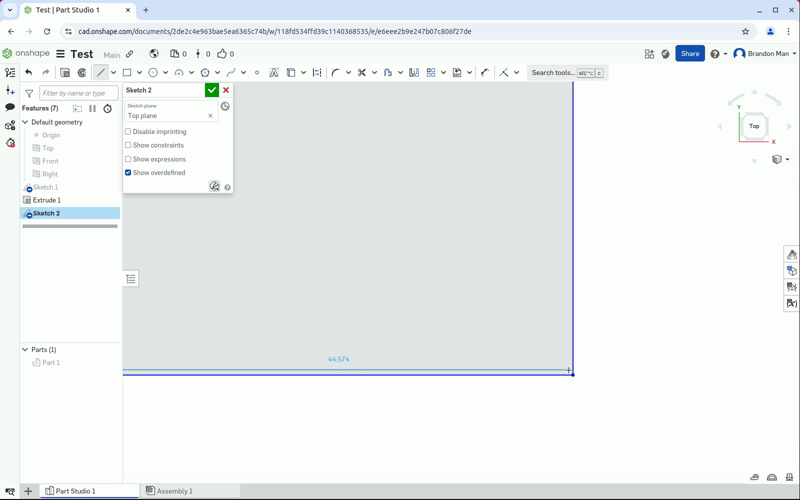
scroll(6)
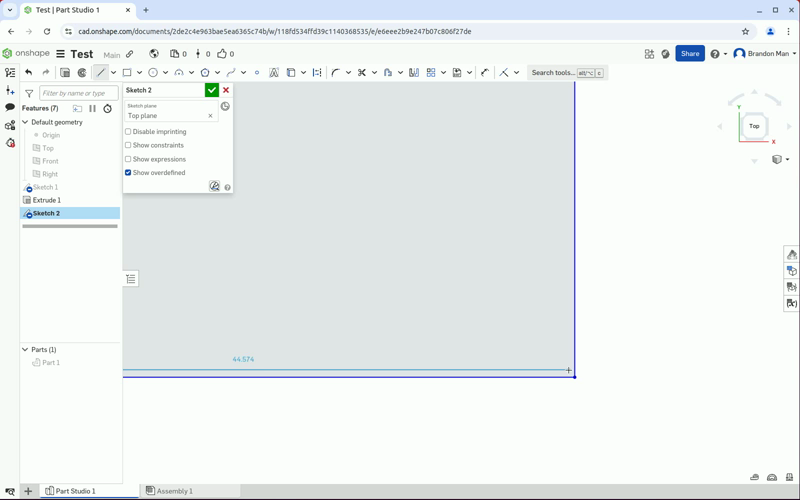
scroll(6)
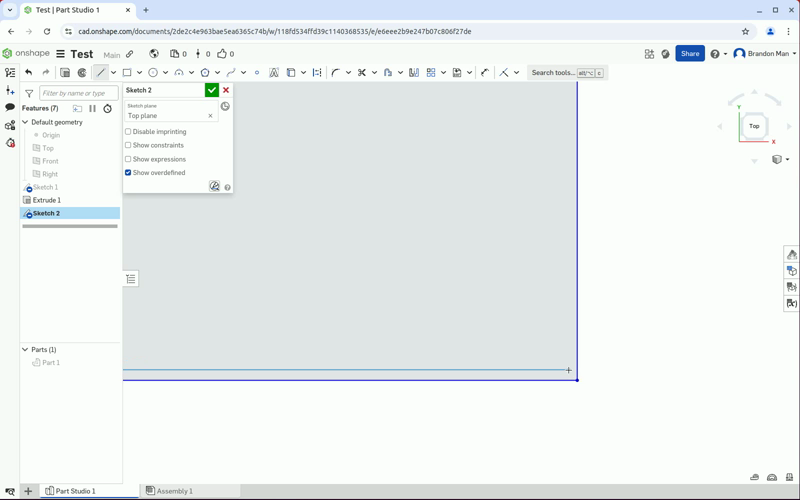
scroll(6)
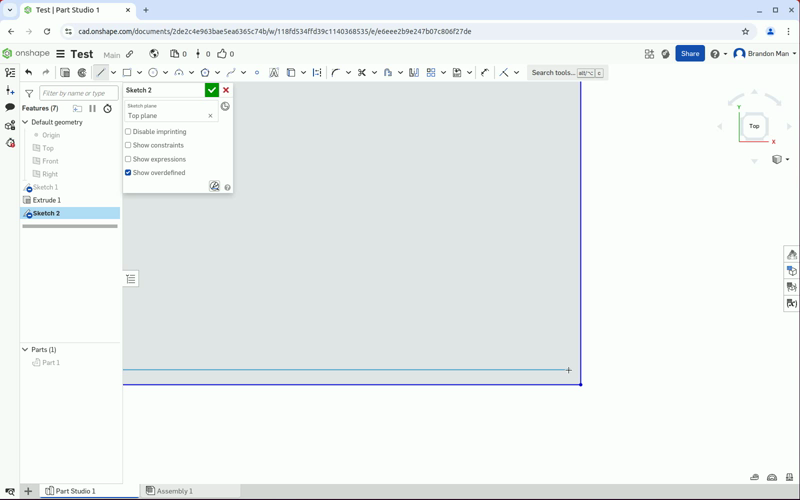
scroll(6)
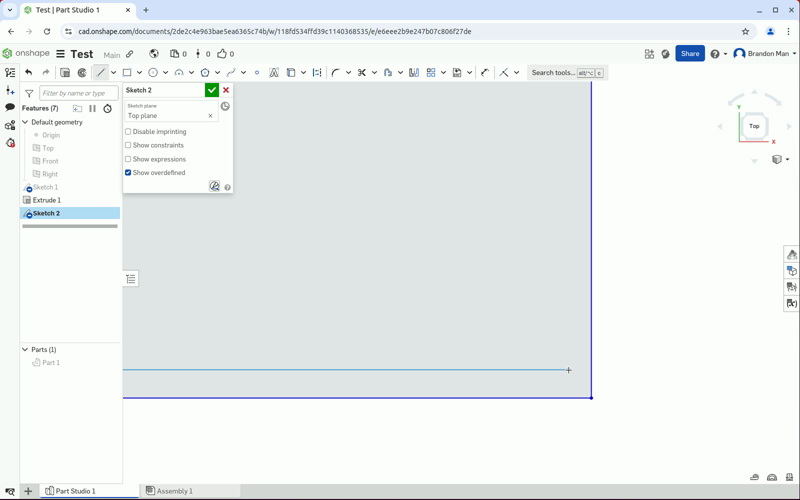
click(568, 369)
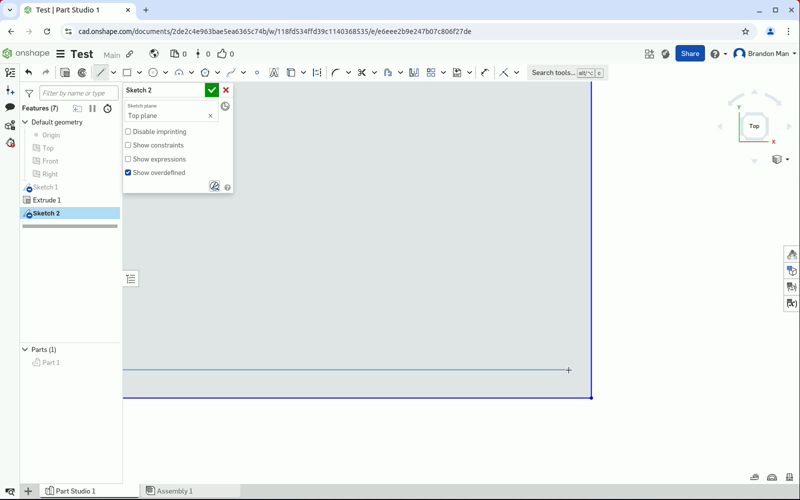
scroll(-6)
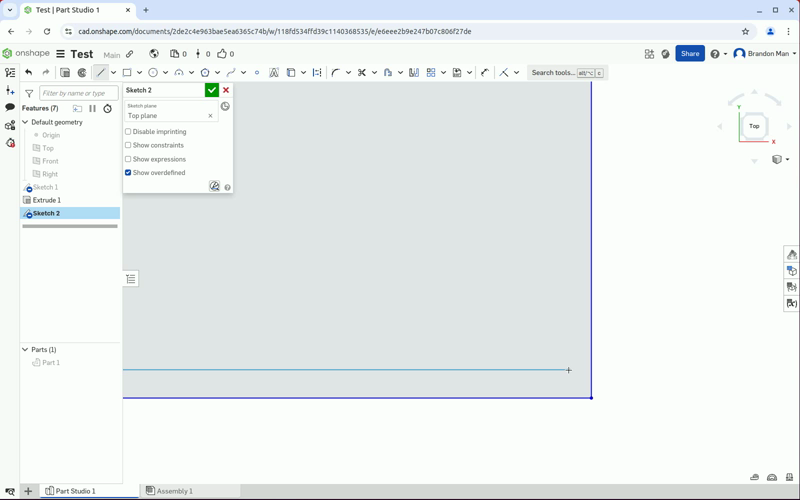
scroll(-6)
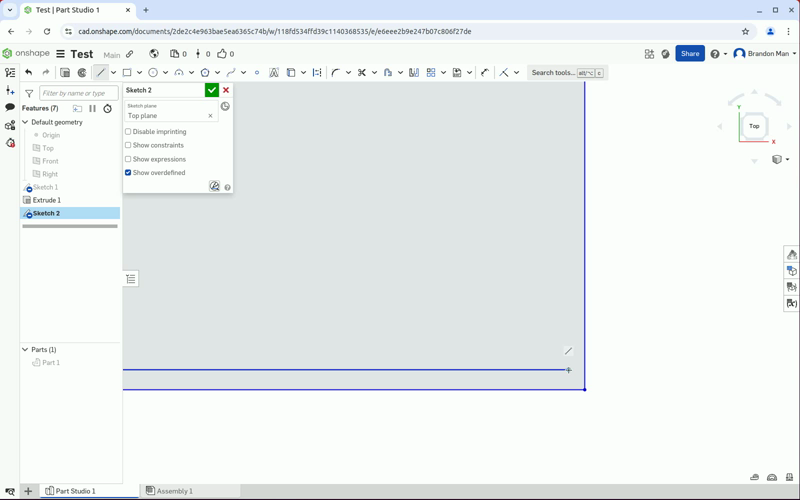
scroll(-6)
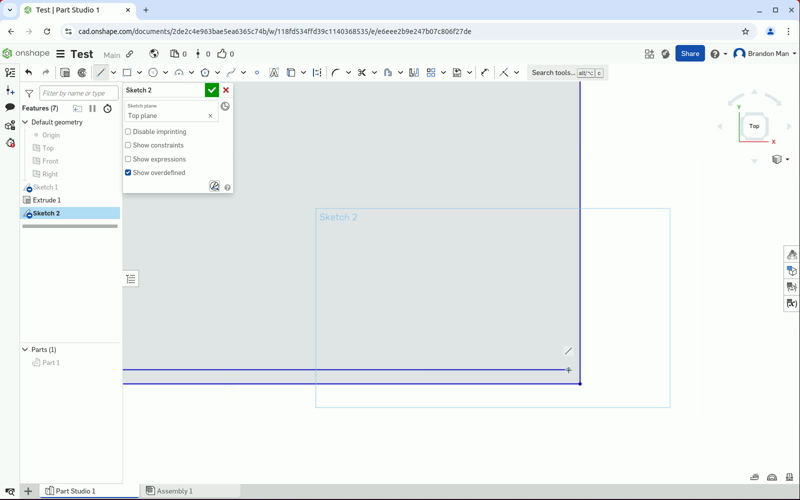
scroll(-6)
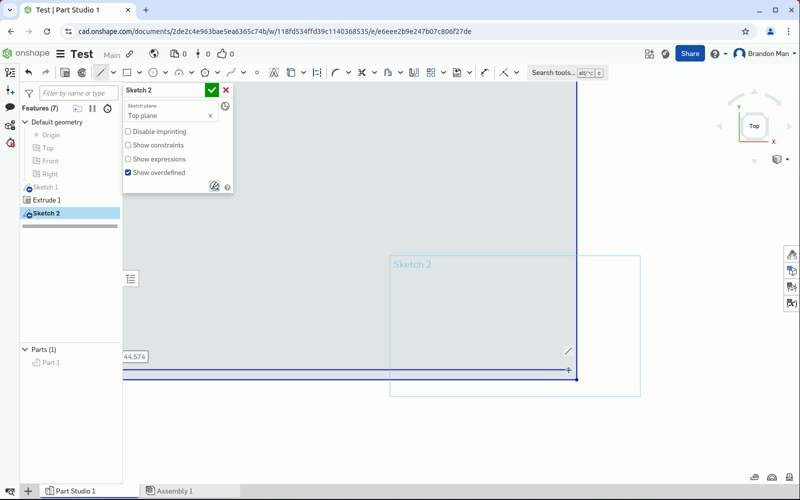
scroll(-6)
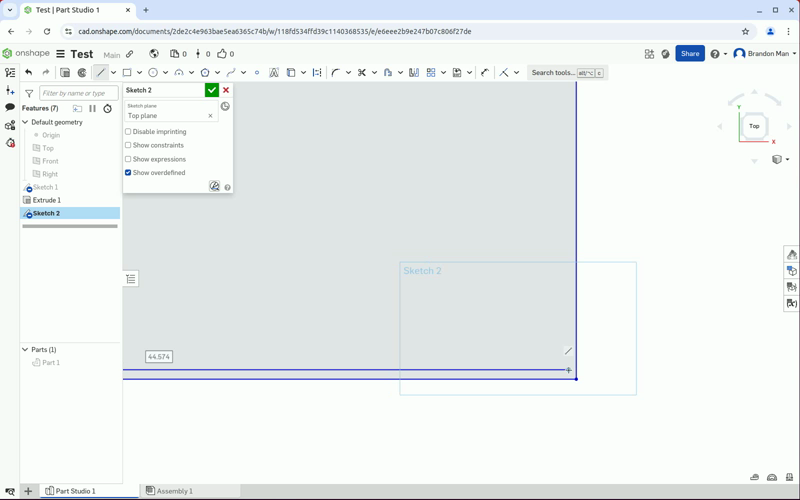
scroll(-6)
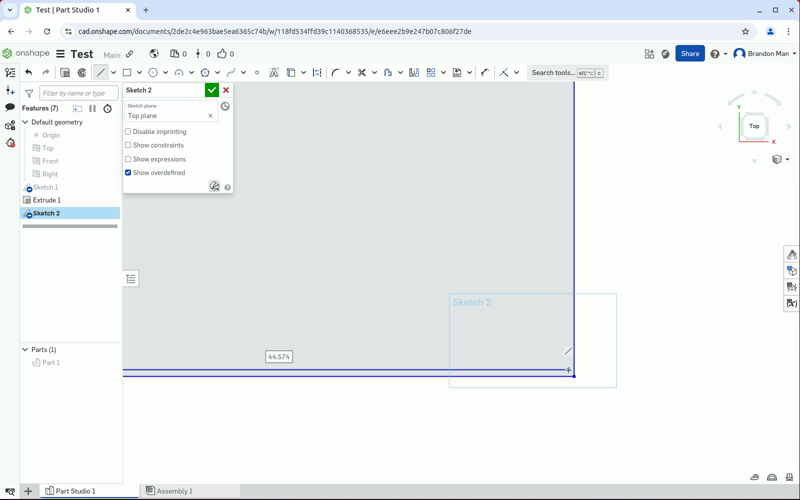
scroll(-6)
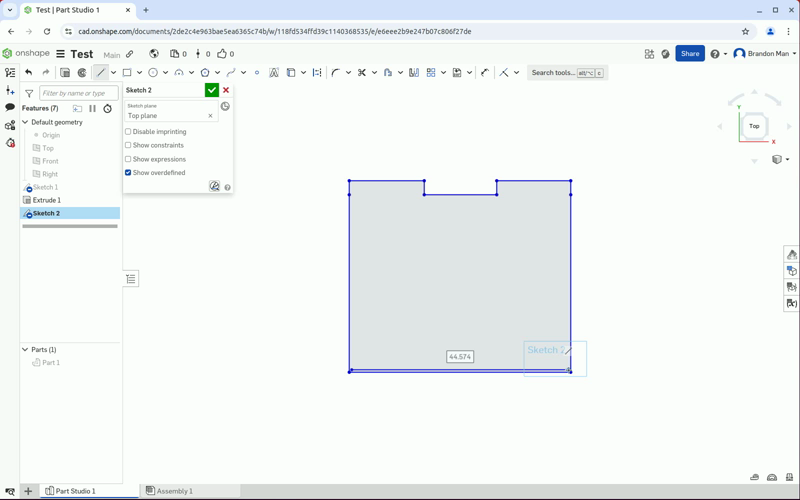
key_up(shift)
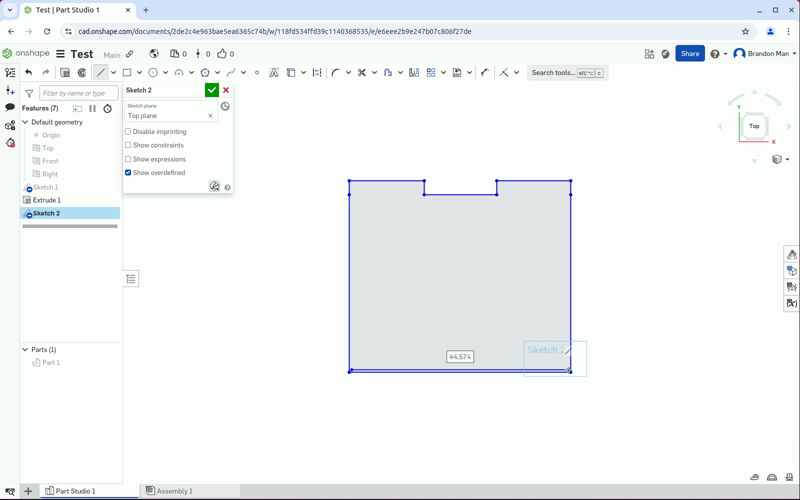
key_down(shift)
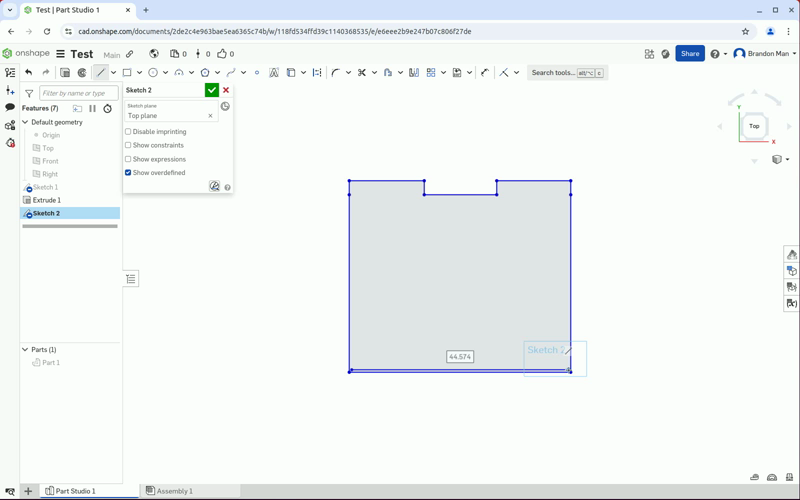
mouse_move(568, 194)
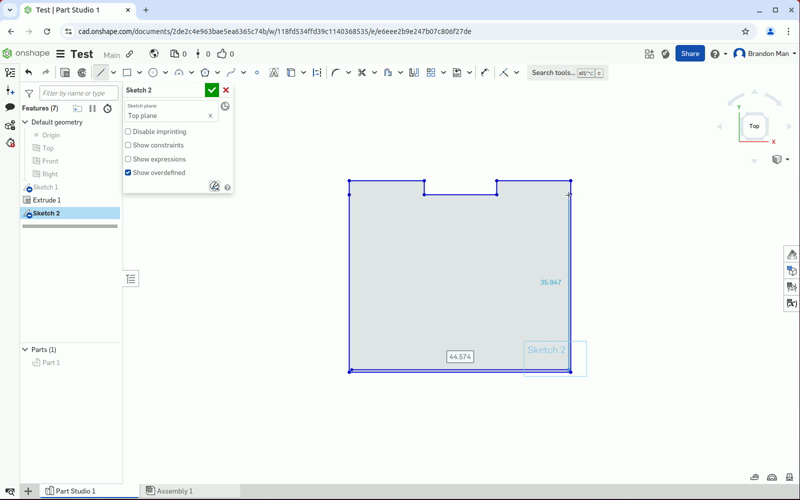
scroll(6)
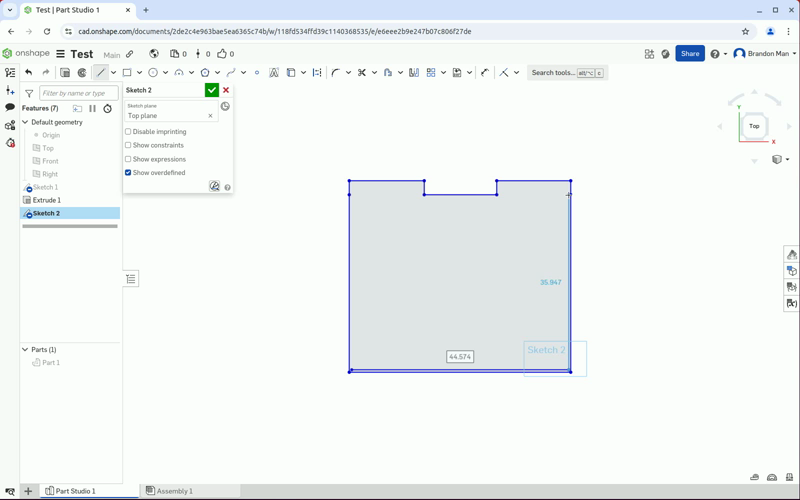
scroll(6)
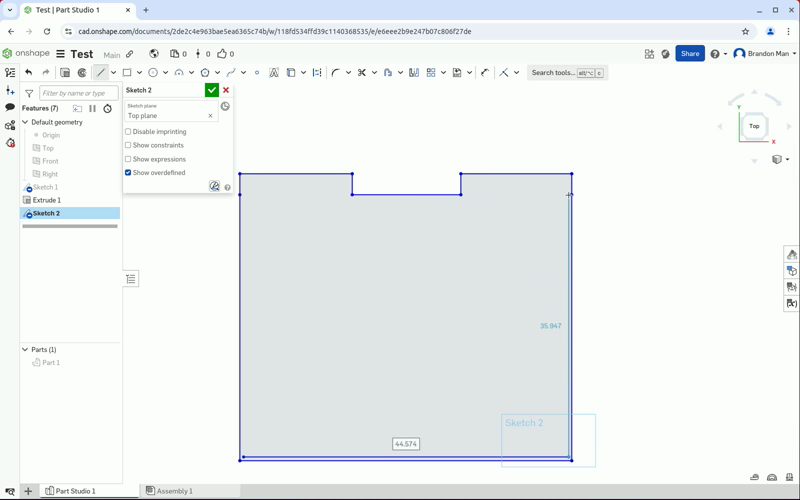
scroll(6)
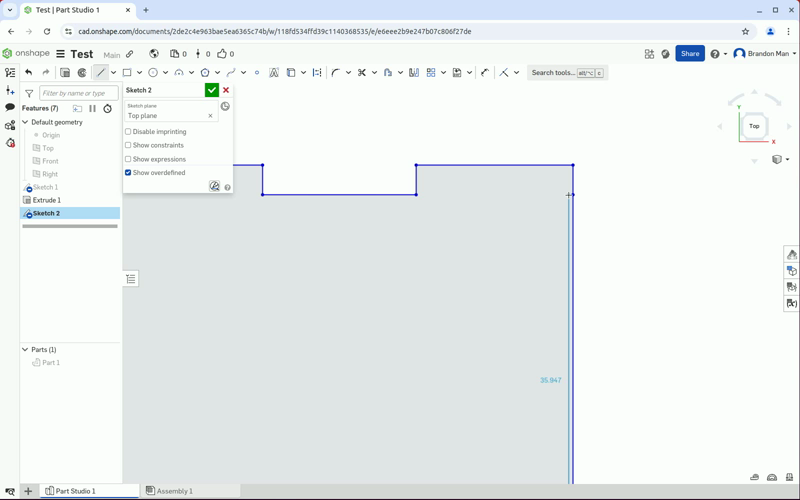
scroll(6)
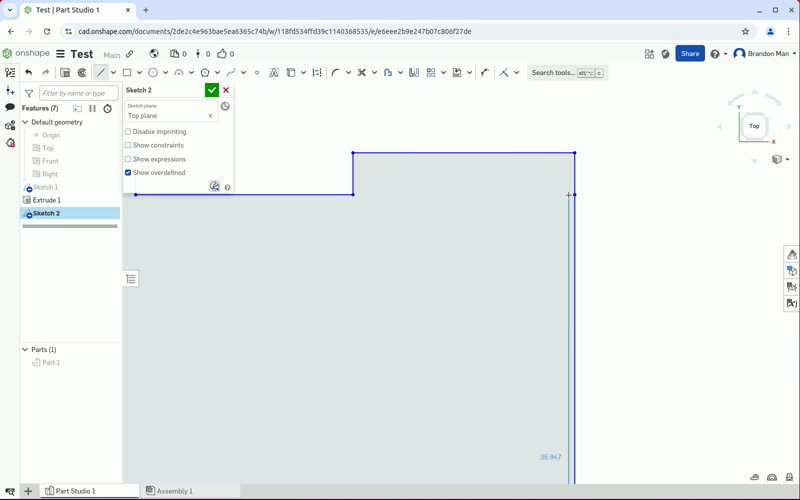
scroll(6)
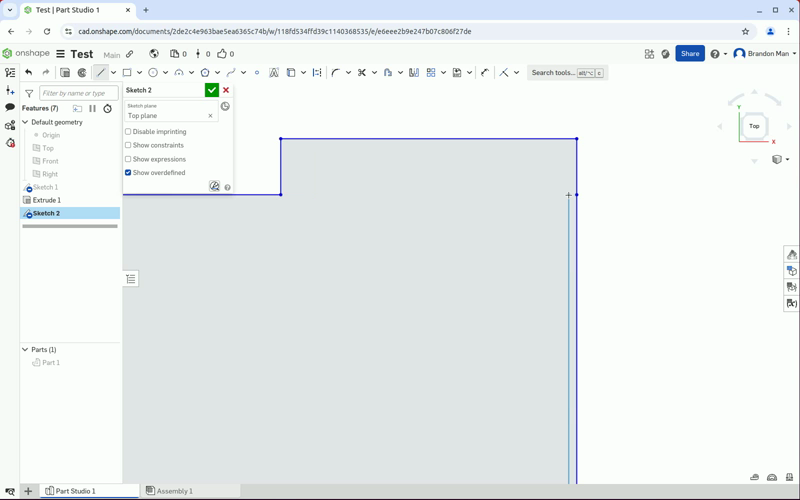
scroll(6)
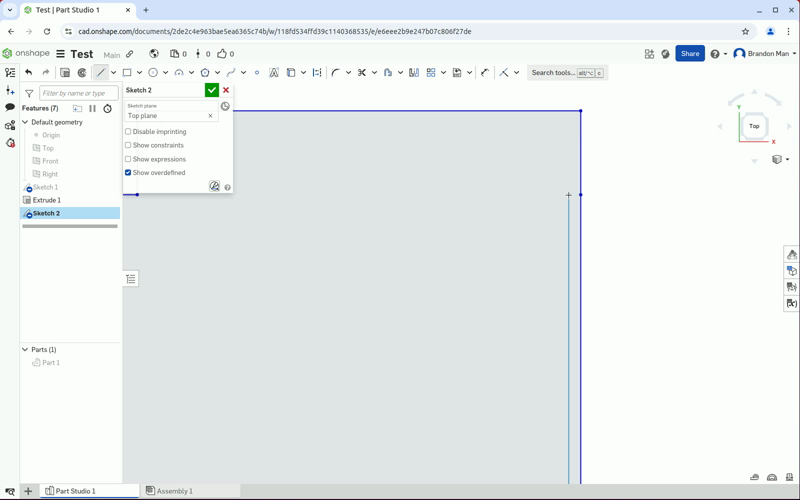
scroll(6)
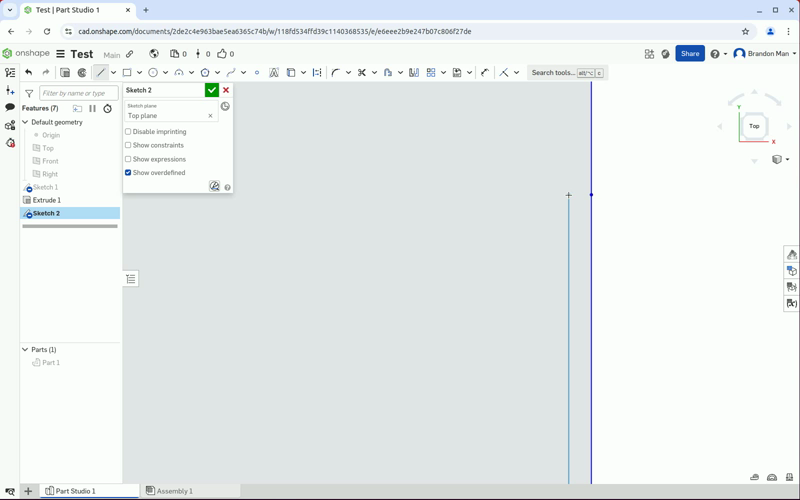
click(568, 194)
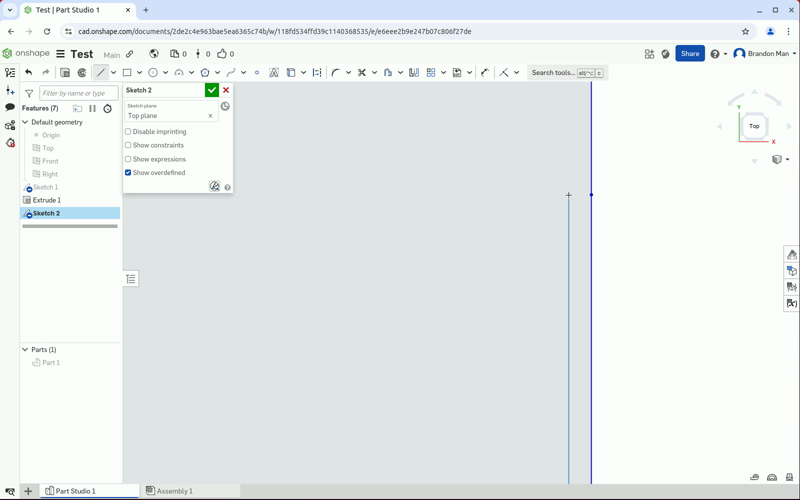
scroll(-6)
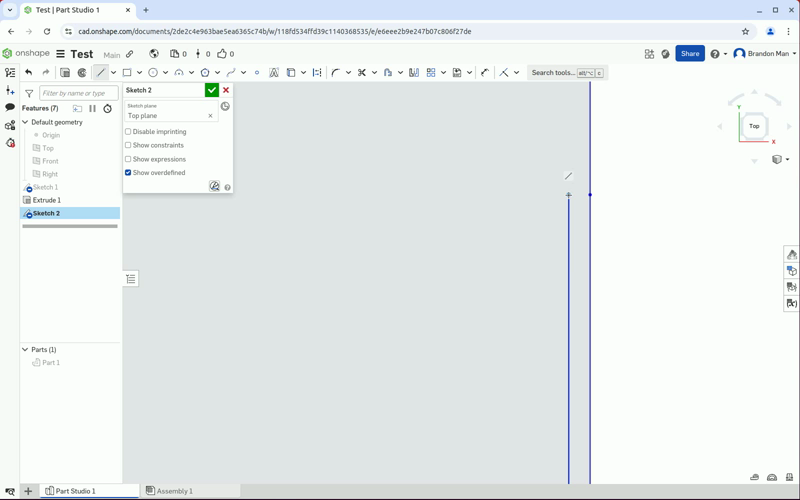
scroll(-6)
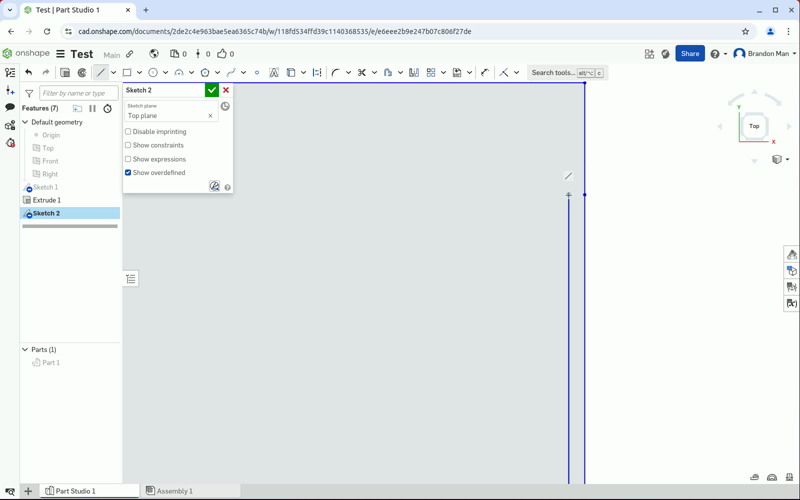
scroll(-6)
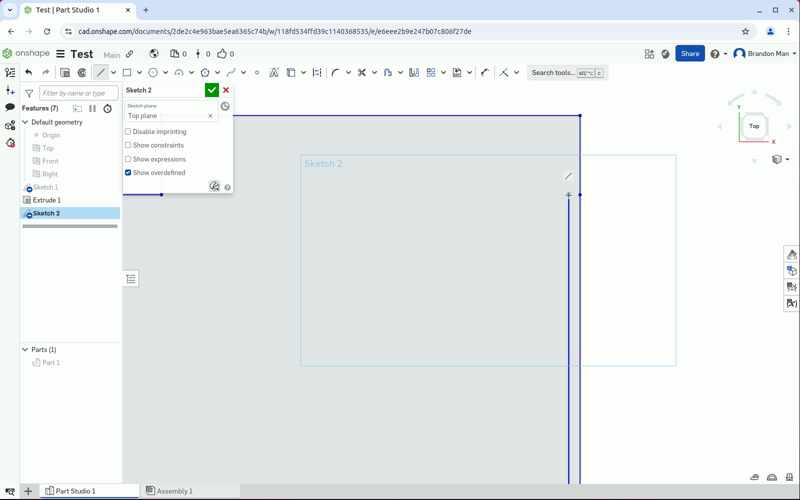
scroll(-6)
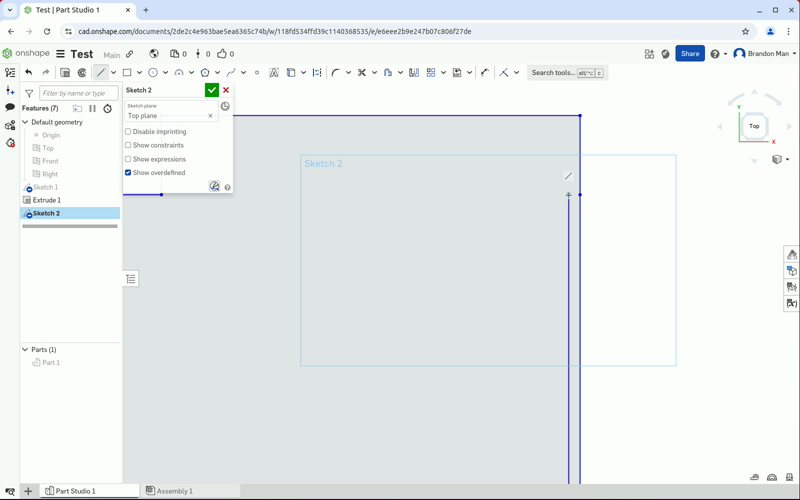
scroll(-6)
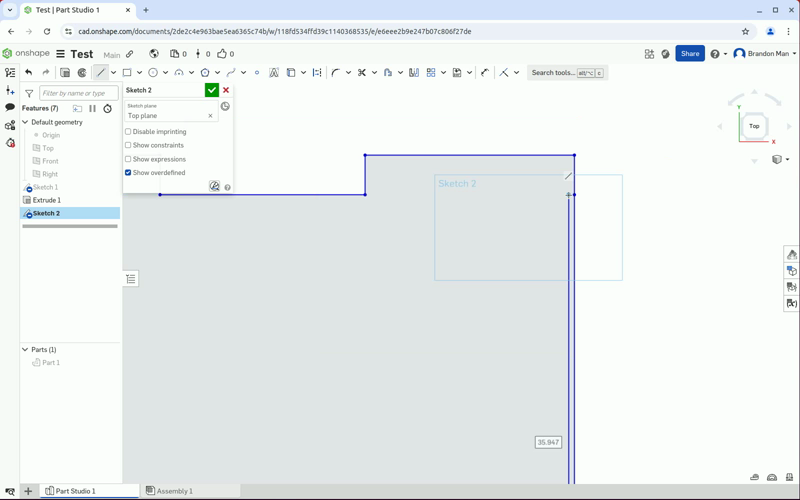
scroll(-6)
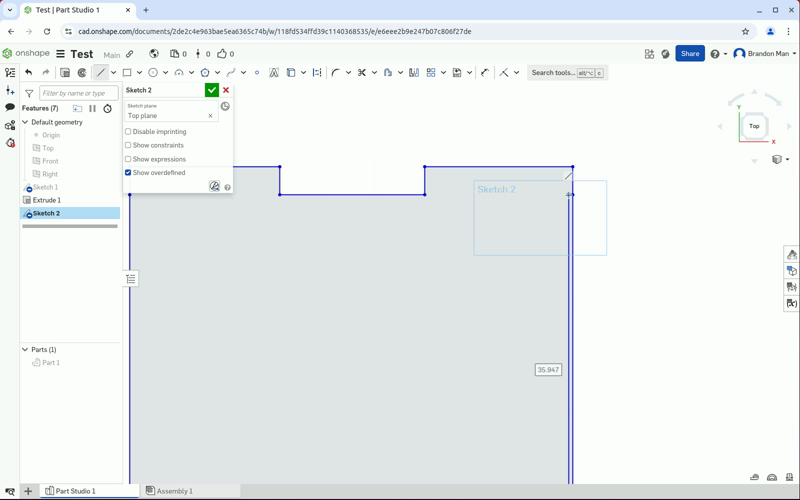
scroll(-6)
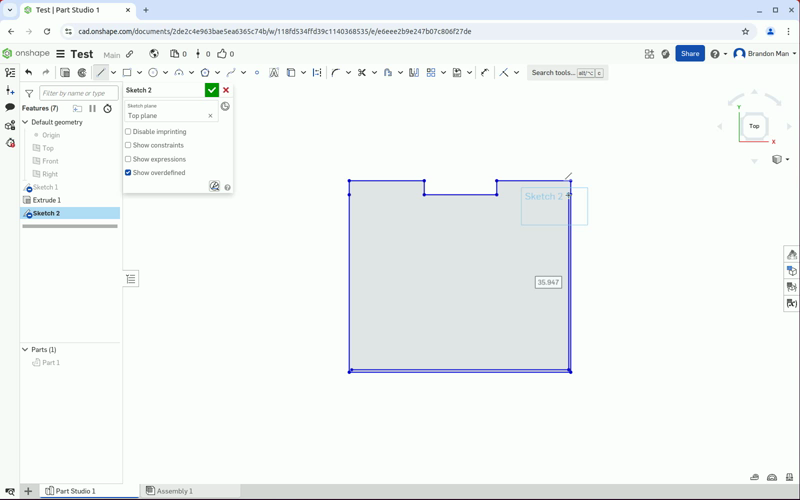
key_up(shift)
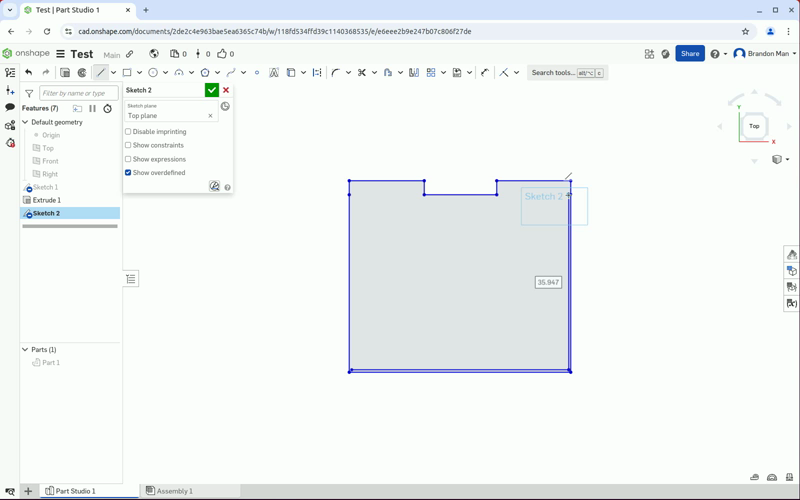
key_down(shift)
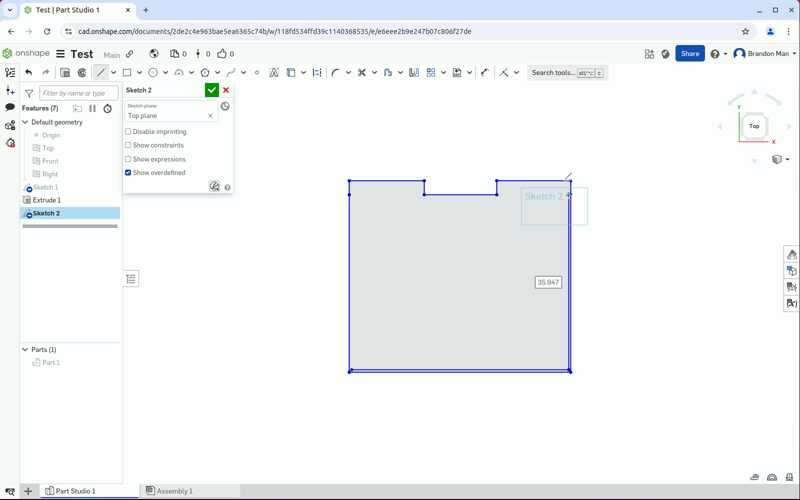
mouse_move(589, 194)
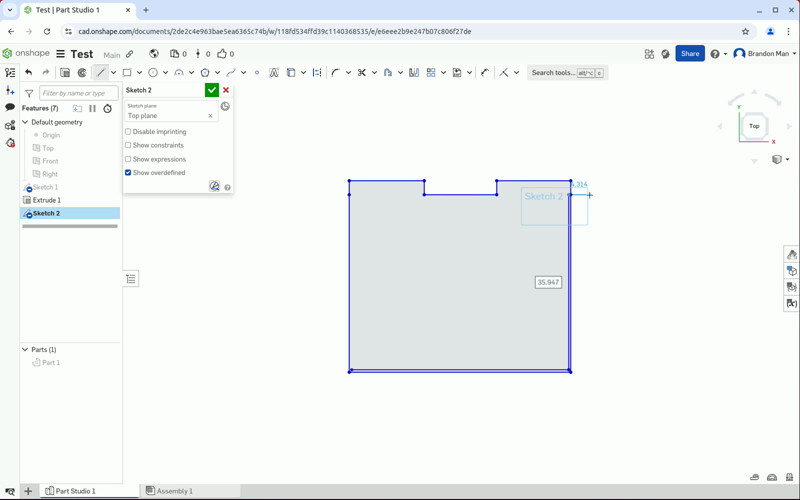
mouse_move(568, 180)
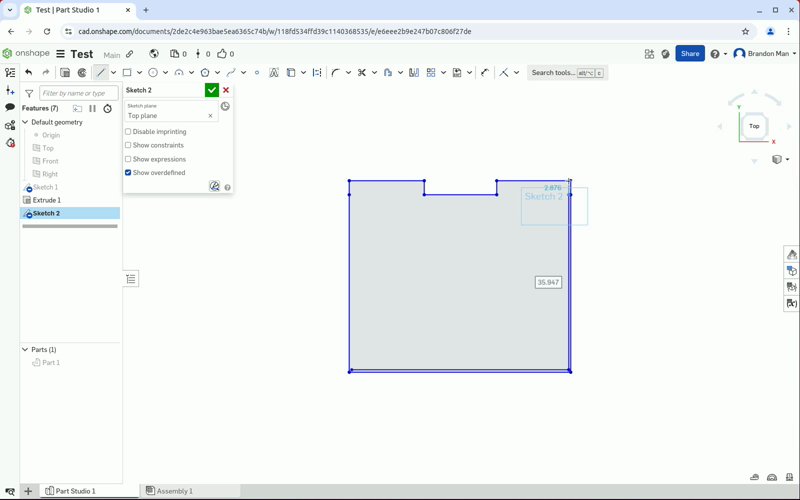
scroll(6)
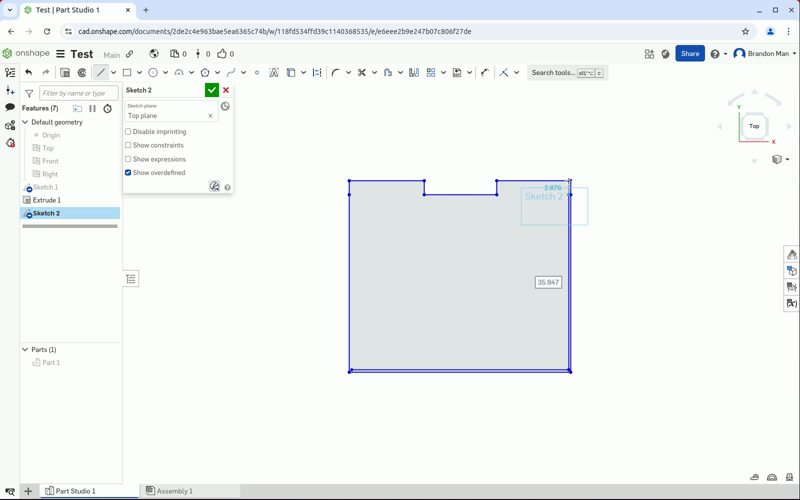
scroll(6)
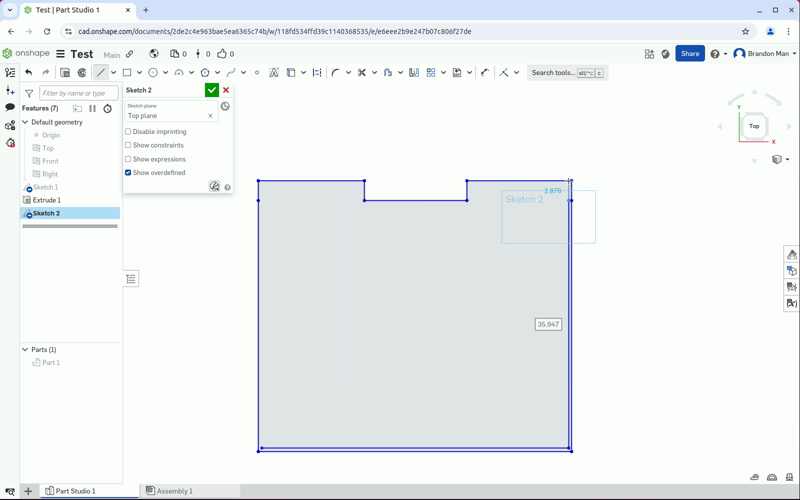
scroll(6)
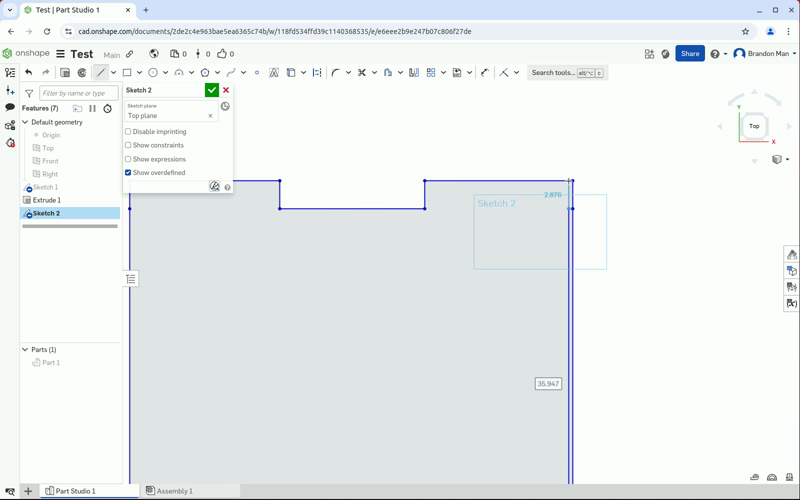
scroll(6)
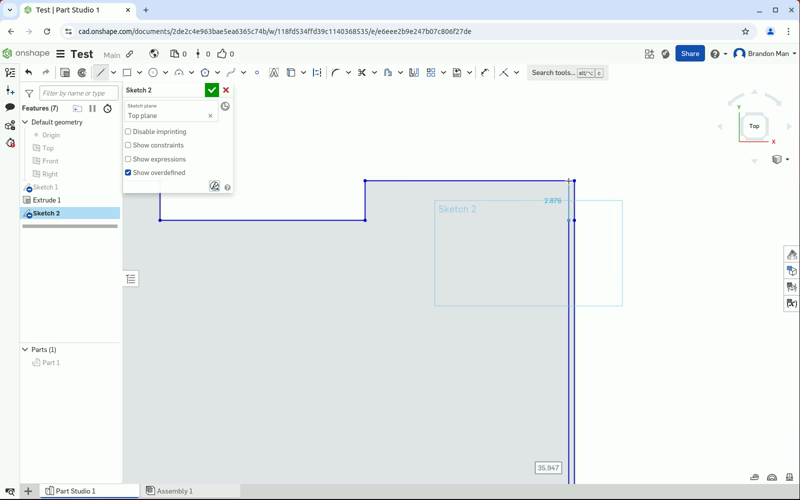
scroll(6)
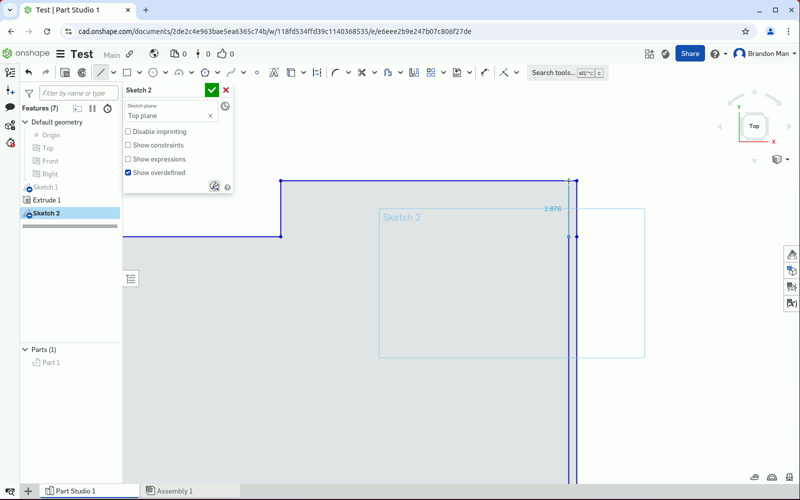
scroll(6)
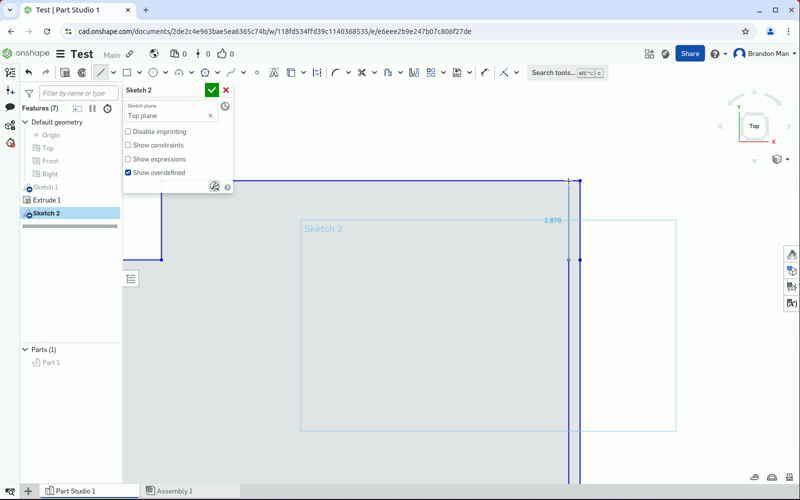
scroll(6)
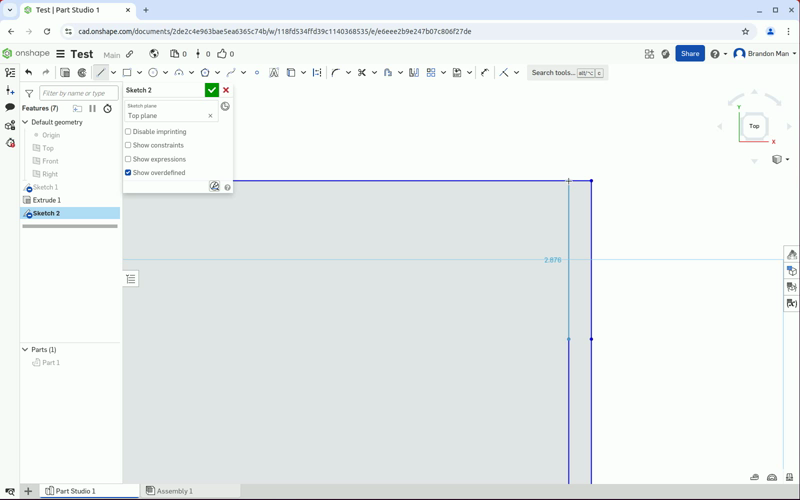
click(568, 180)
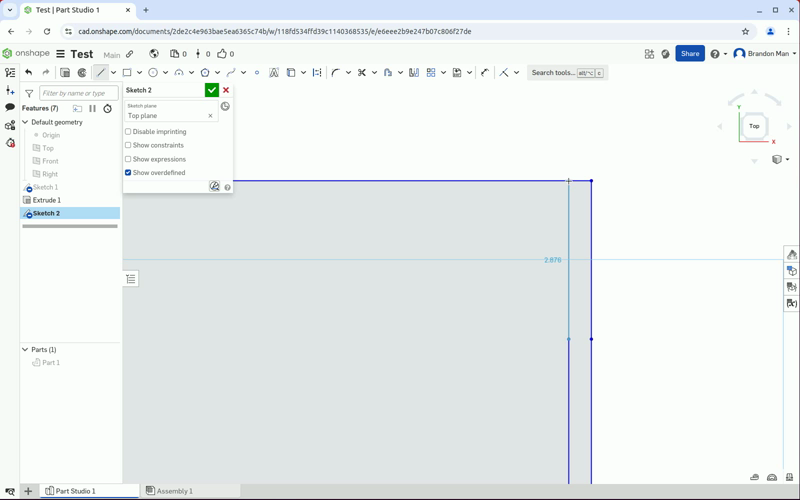
scroll(-6)
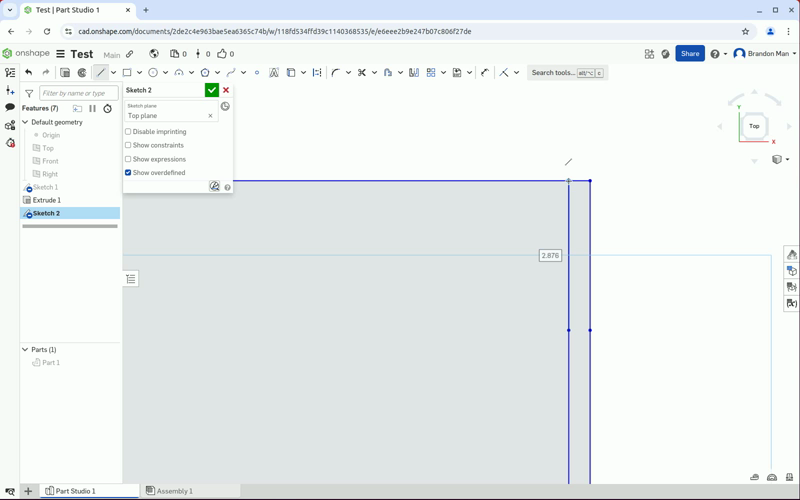
scroll(-6)
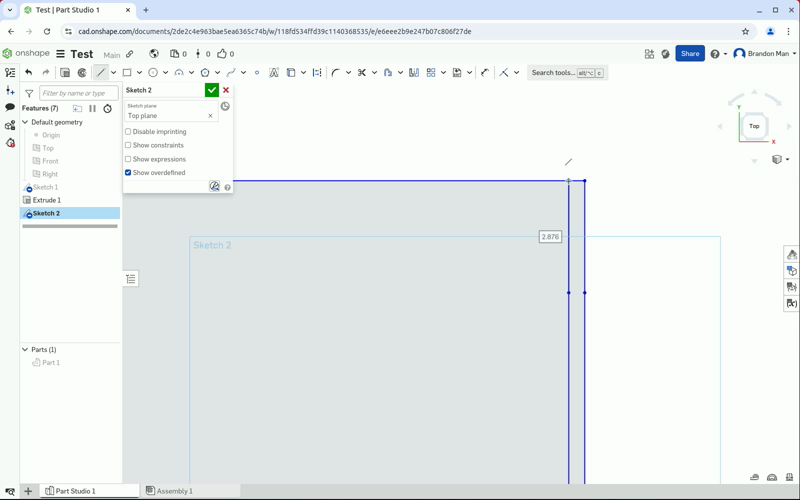
scroll(-6)
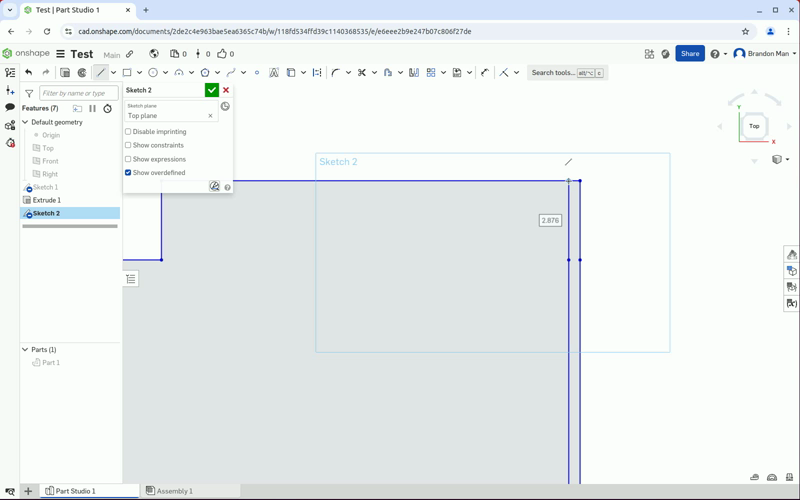
scroll(-6)
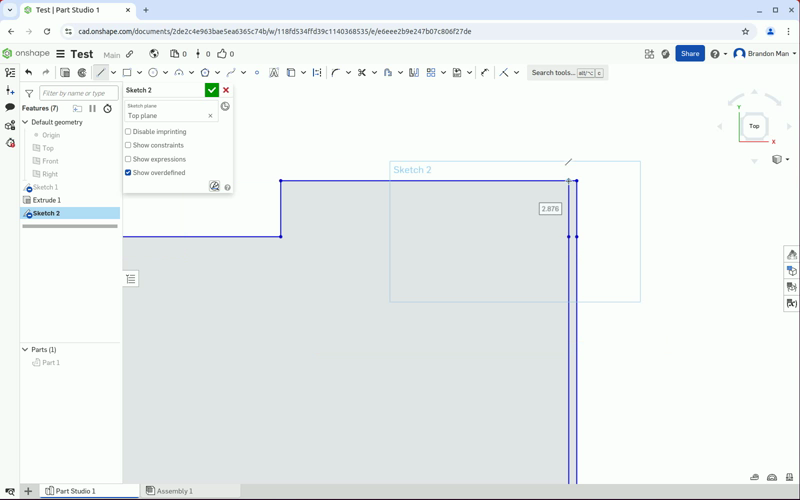
scroll(-6)
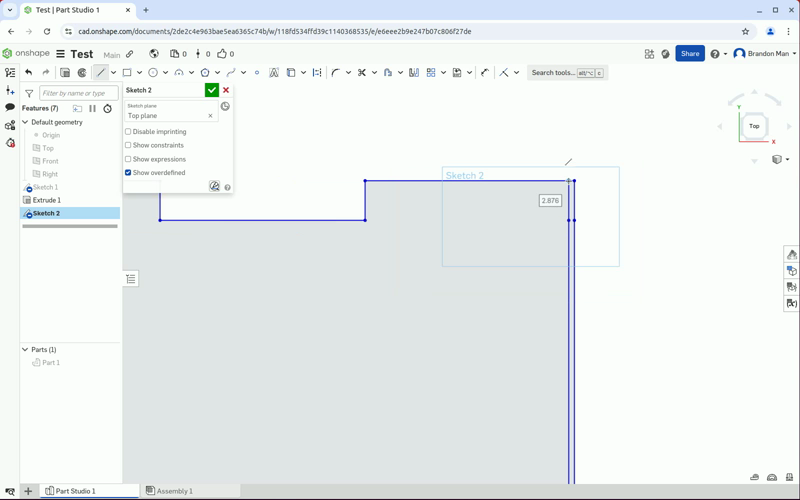
scroll(-6)
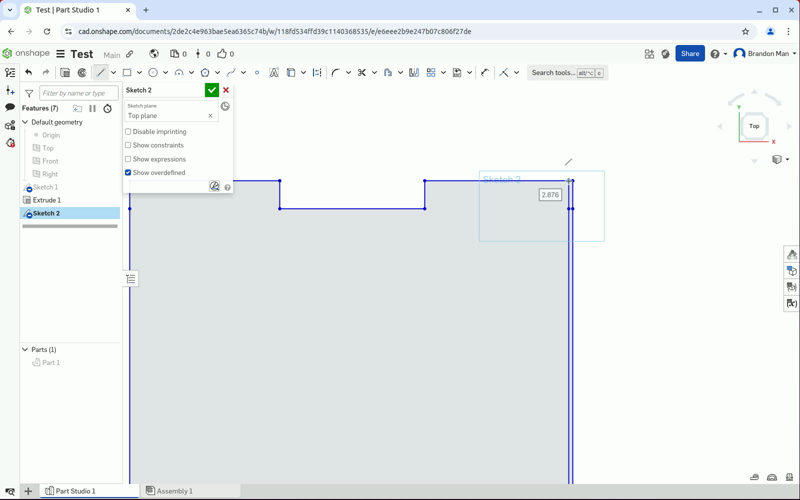
scroll(-6)
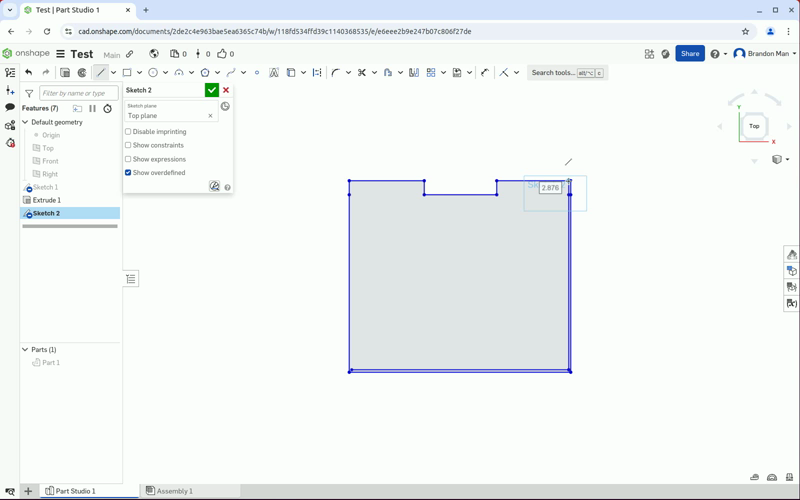
key_up(shift)
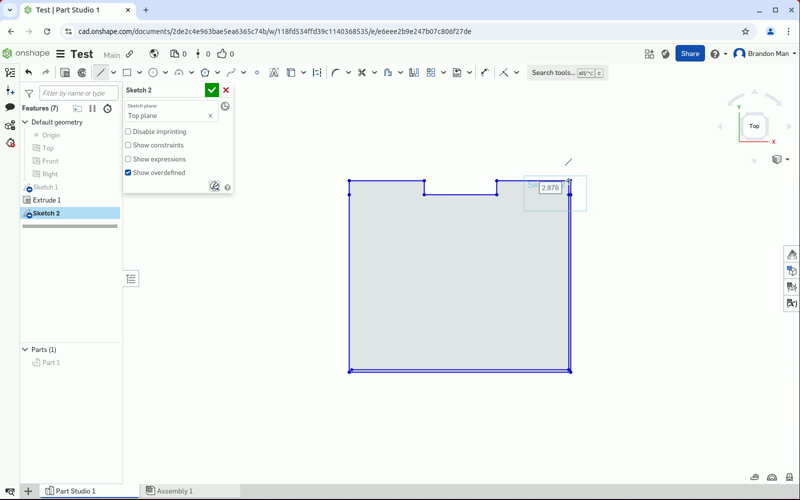
key_down(shift)
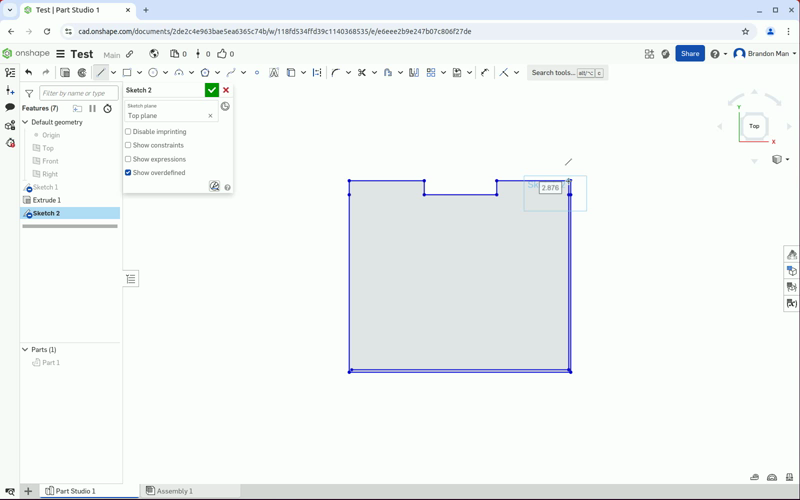
mouse_move(496, 180)
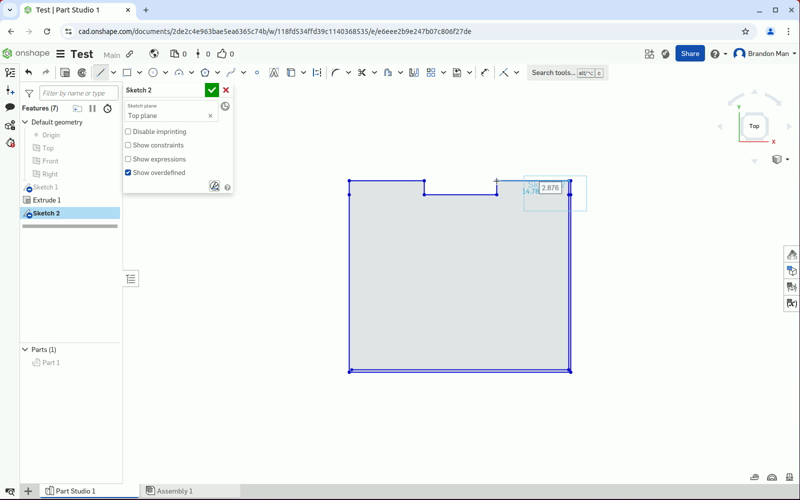
click(496, 180)
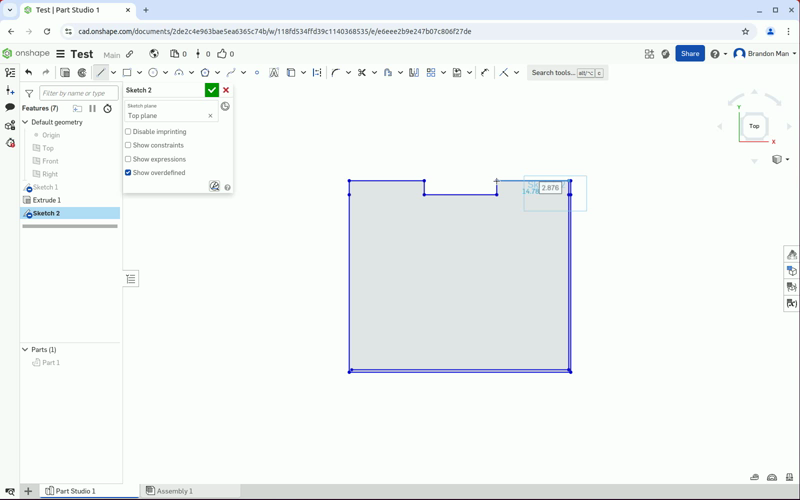
key_up(shift)
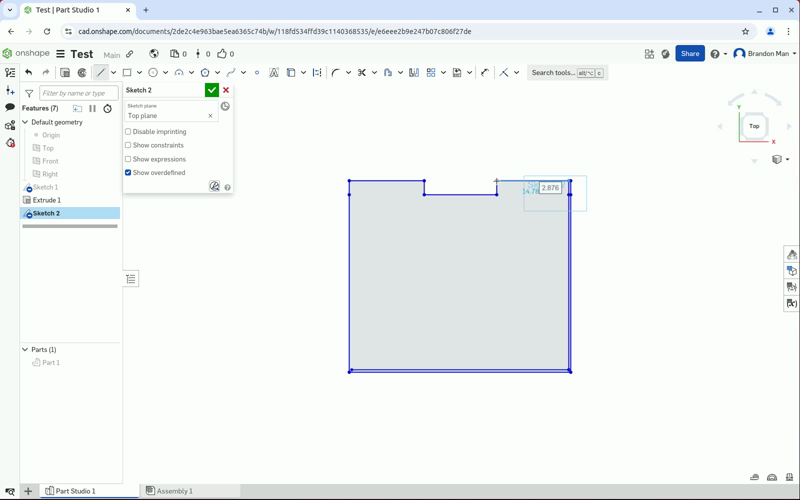
key_down(shift)
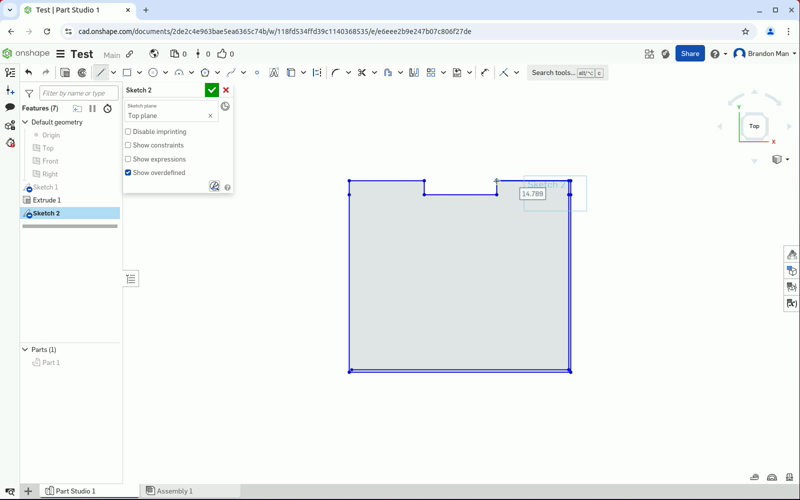
mouse_move(526, 180)
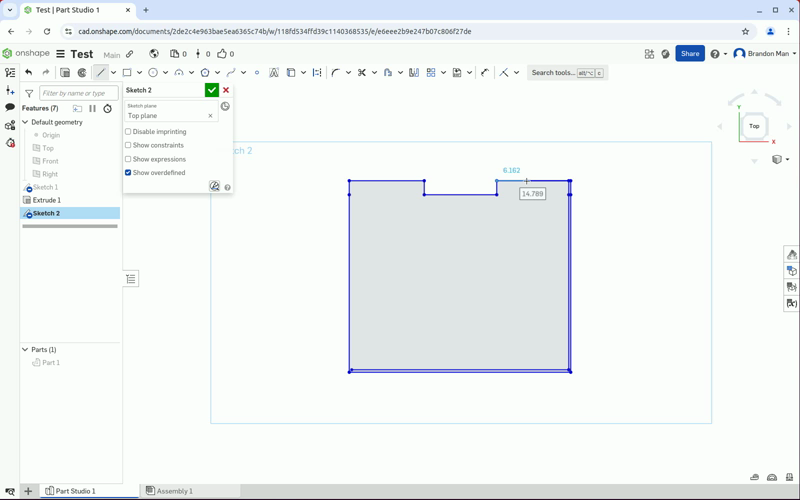
mouse_move(496, 194)
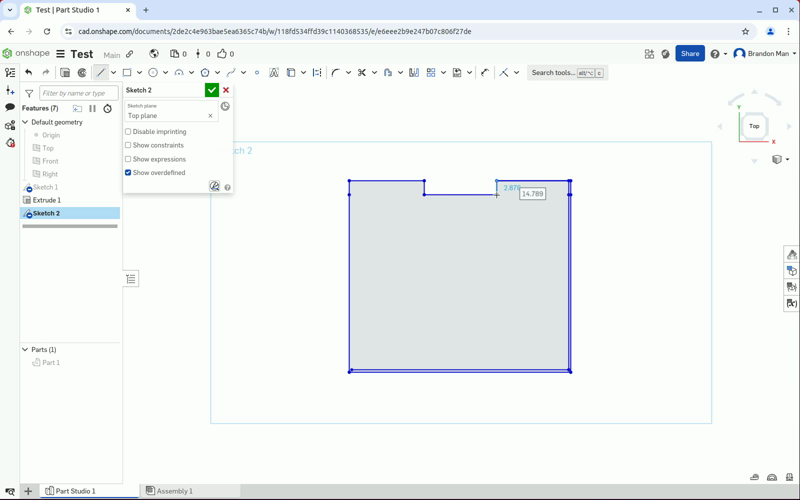
click(496, 194)
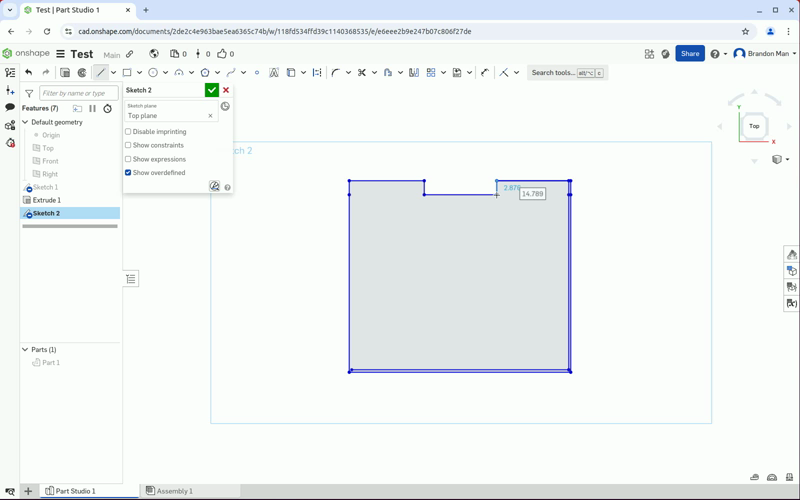
key_up(shift)
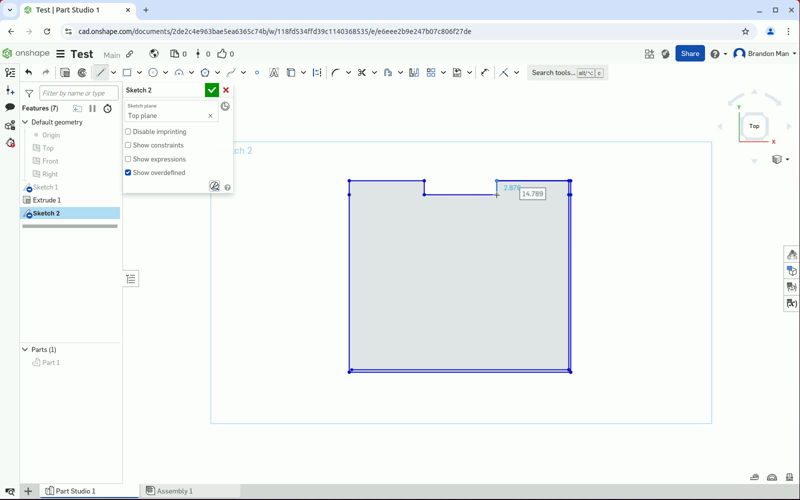
key_down(shift)
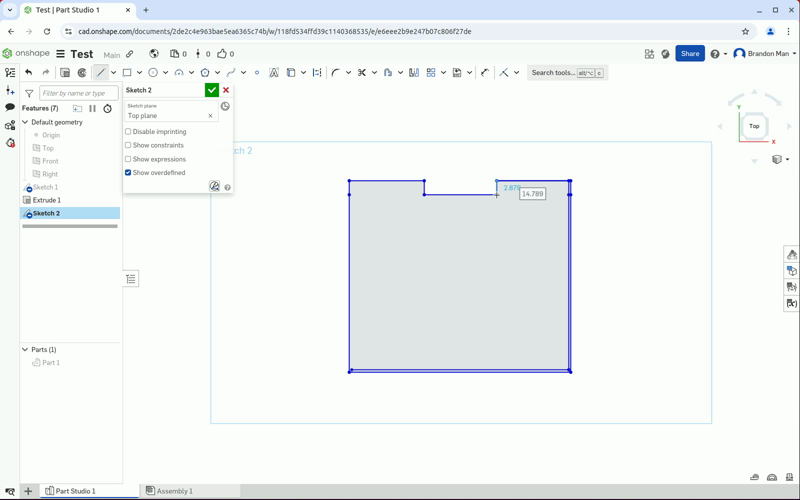
mouse_move(424, 194)
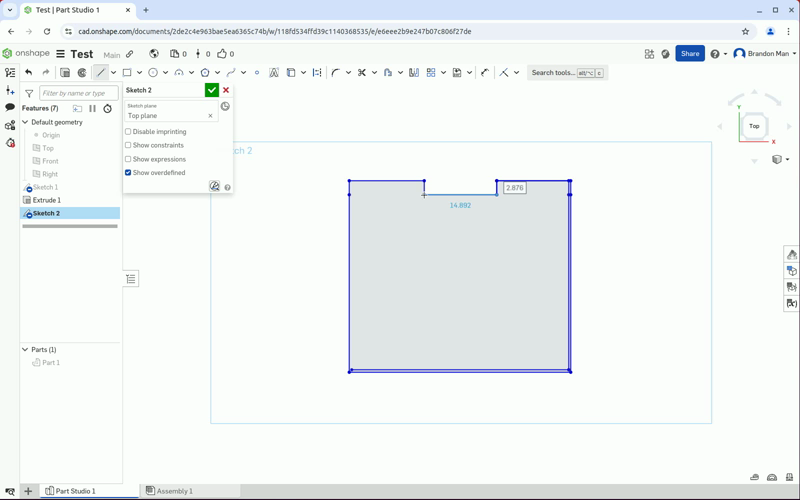
click(424, 194)
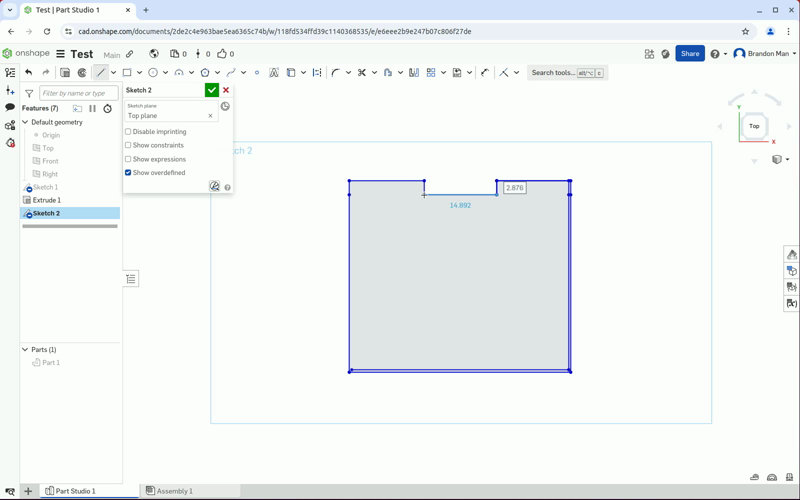
key_up(shift)
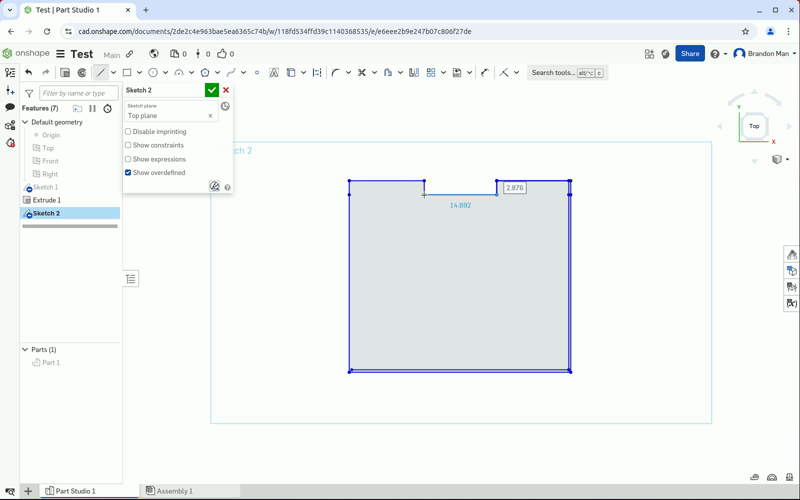
key_down(shift)
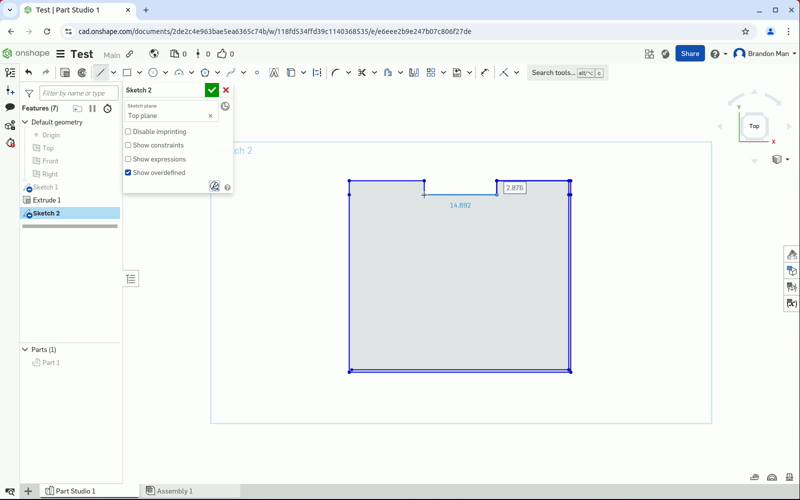
mouse_move(454, 194)
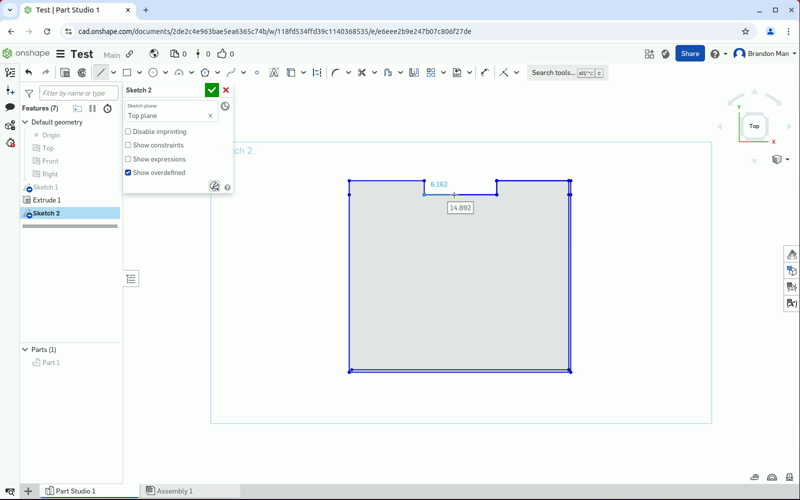
mouse_move(424, 180)
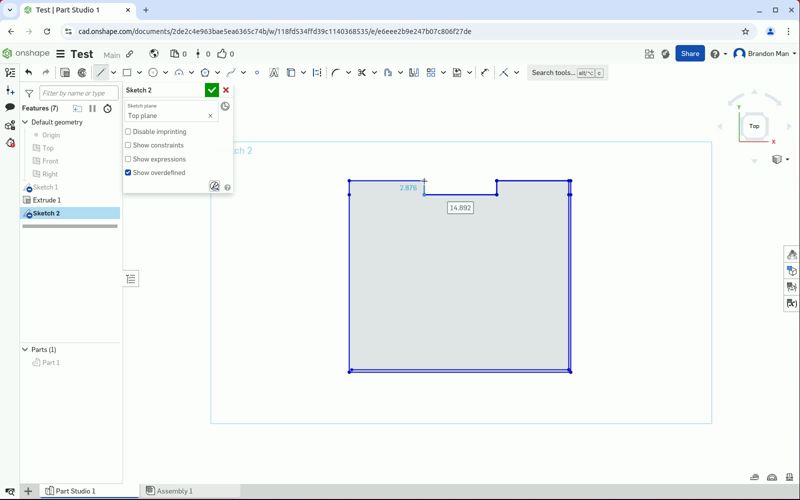
click(424, 180)
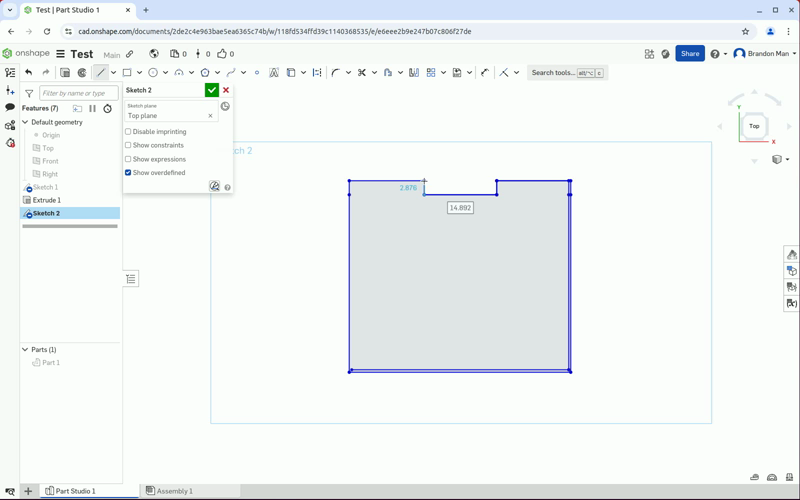
key_up(shift)
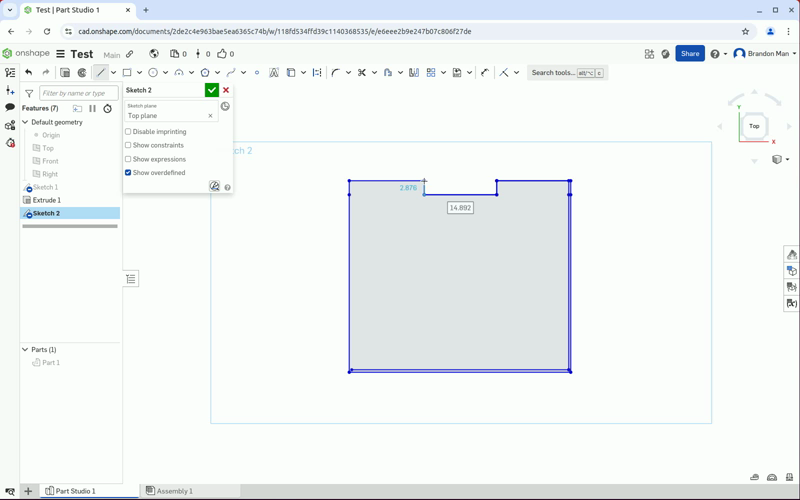
key_down(shift)
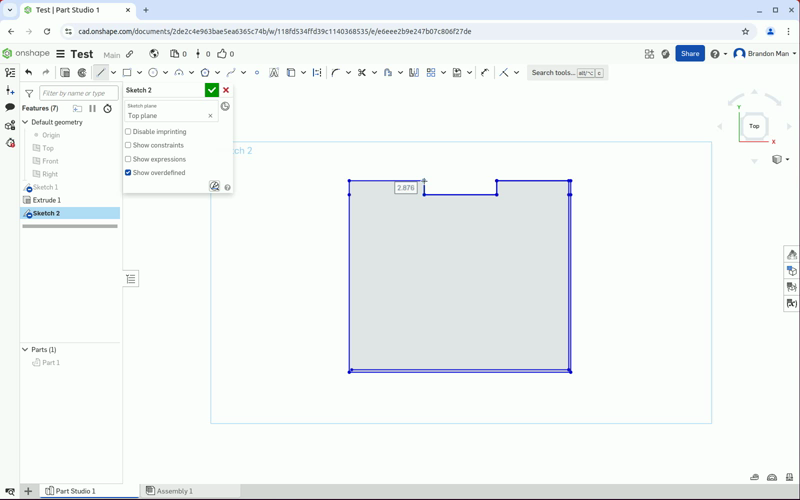
mouse_move(351, 180)
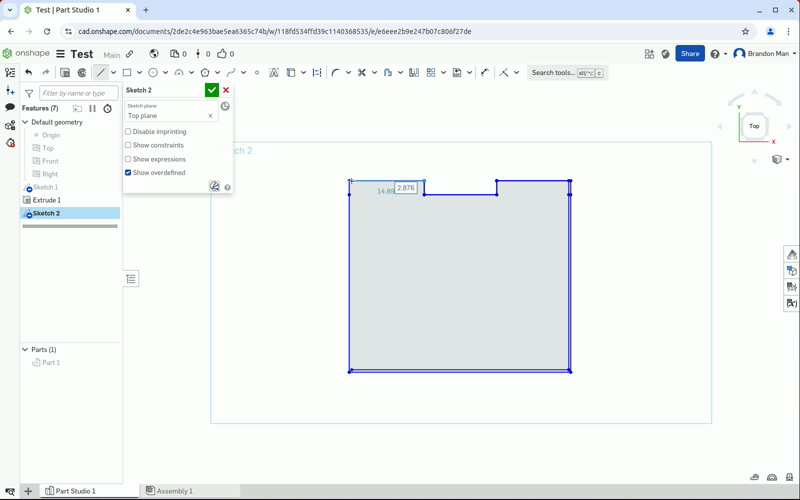
scroll(6)
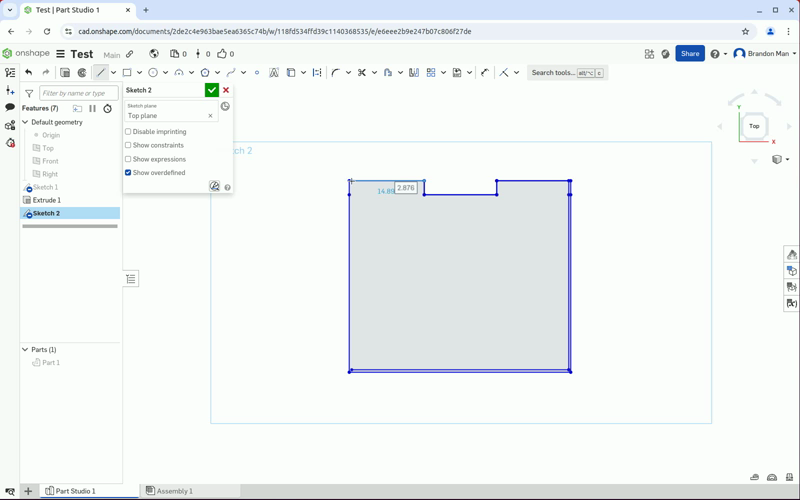
scroll(6)
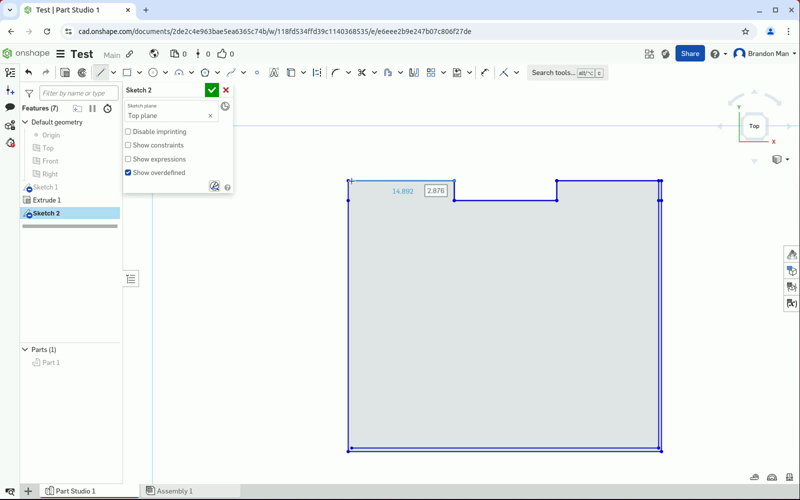
scroll(6)
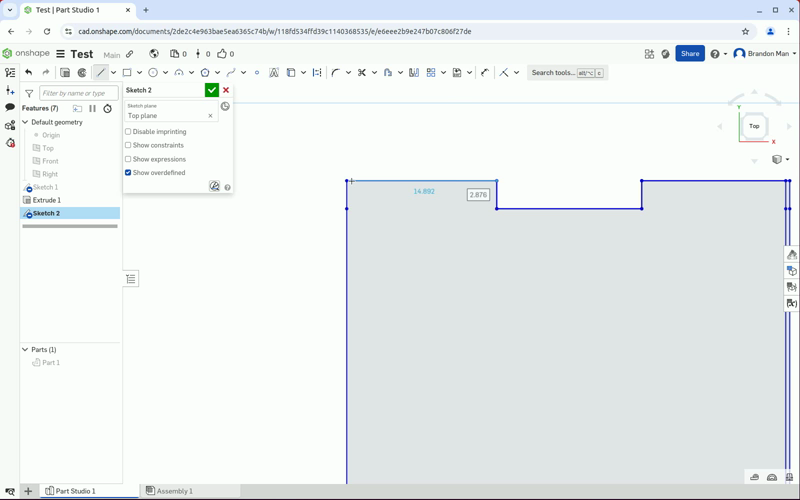
scroll(6)
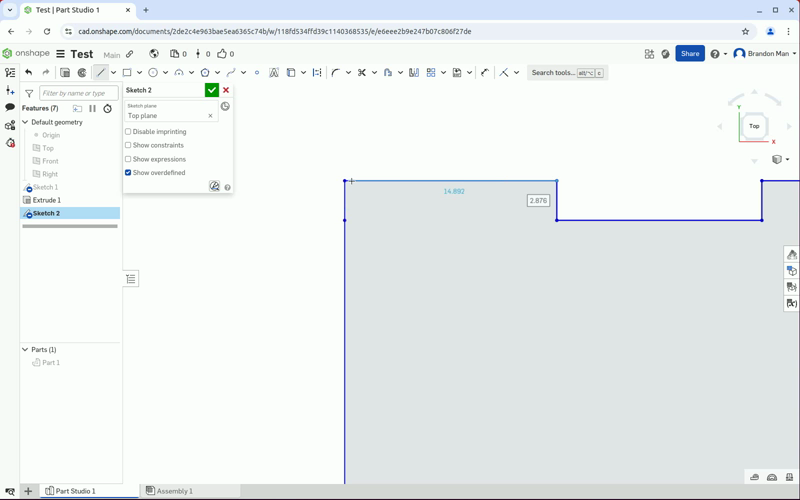
scroll(6)
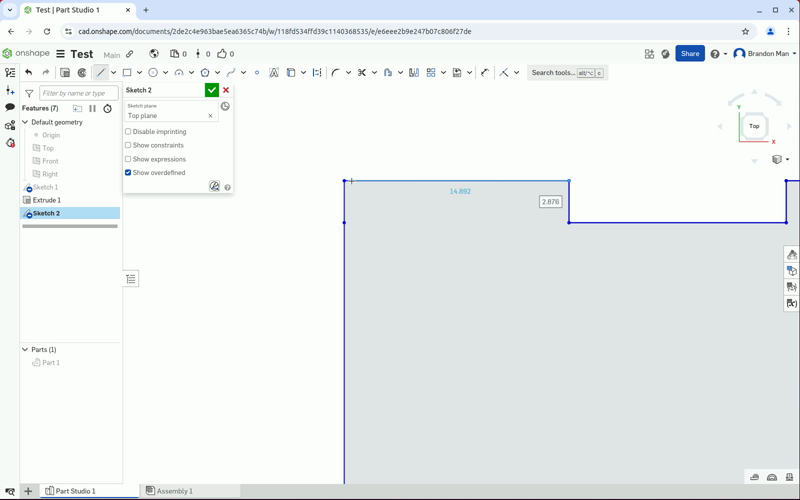
scroll(6)
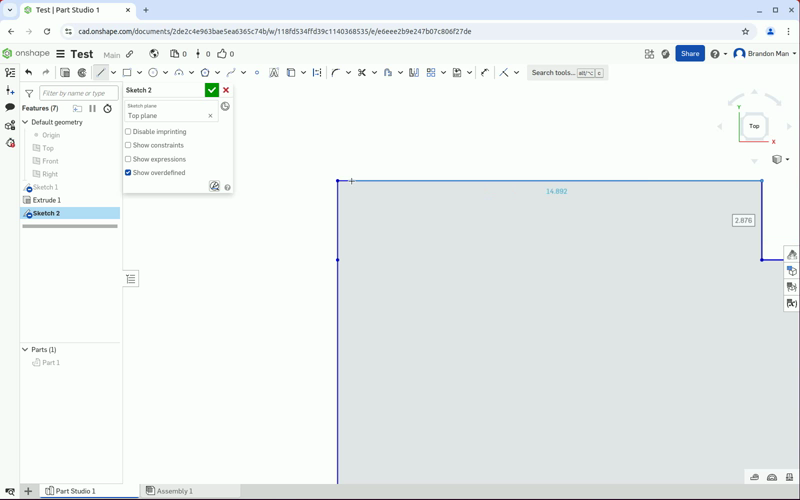
scroll(6)
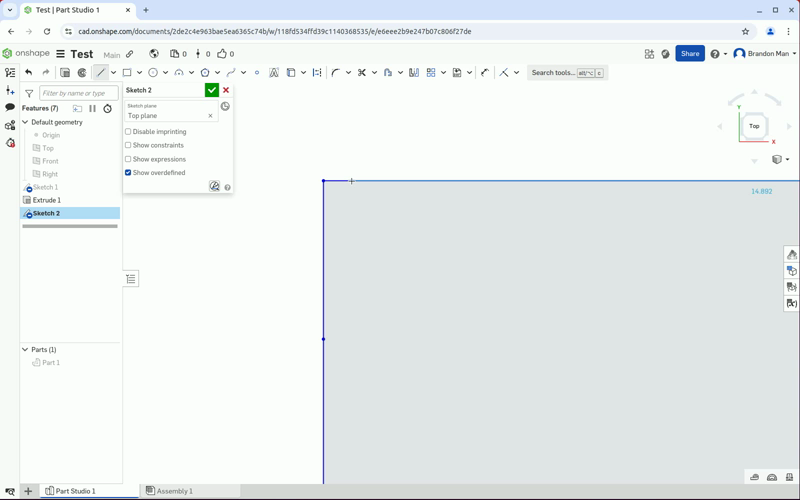
click(351, 180)
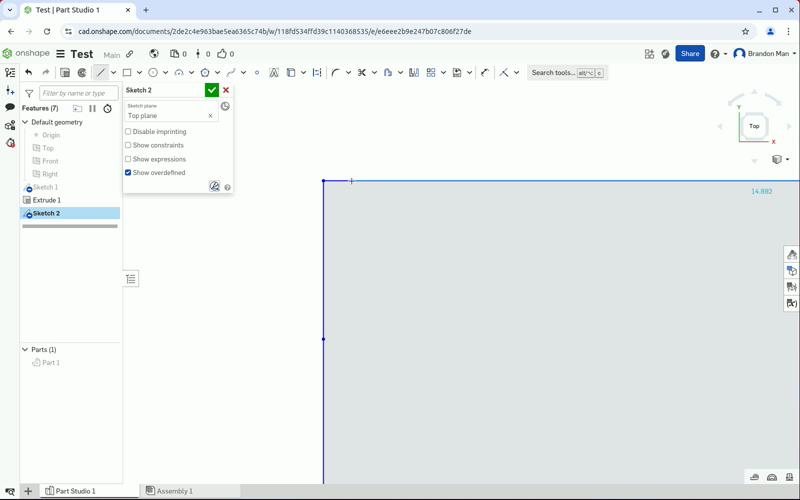
scroll(-6)
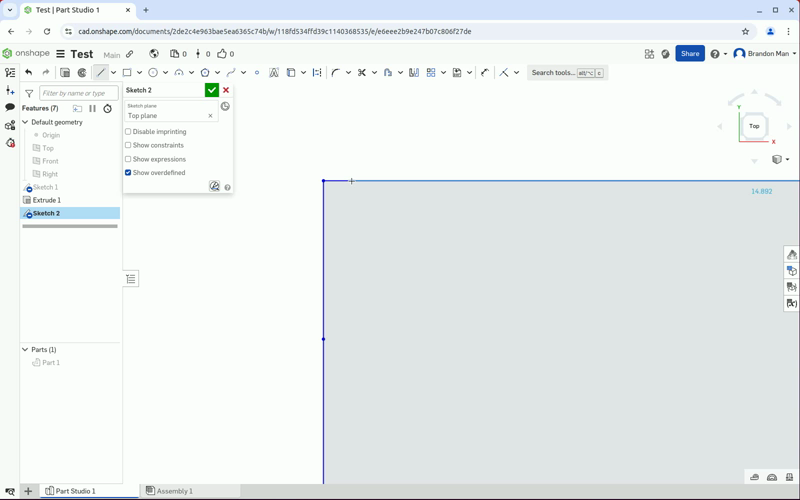
scroll(-6)
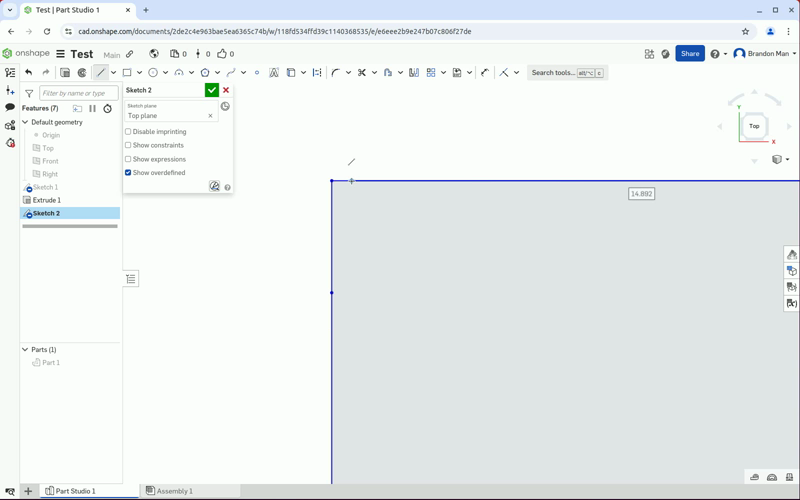
scroll(-6)
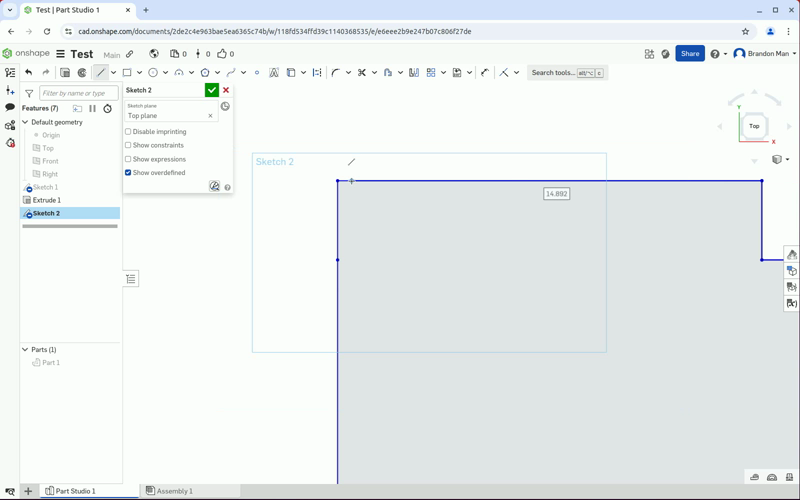
scroll(-6)
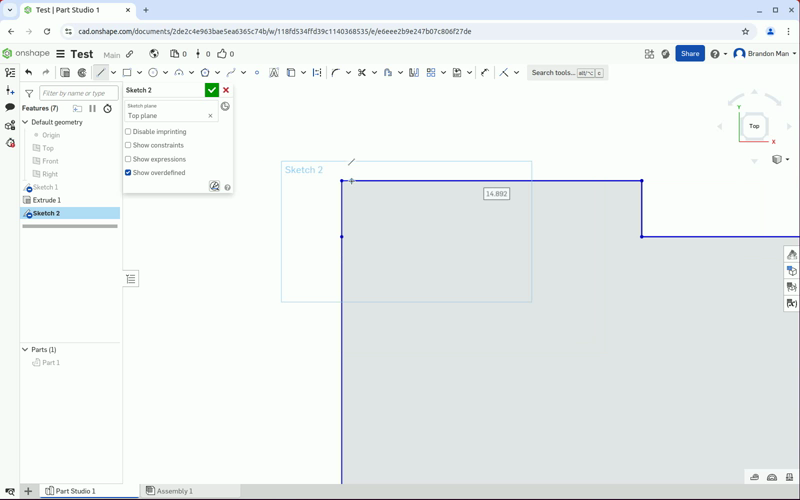
scroll(-6)
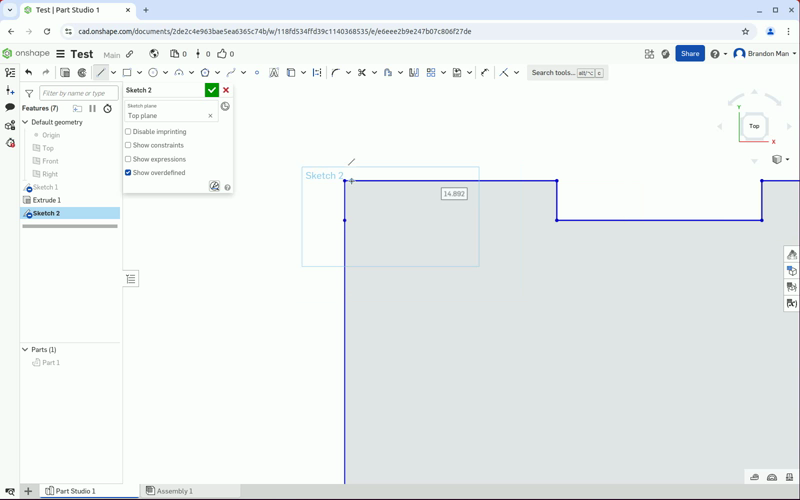
scroll(-6)
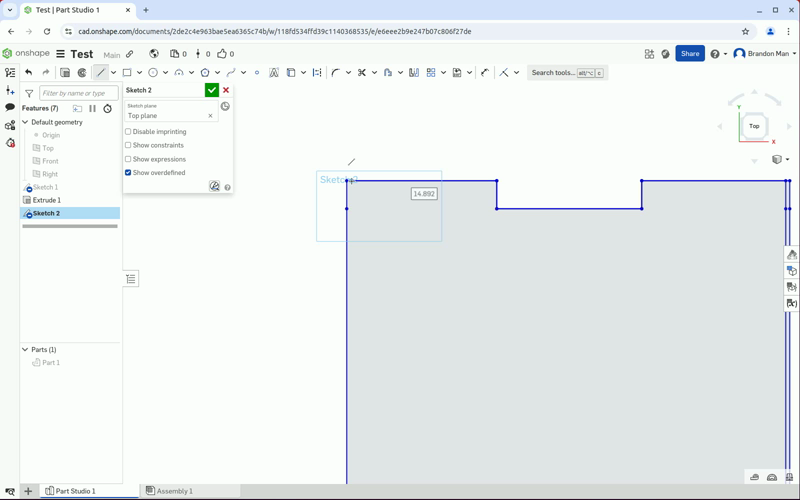
scroll(-6)
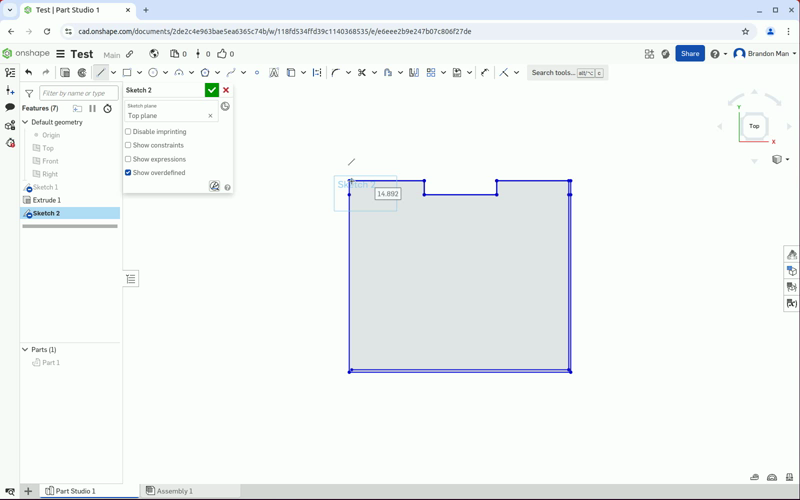
key_up(shift)
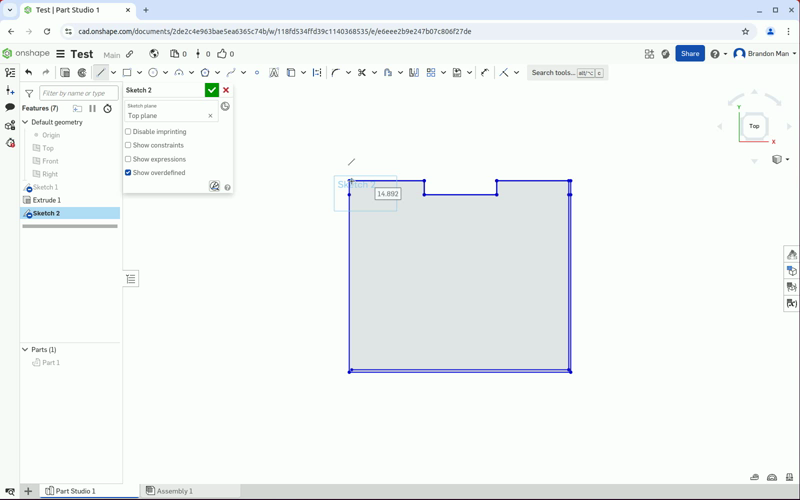
key_down(shift)
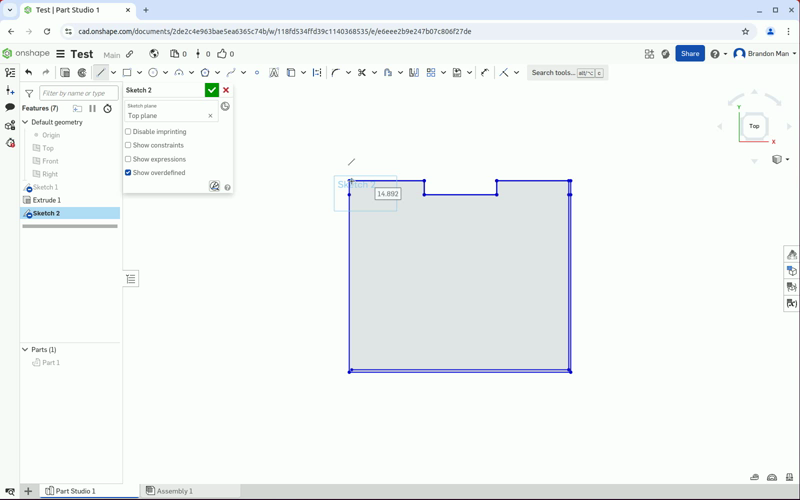
mouse_move(381, 180)
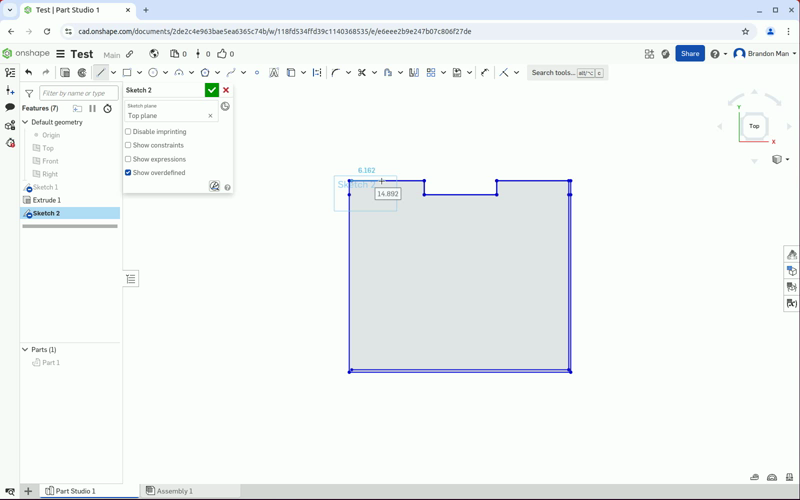
mouse_move(351, 194)
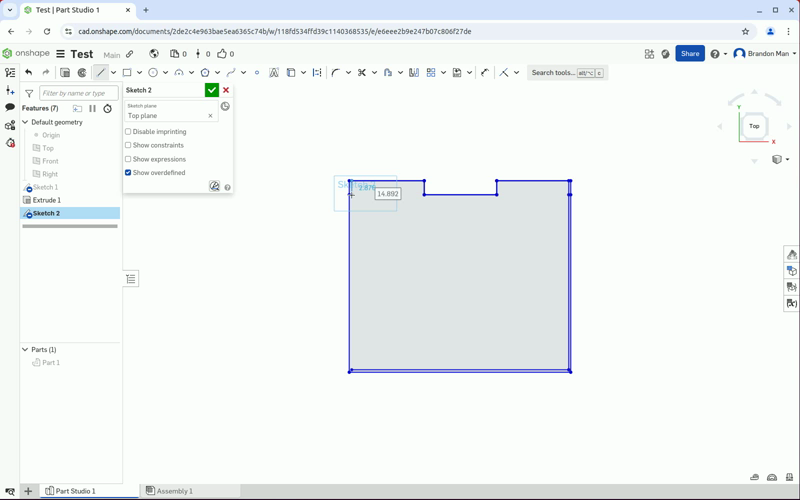
scroll(6)
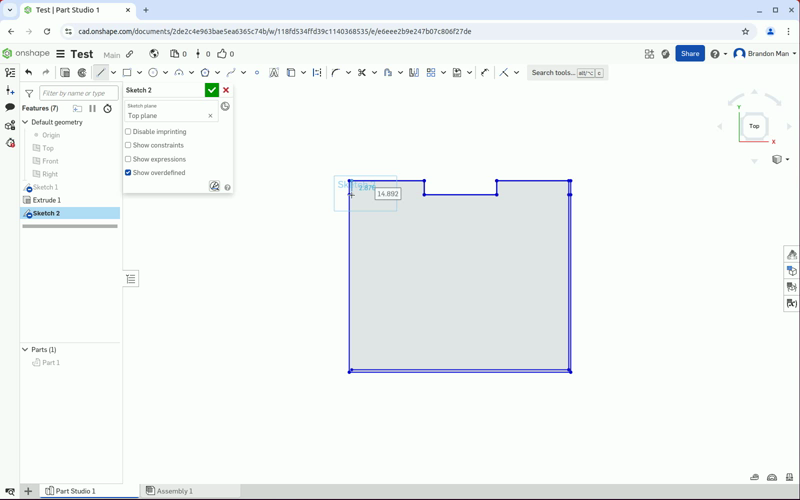
scroll(6)
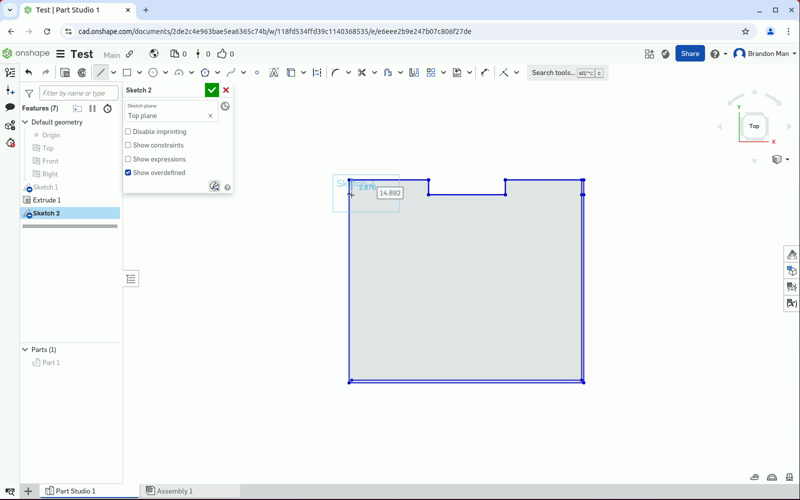
scroll(6)
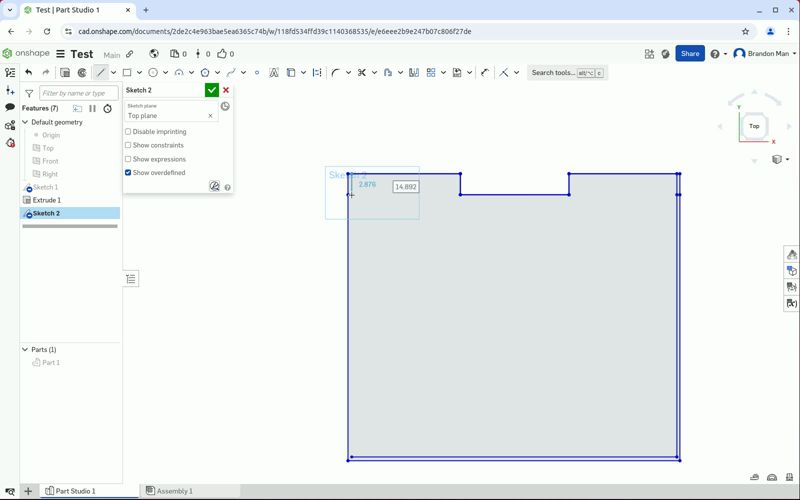
scroll(6)
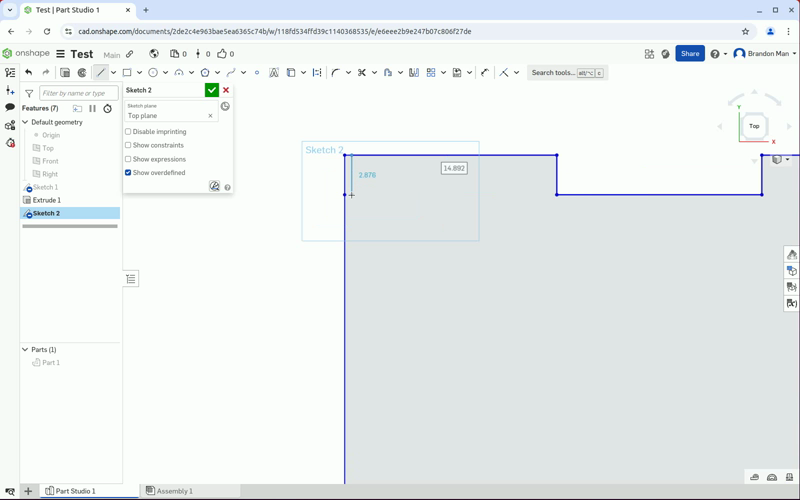
scroll(6)
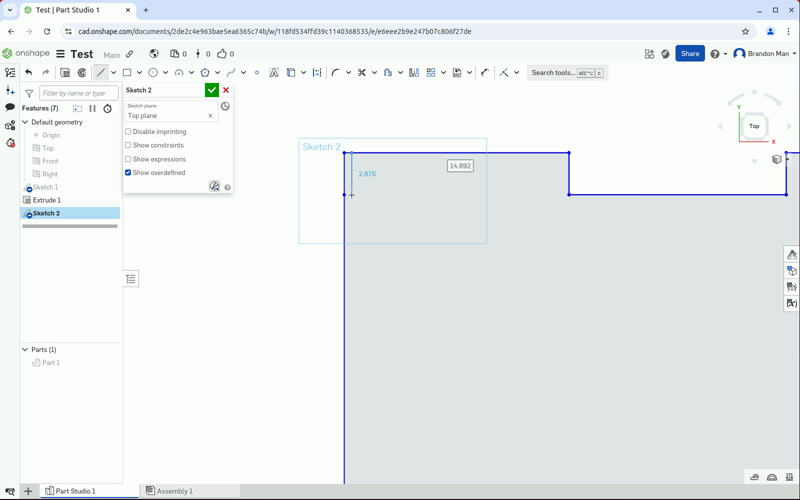
scroll(6)
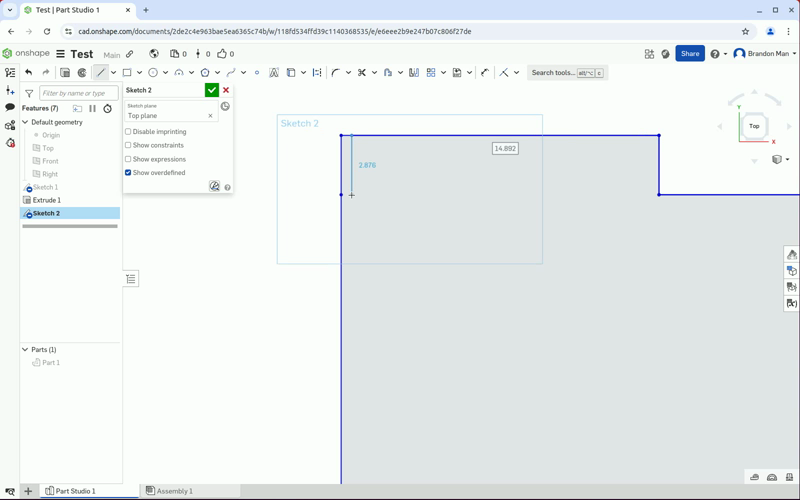
scroll(6)
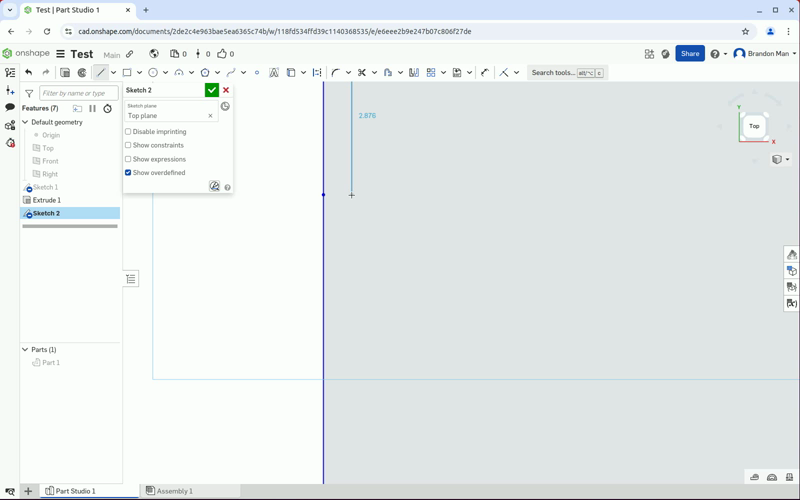
click(351, 194)
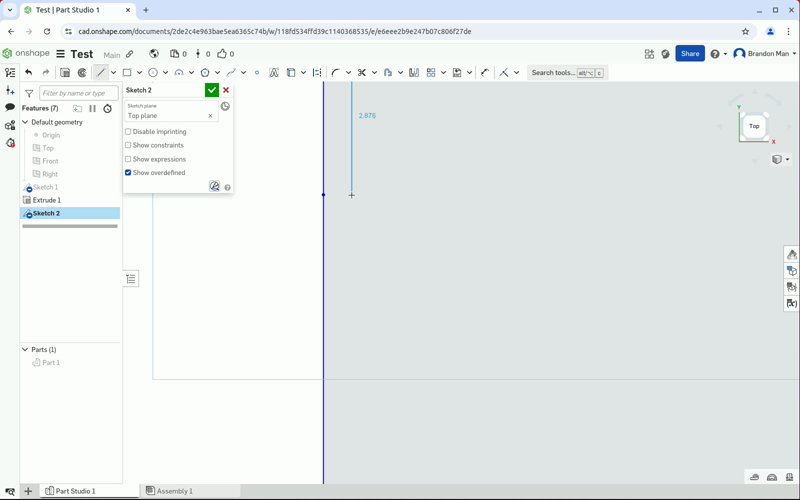
scroll(-6)
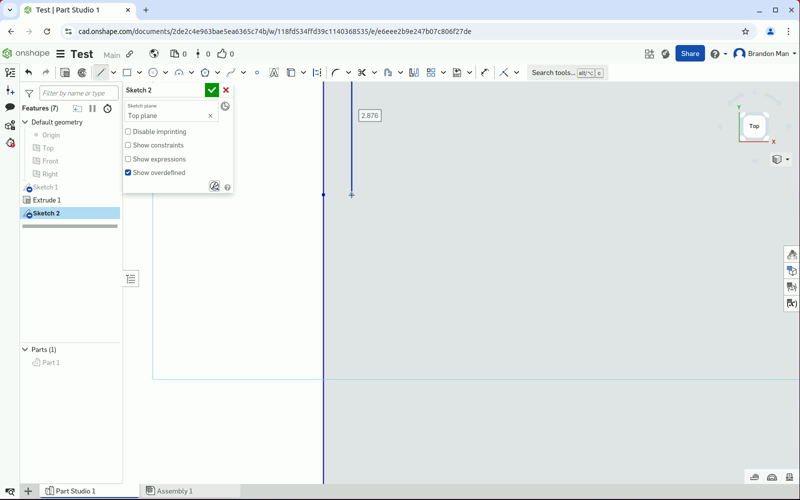
scroll(-6)
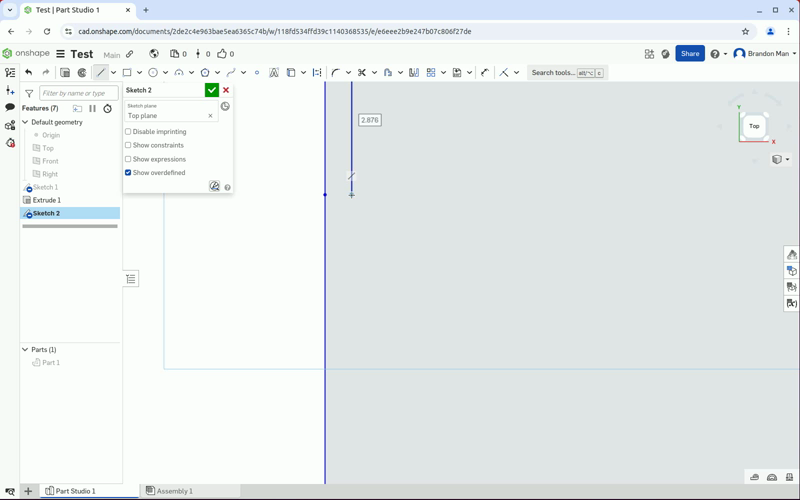
scroll(-6)
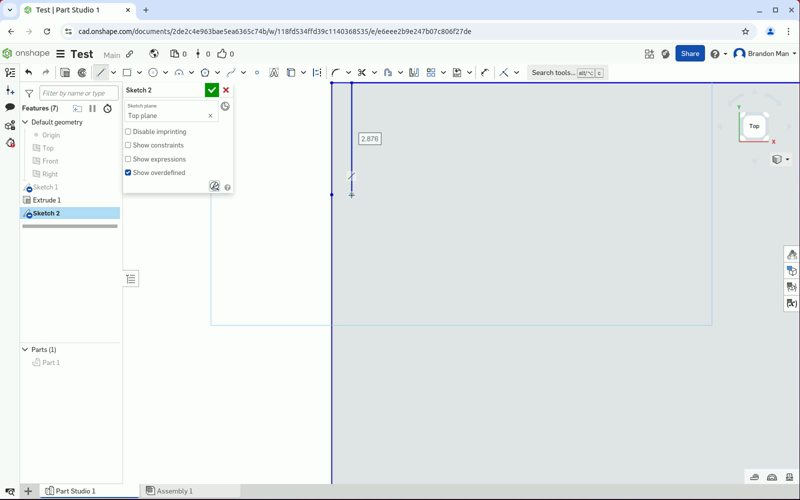
scroll(-6)
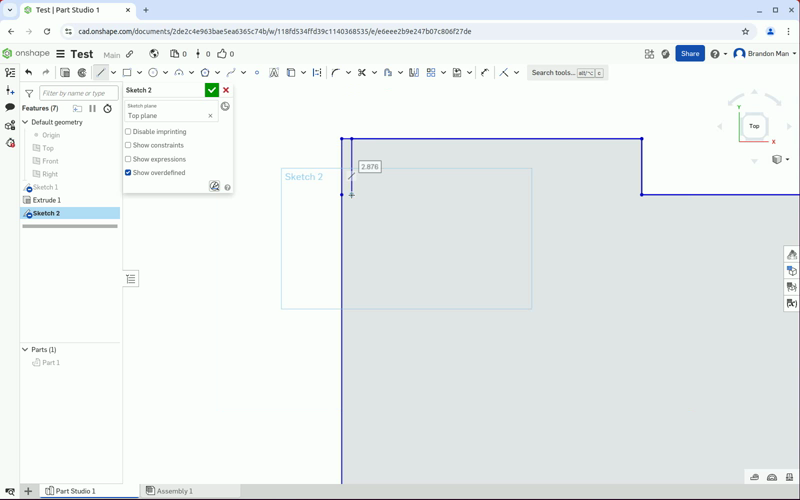
scroll(-6)
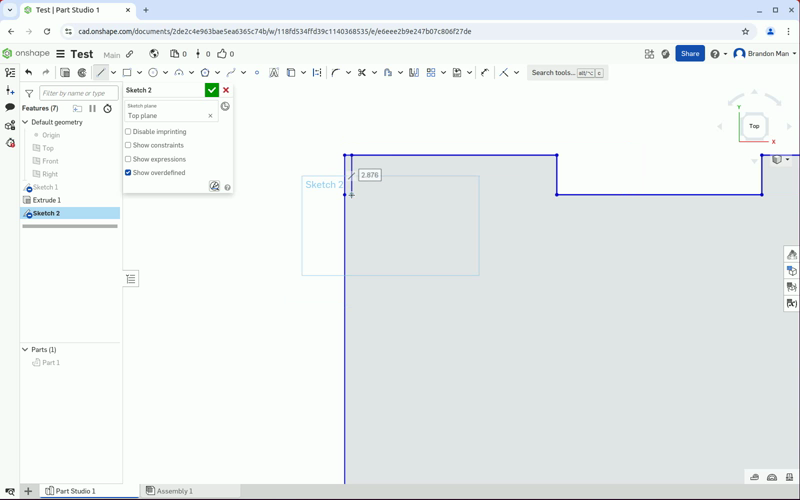
scroll(-6)
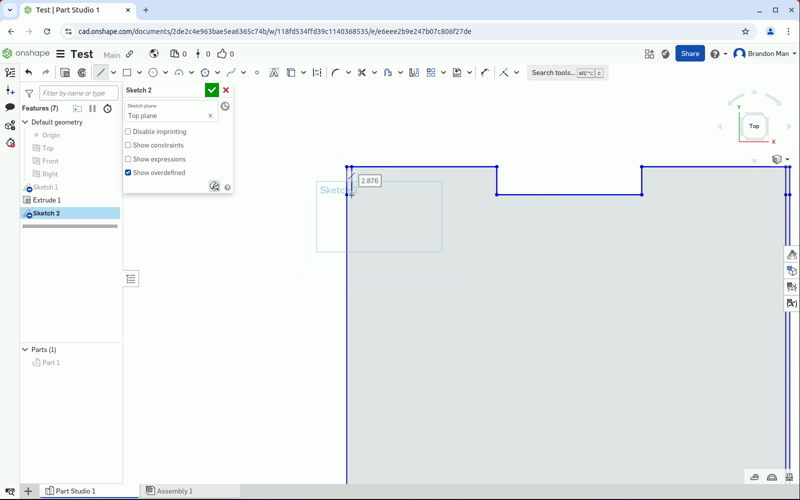
scroll(-6)
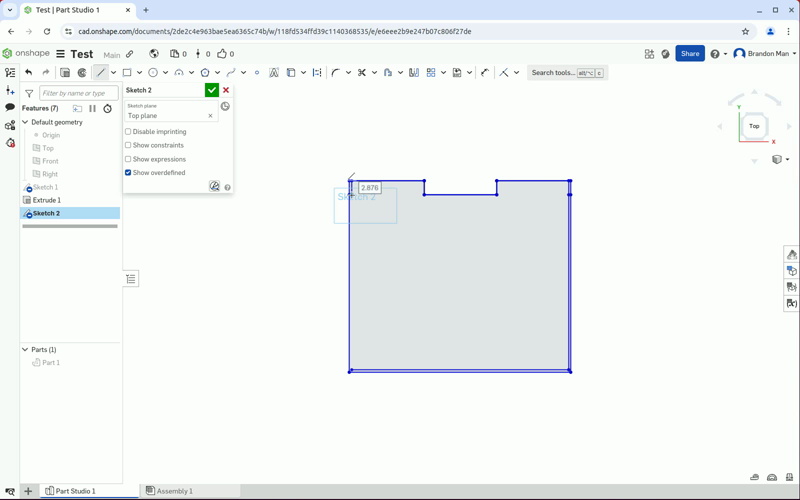
key_up(shift)
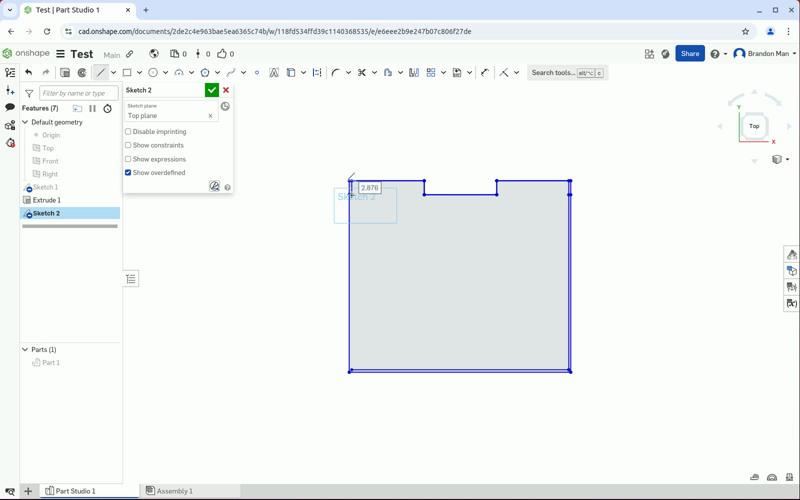
key_down(shift)
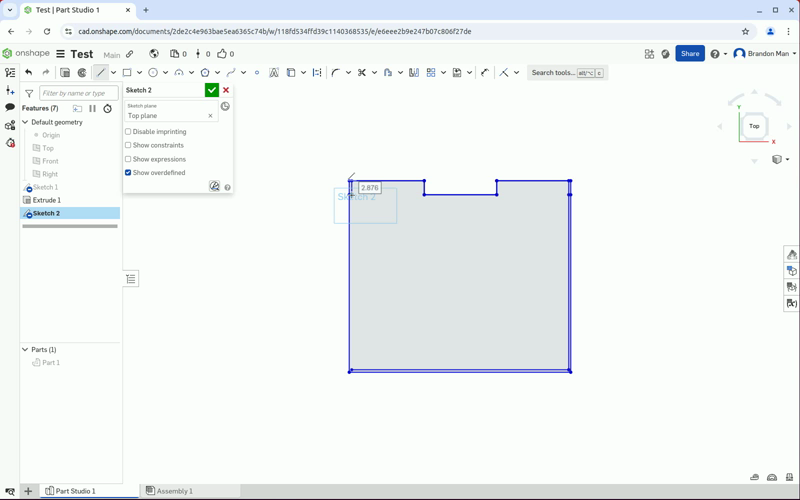
mouse_move(351, 369)
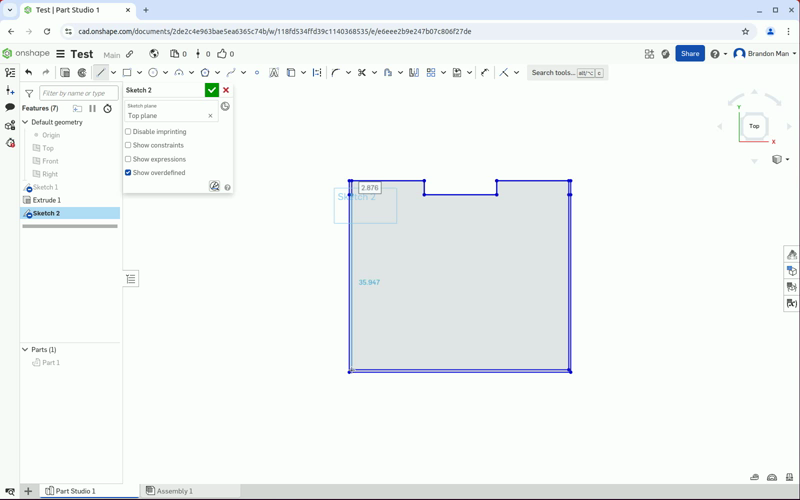
scroll(6)
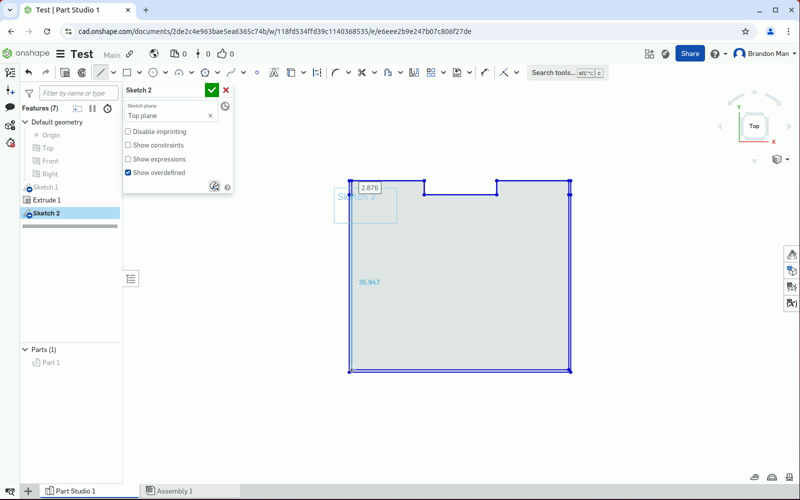
scroll(6)
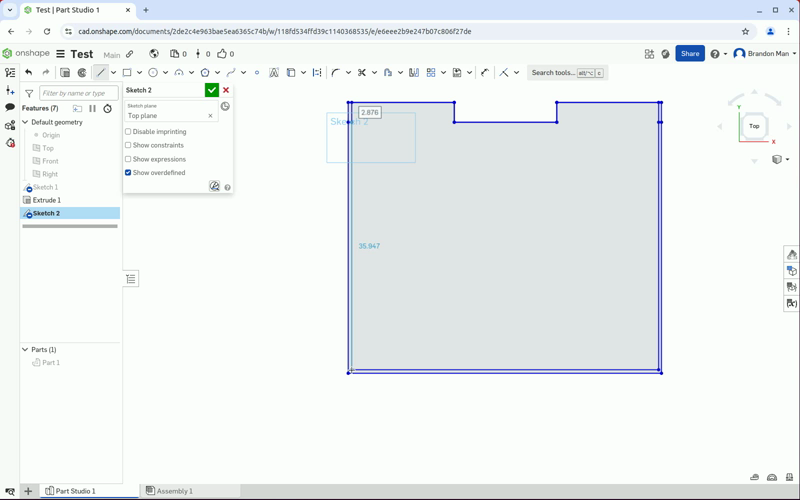
scroll(6)
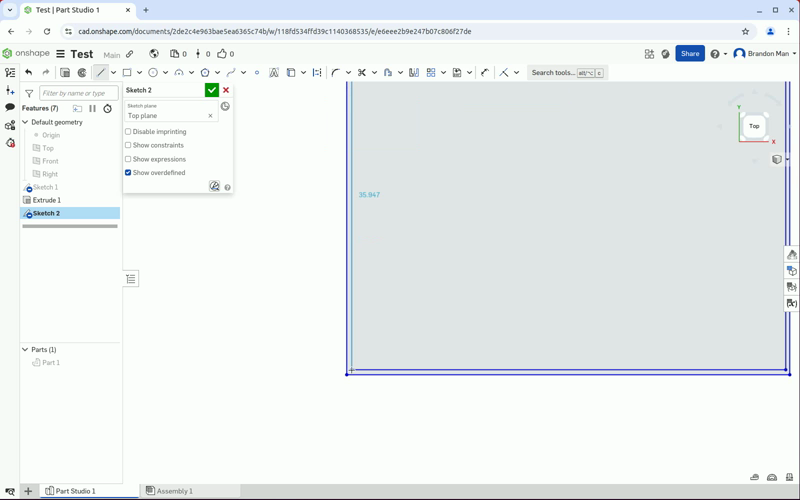
scroll(6)
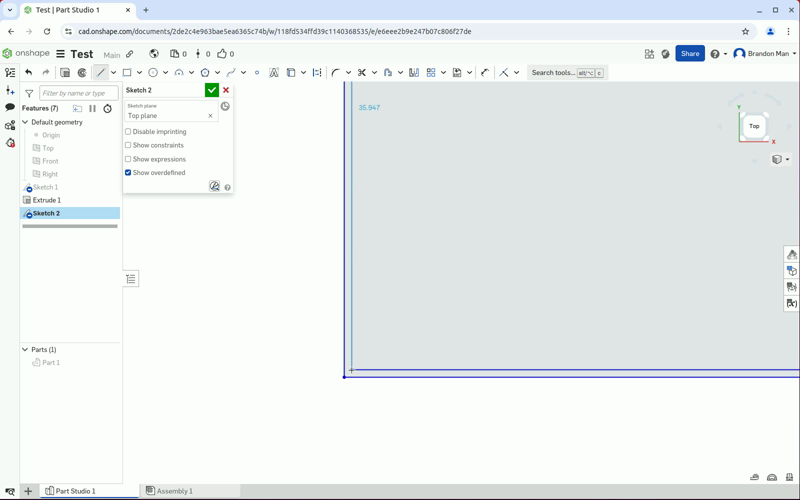
scroll(6)
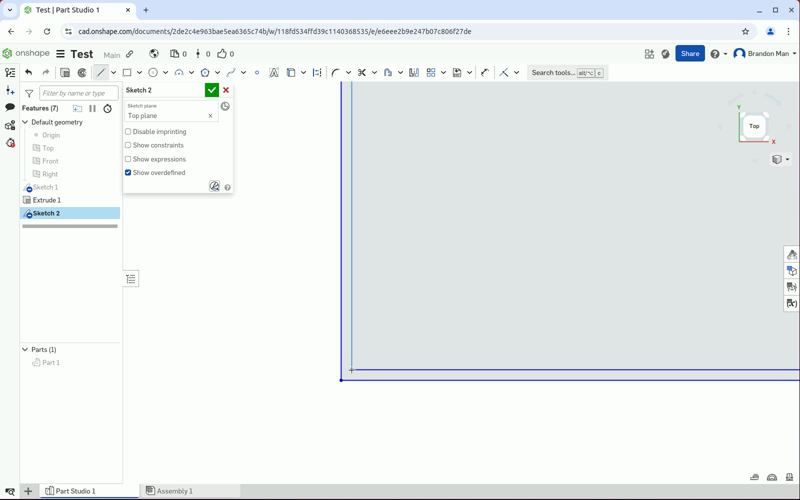
scroll(6)
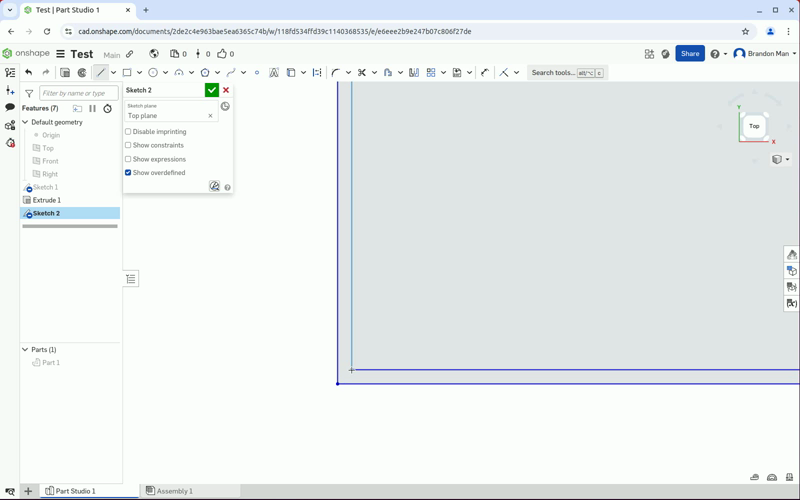
scroll(6)
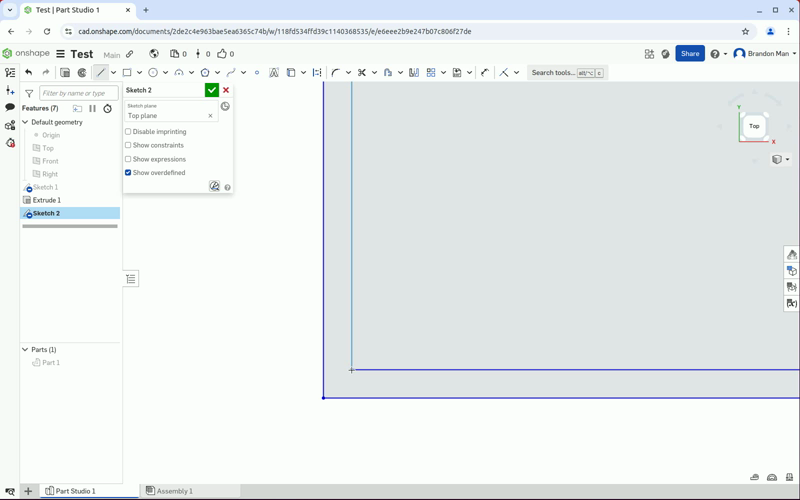
key_up(shift)
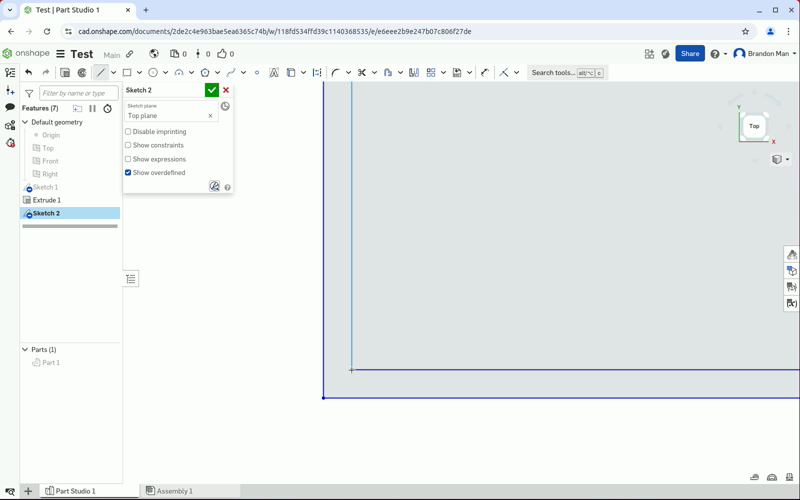
click(351, 369)
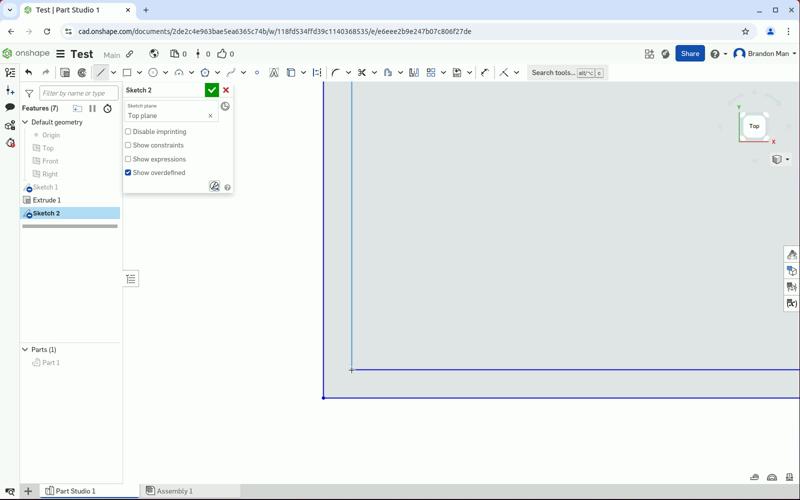
scroll(-6)
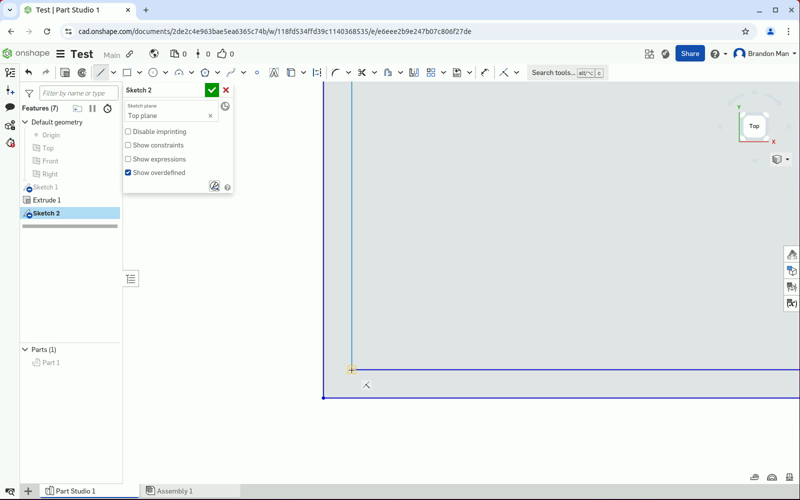
scroll(-6)
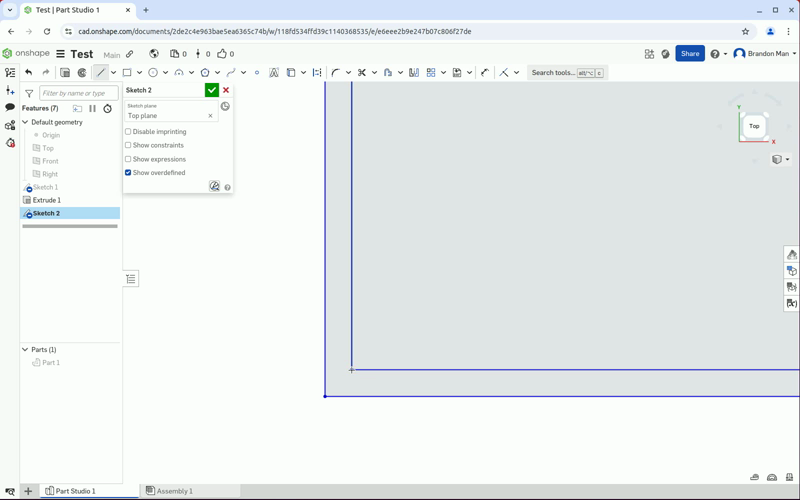
scroll(-6)
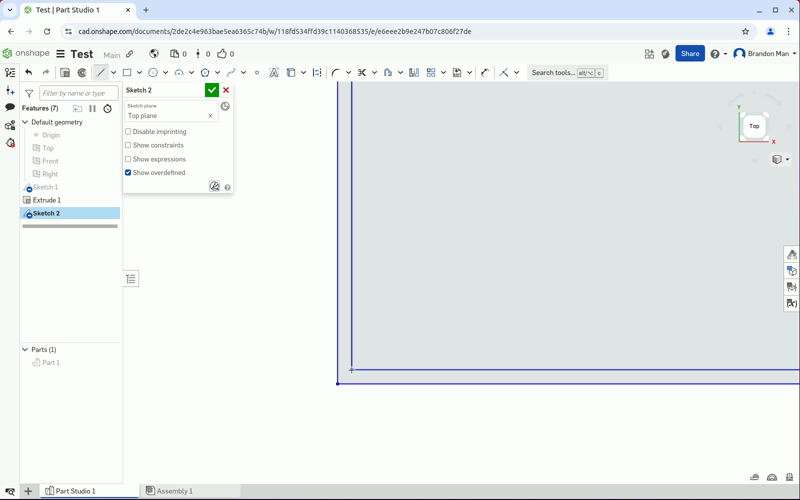
scroll(-6)
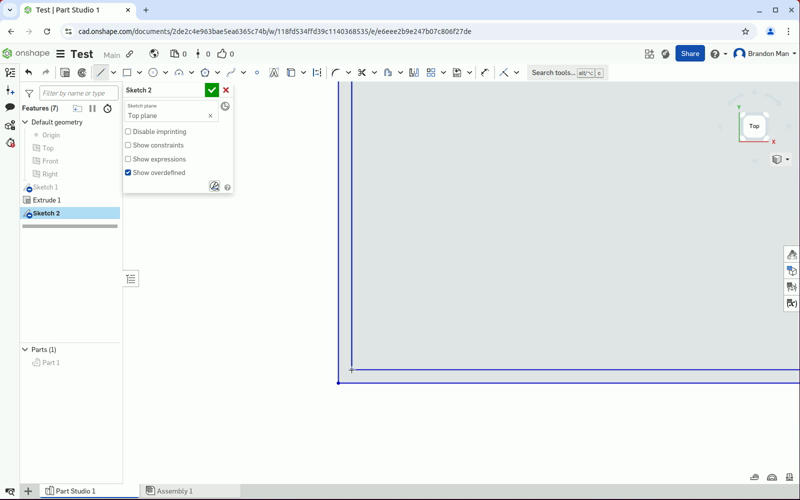
scroll(-6)
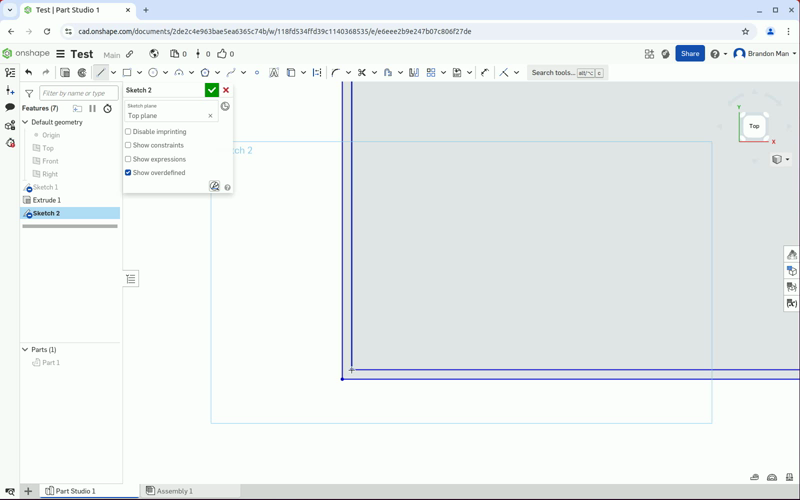
scroll(-6)
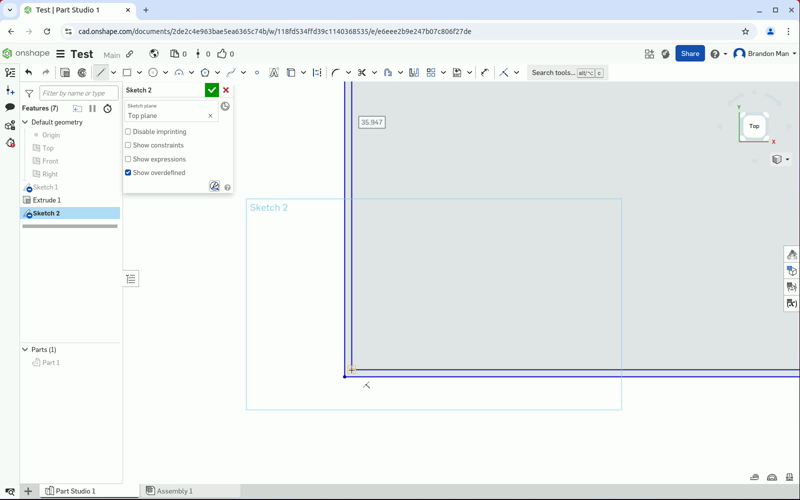
scroll(-6)
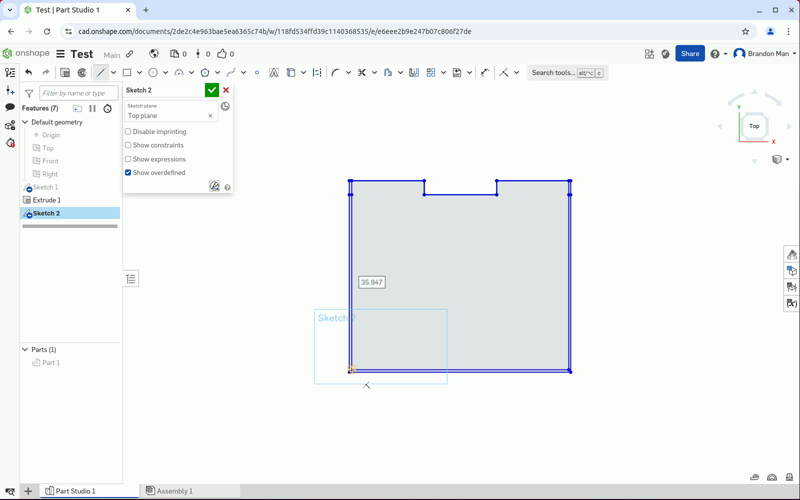
key(esc)
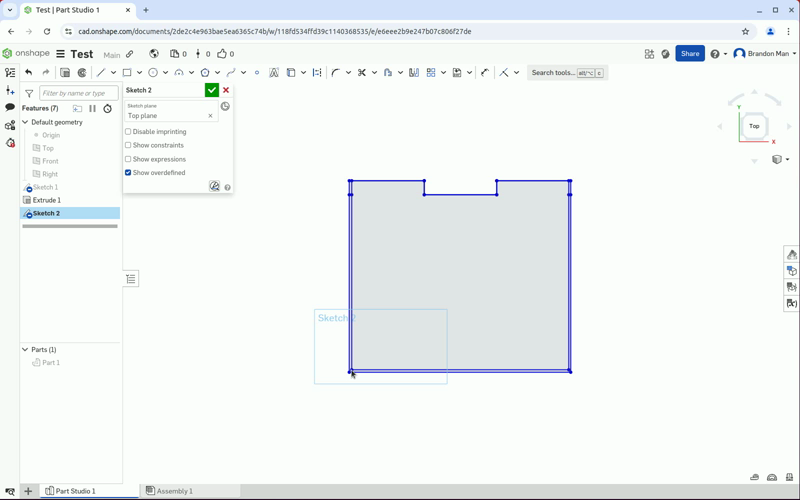
mouse_move(569, 367)
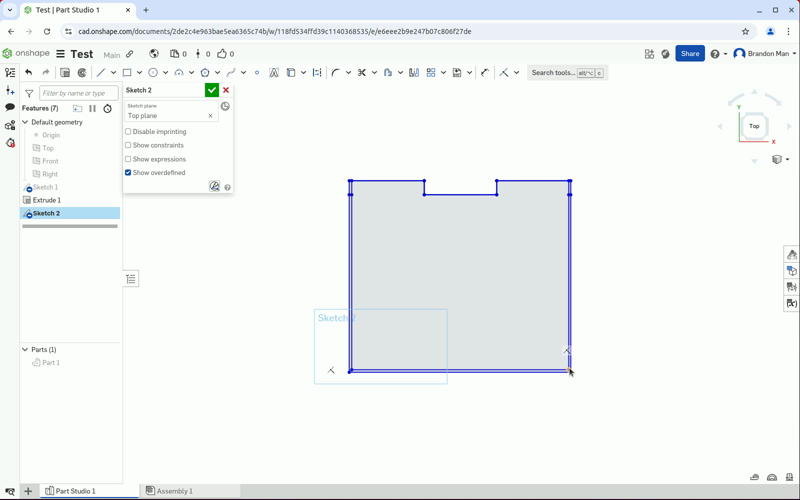
scroll(6)
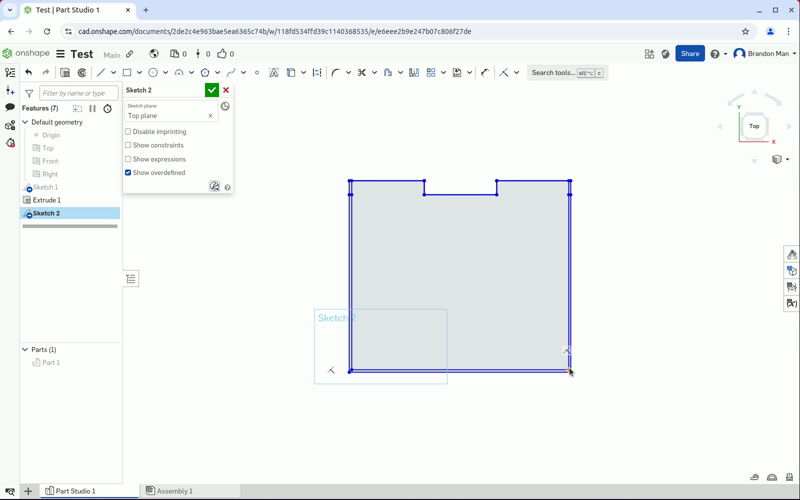
scroll(6)
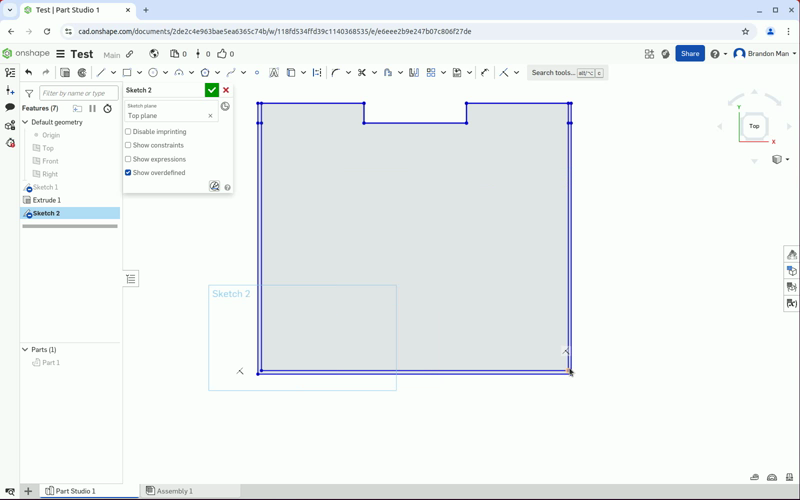
scroll(6)
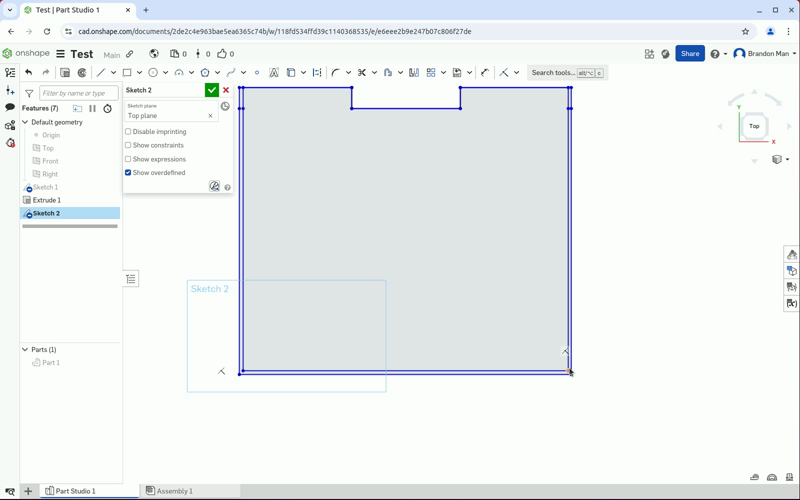
scroll(6)
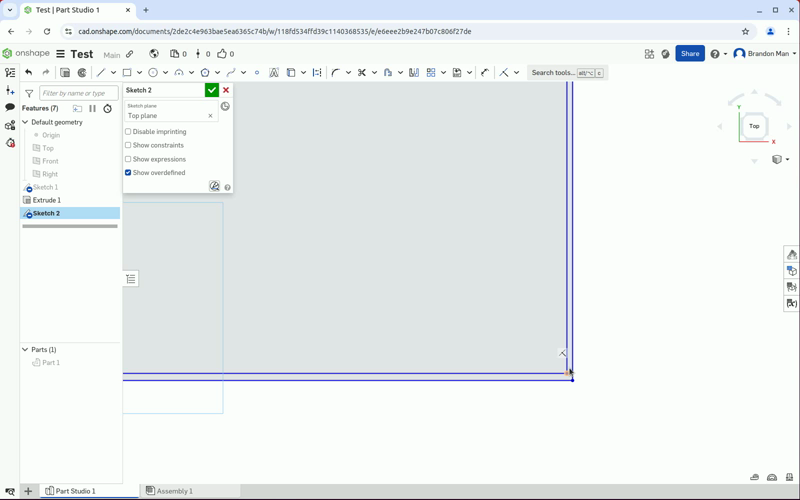
scroll(6)
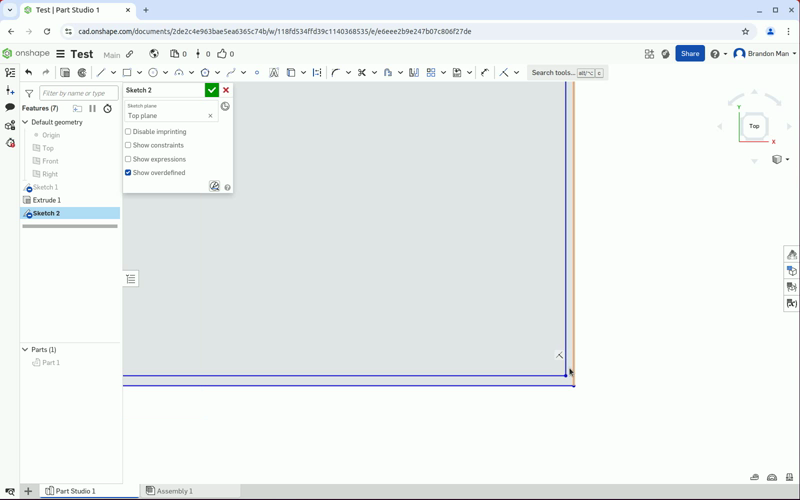
scroll(6)
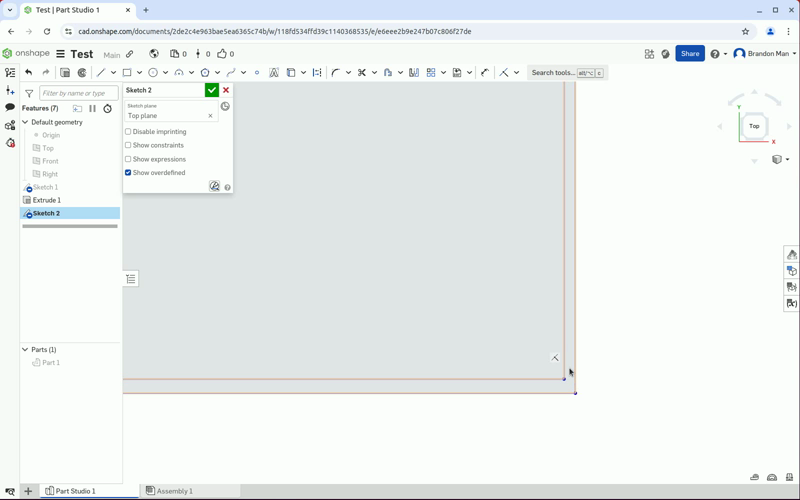
scroll(6)
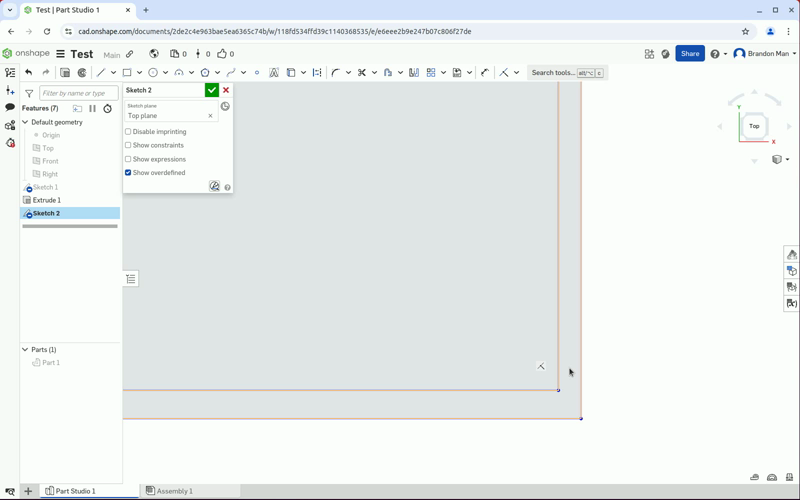
click(569, 367)
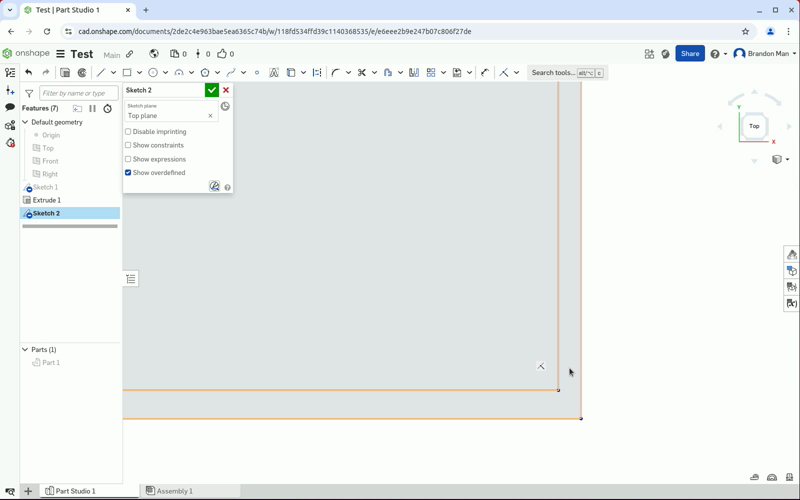
scroll(-6)
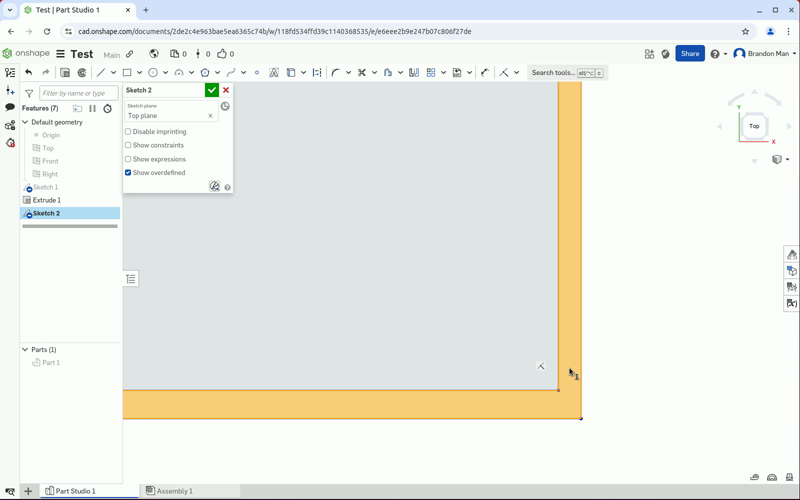
scroll(-6)
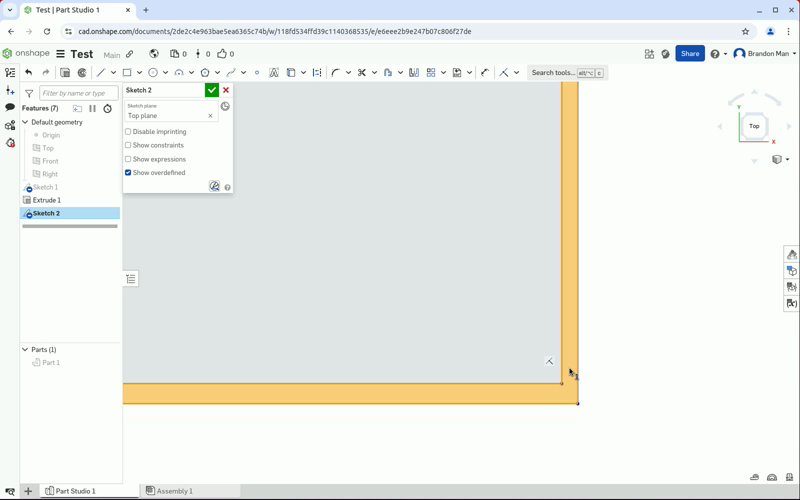
scroll(-6)
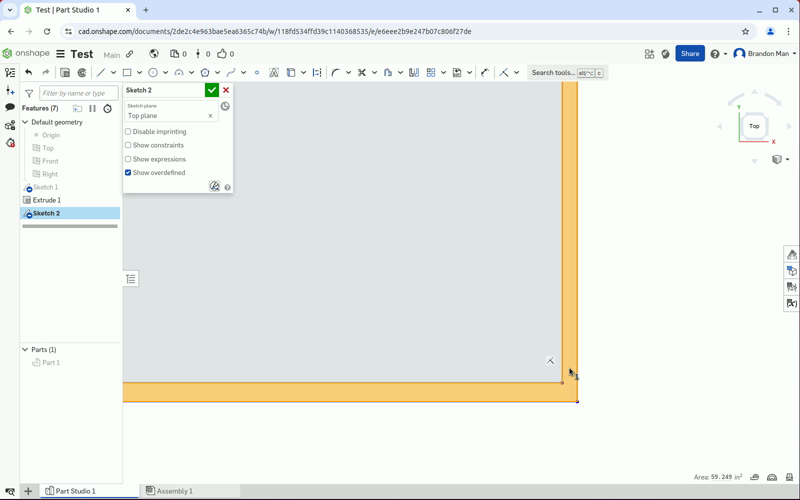
scroll(-6)
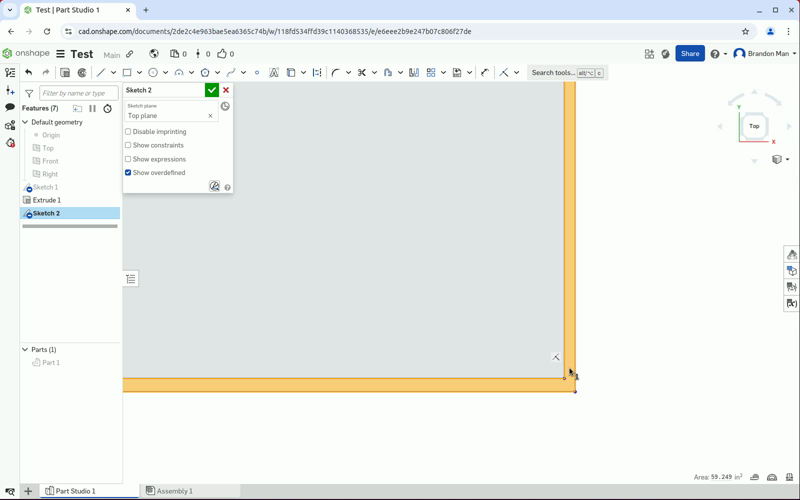
scroll(-6)
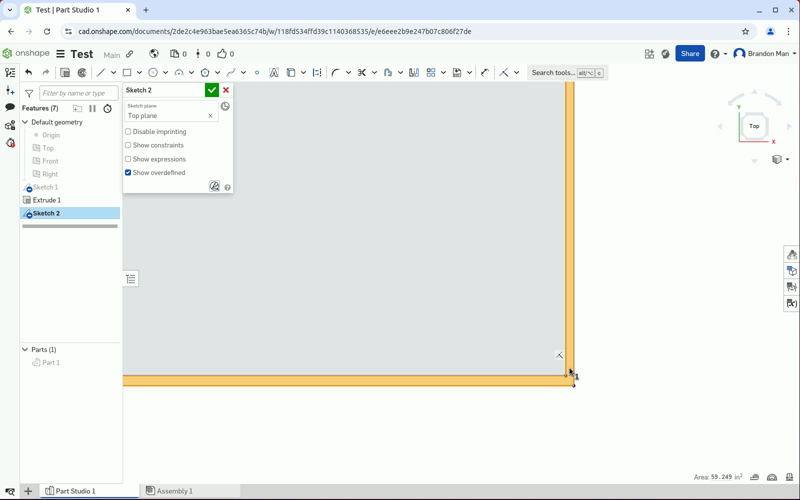
scroll(-6)
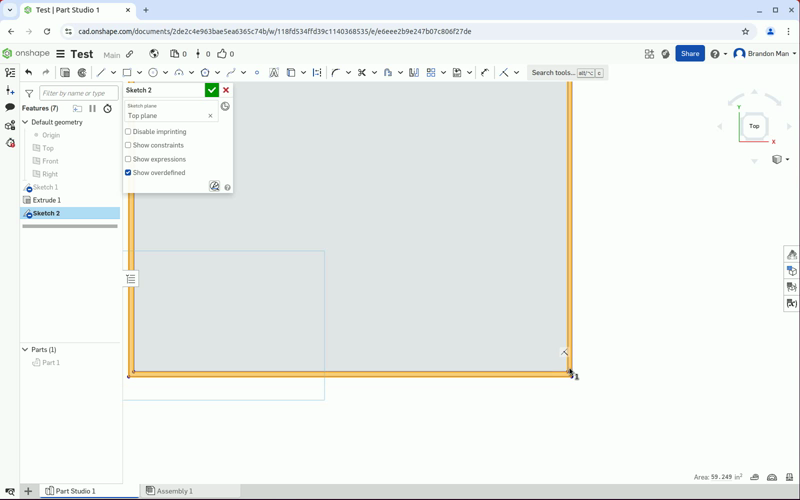
scroll(-6)
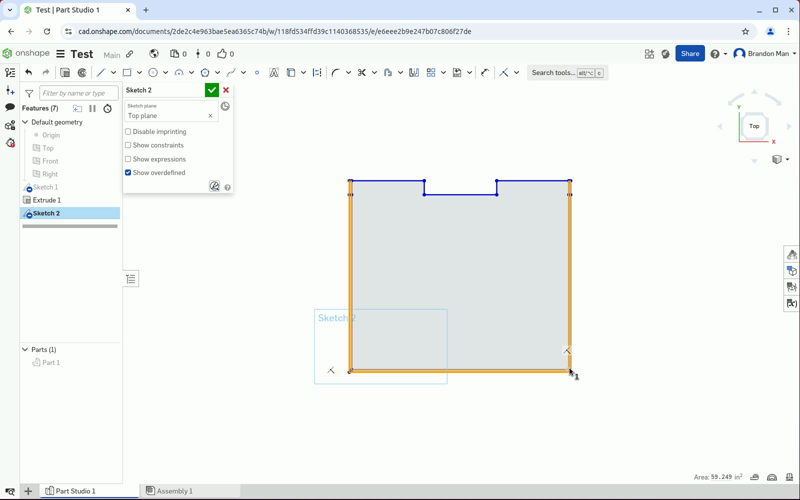
mouse_move(73, 352)
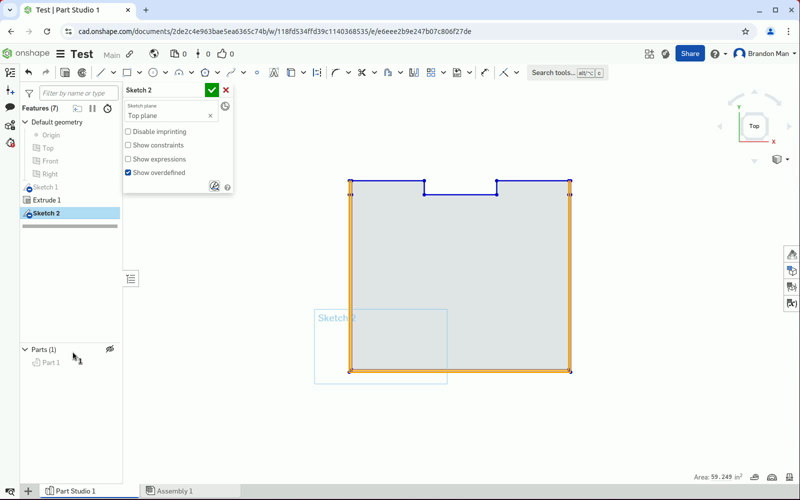
key(shift+y)
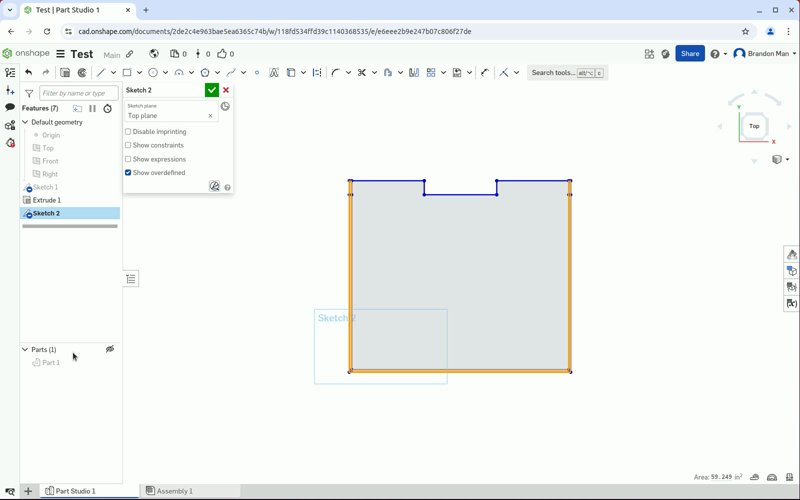
key(shift+e)
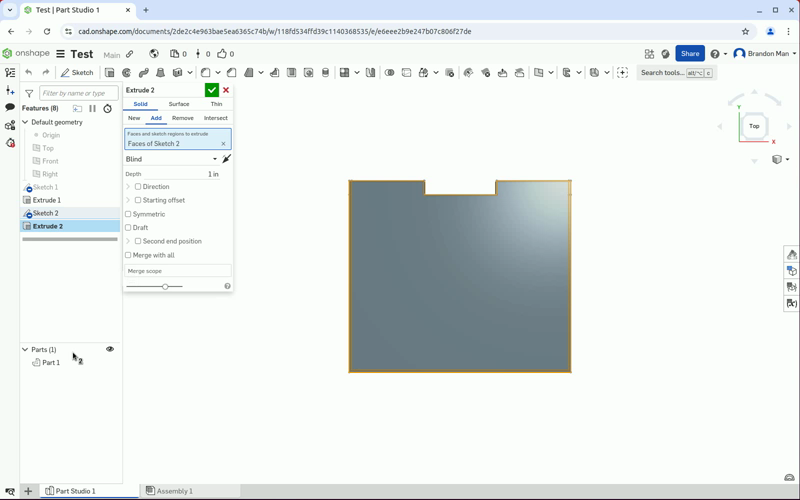
mouse_move(143, 106)
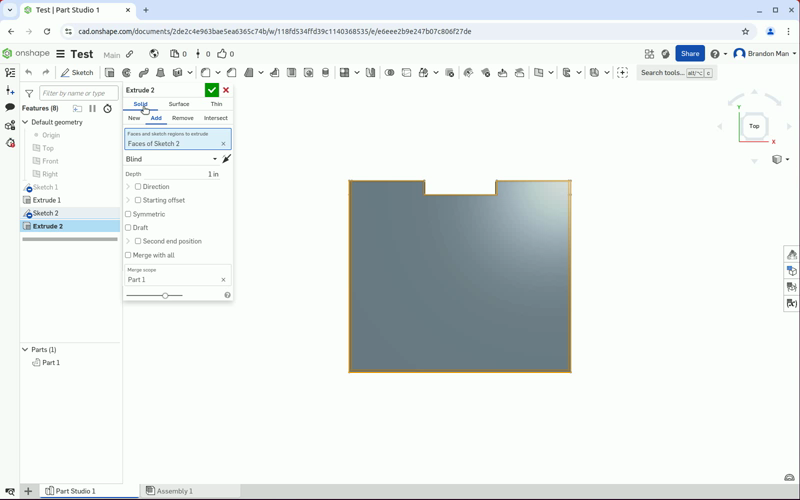
click(143, 106)
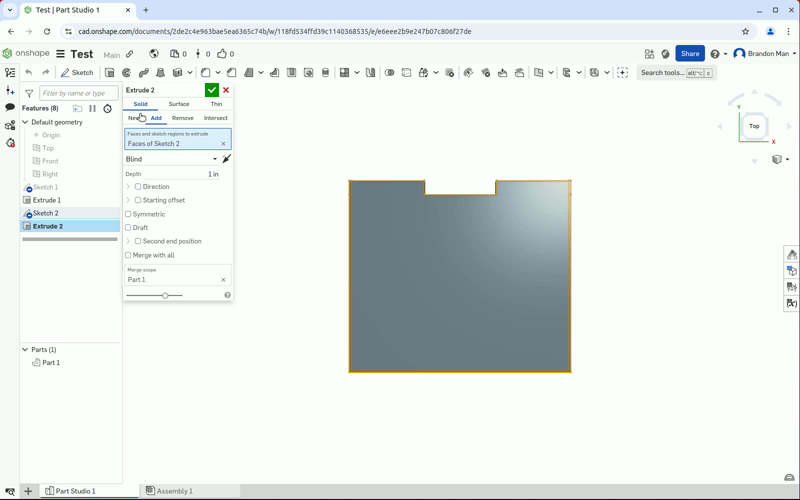
mouse_move(137, 120)
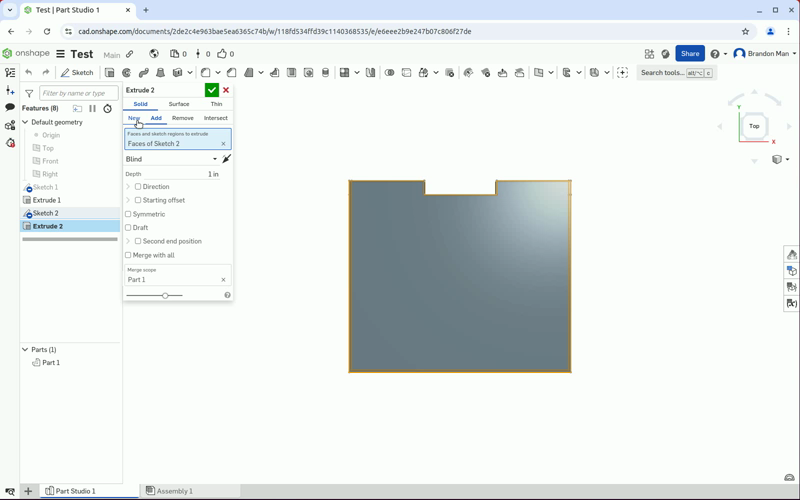
click(137, 120)
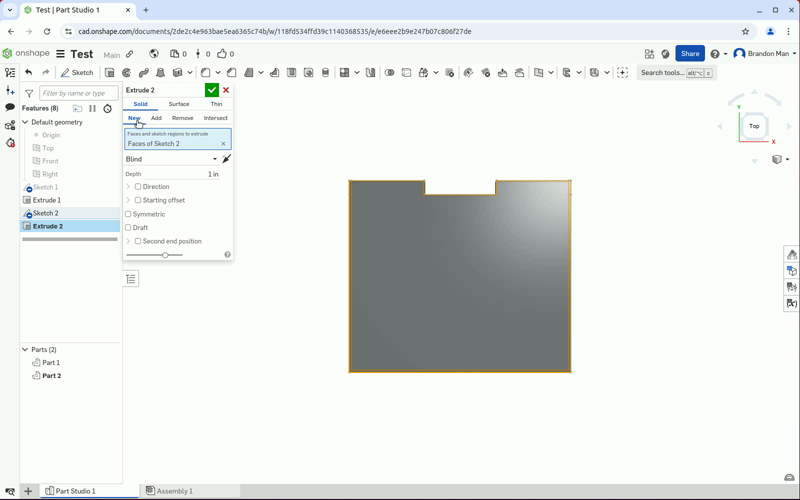
key(tab, 4)
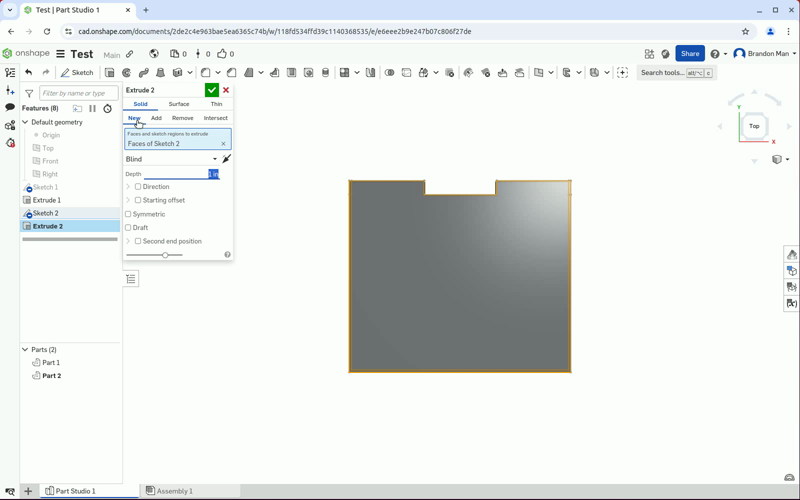
text(23.108)
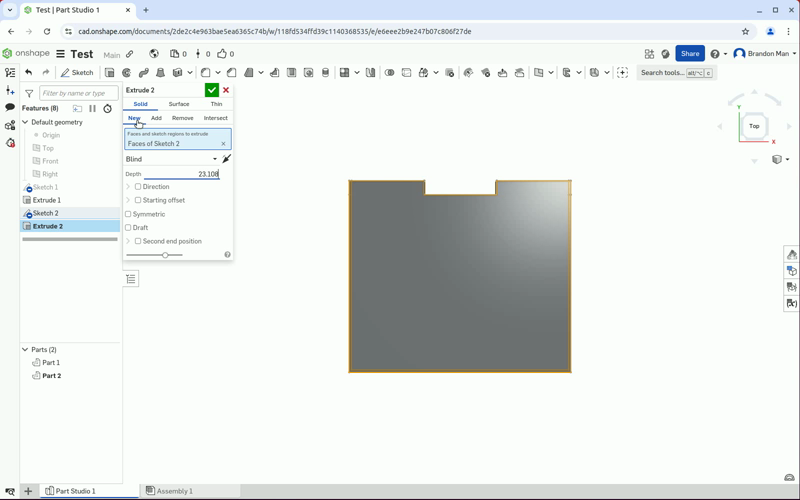
key(tab, 3)
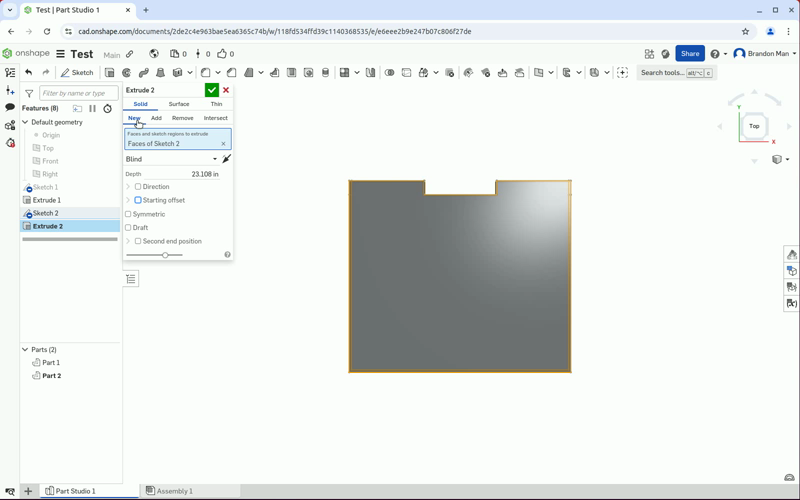
key(tab, 2)
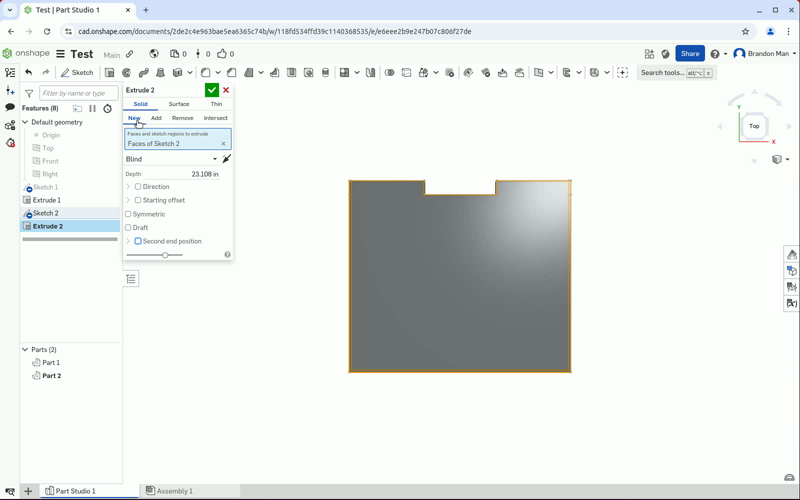
key(space)
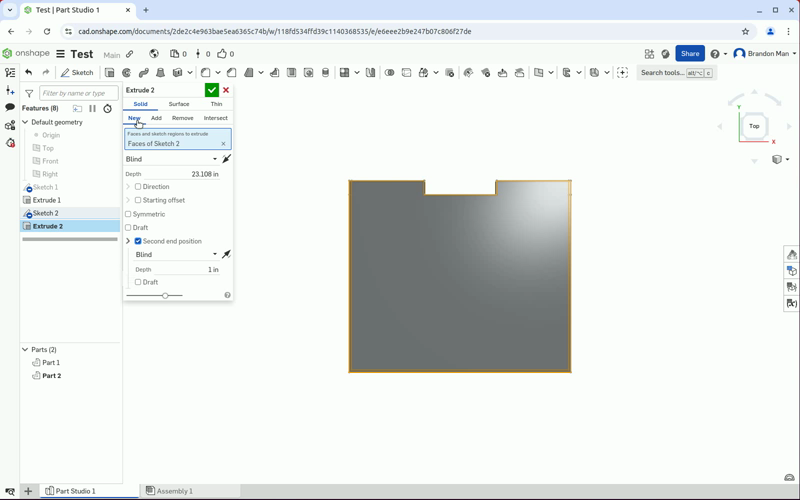
key(tab, 3)
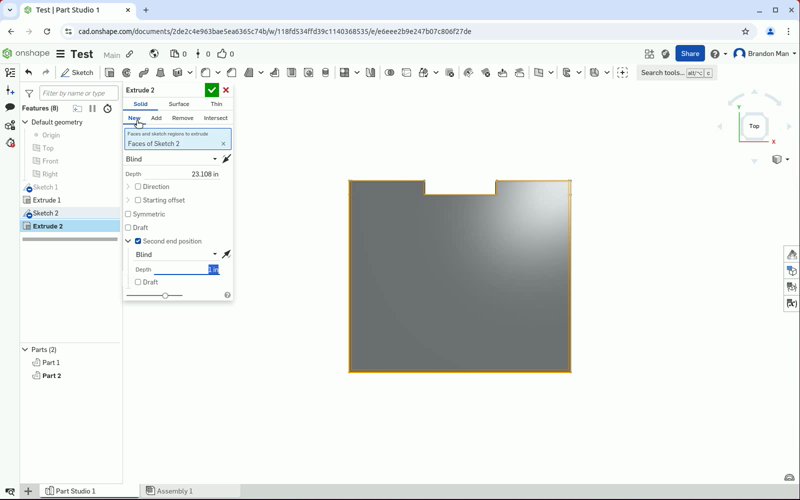
text(0.241)
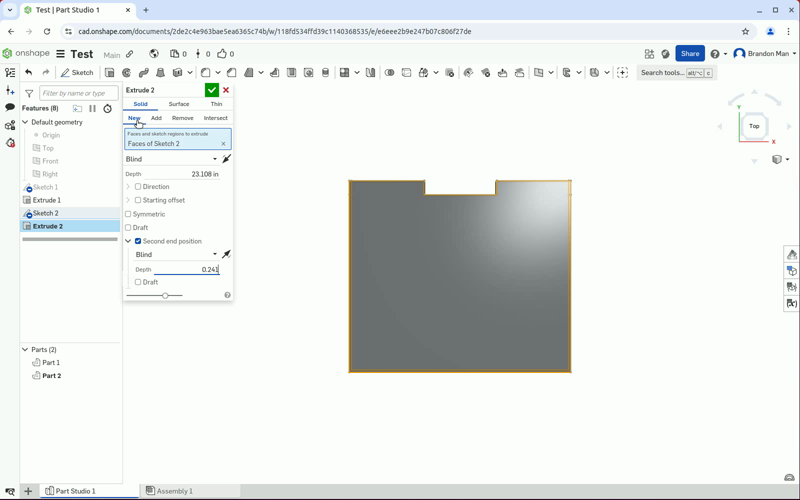
key(enter)
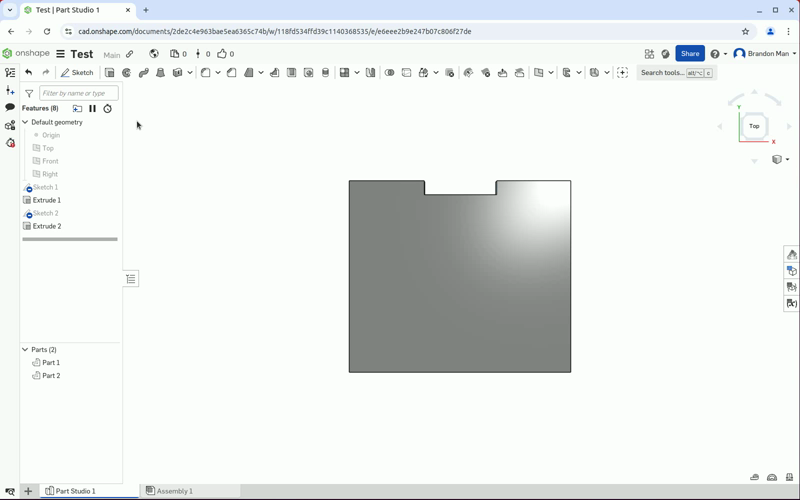
key(shift+h)
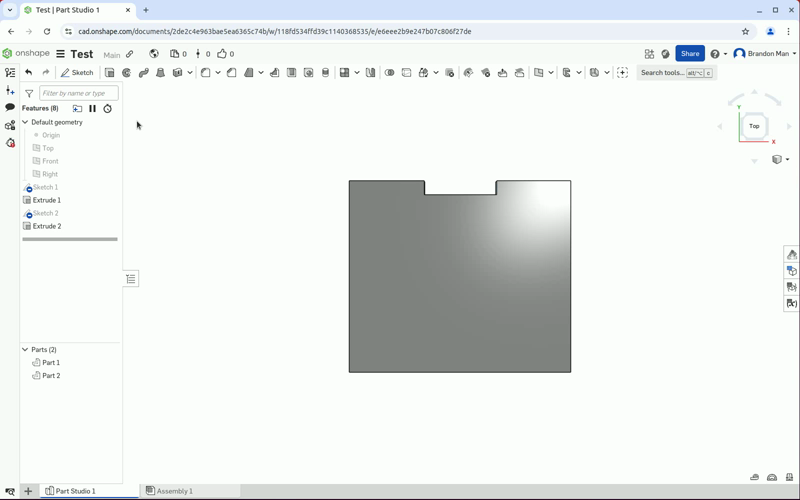
key(shift+h)
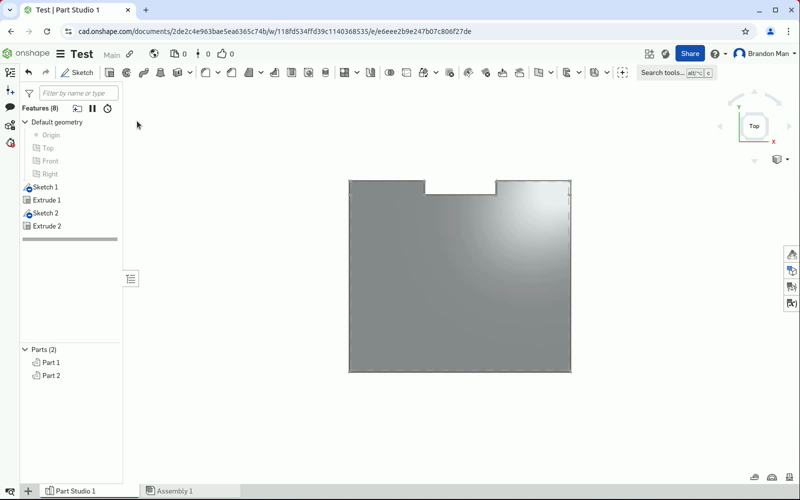
key(shift+7)
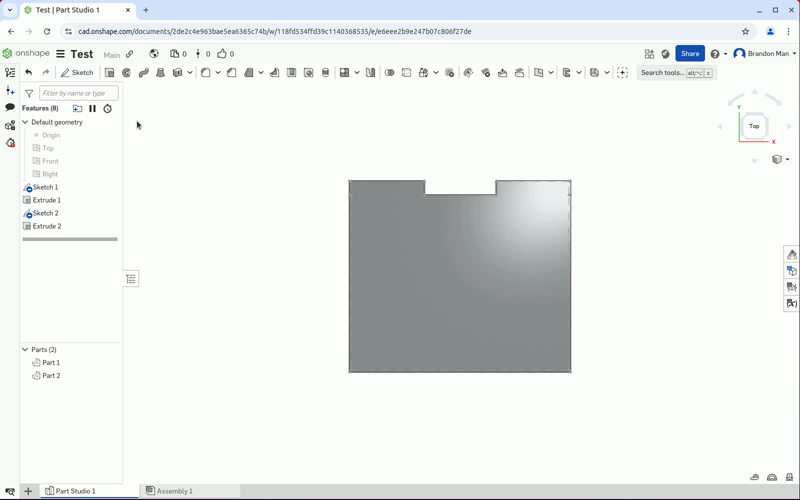
key(up, 3)
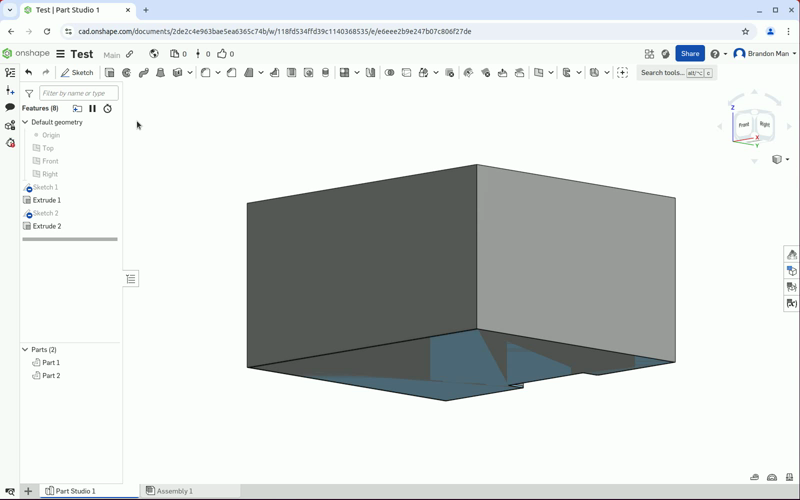
key(left, 3)
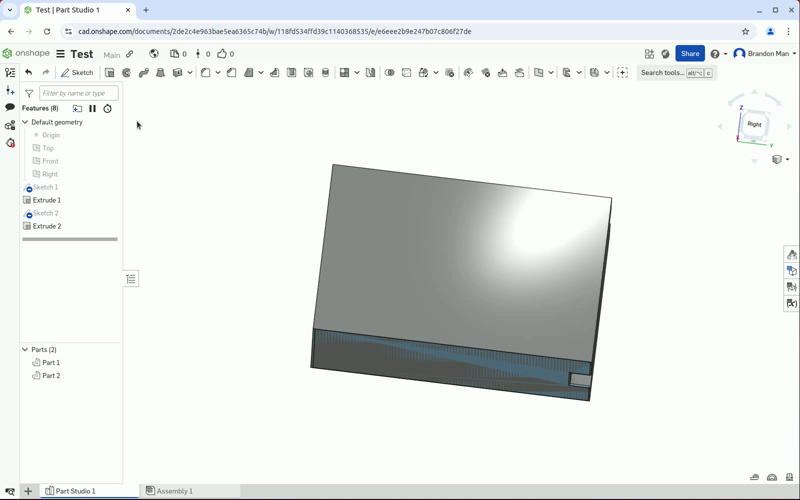
key(right, 3)
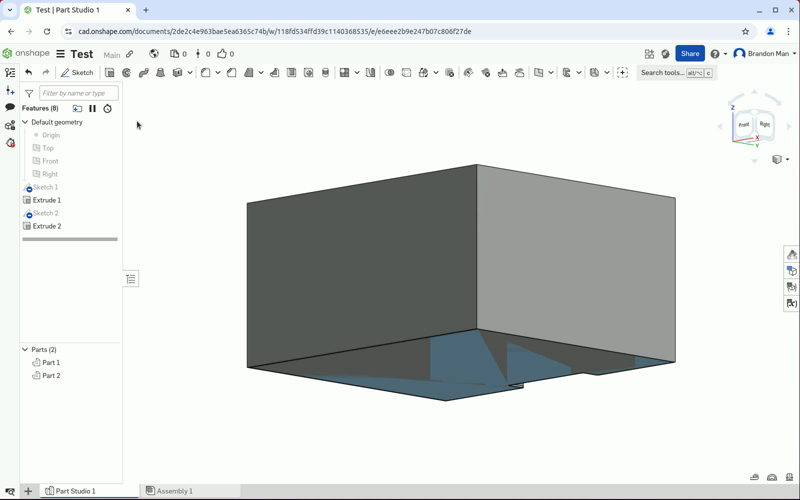
key(down, 3)
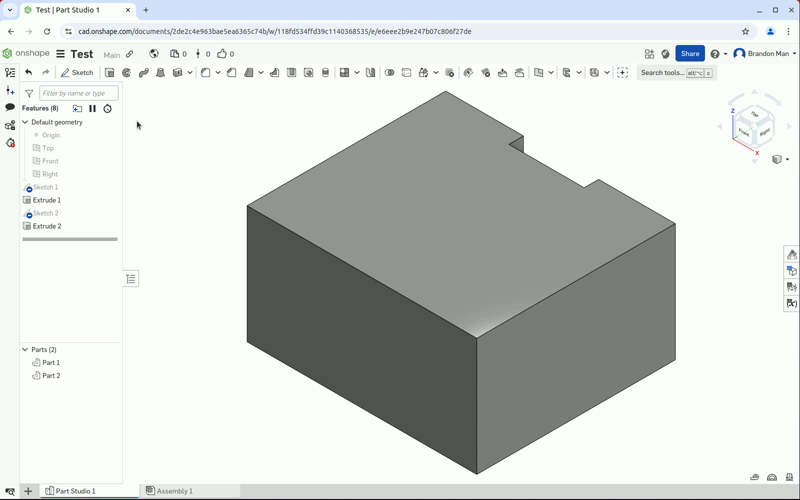
mouse_move(73, 189)
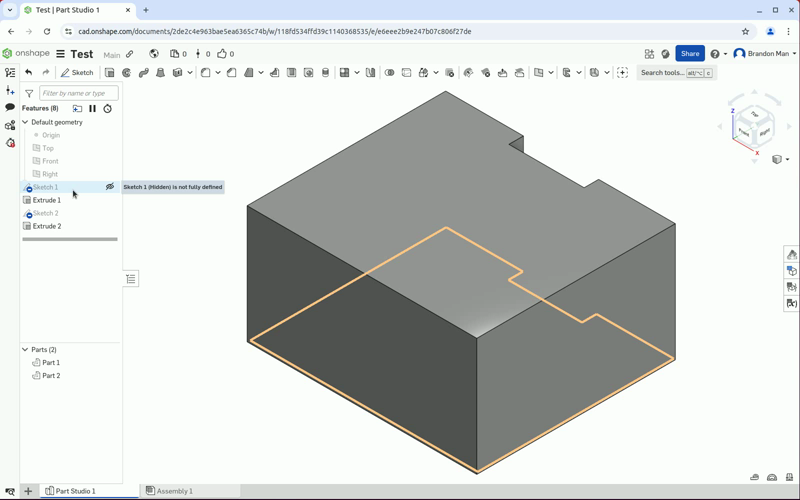
click(73, 189)